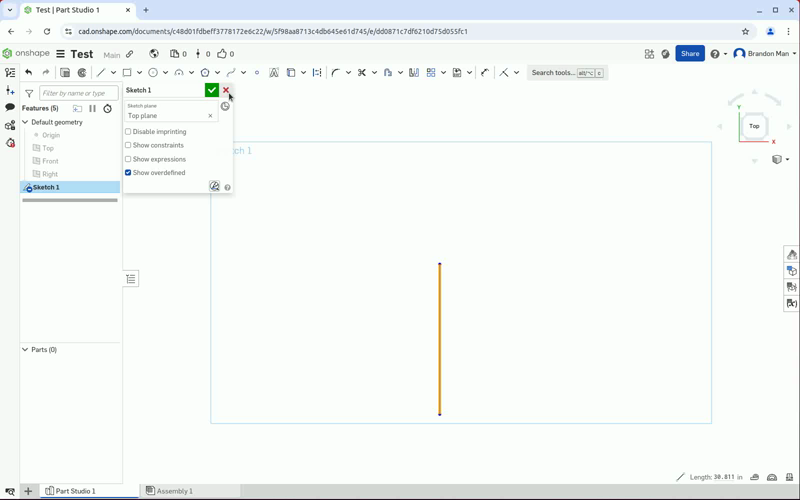
key(shift+h)
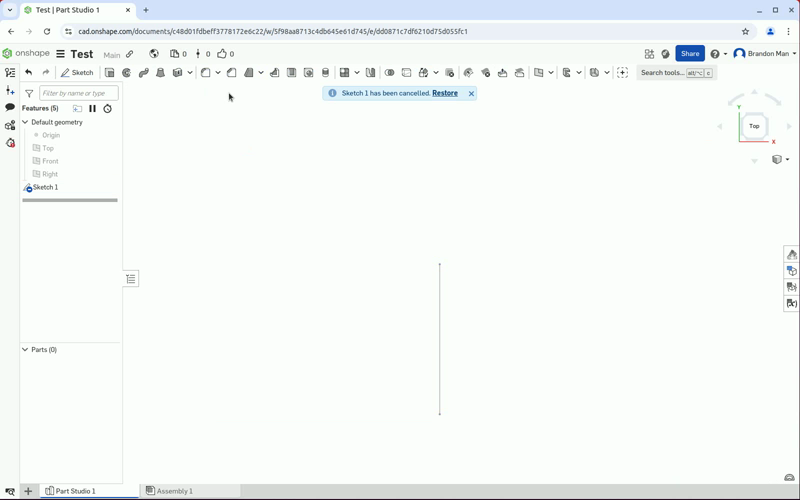
key(shift+s)
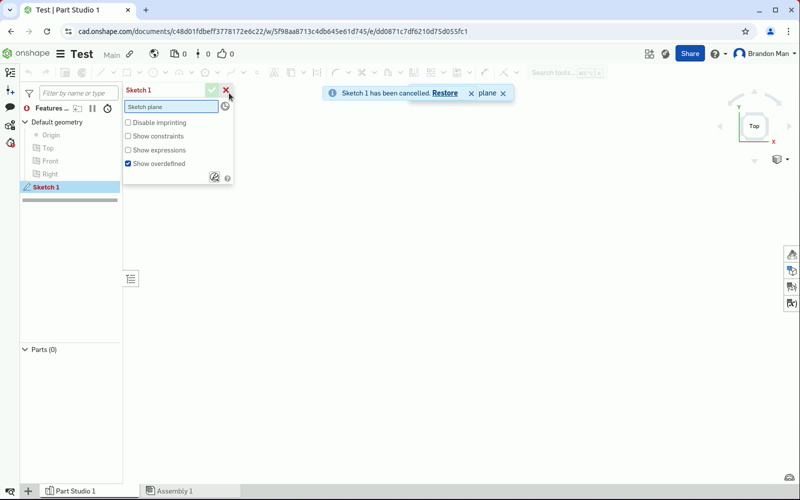
mouse_move(73, 150)
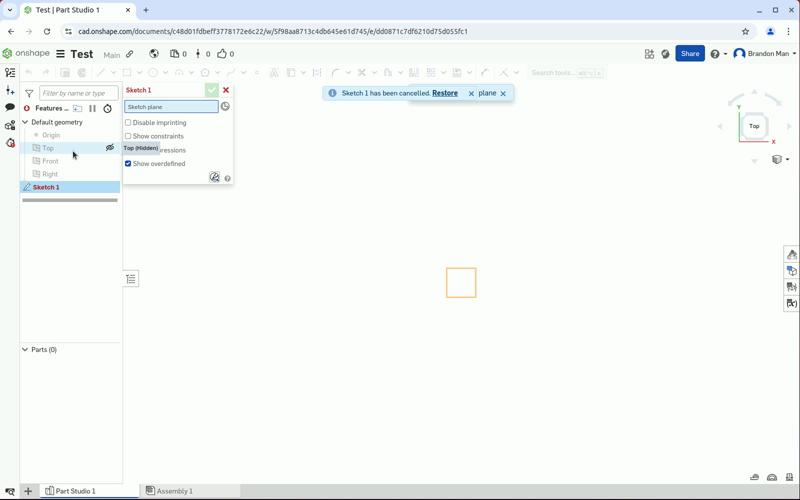
click(73, 150)
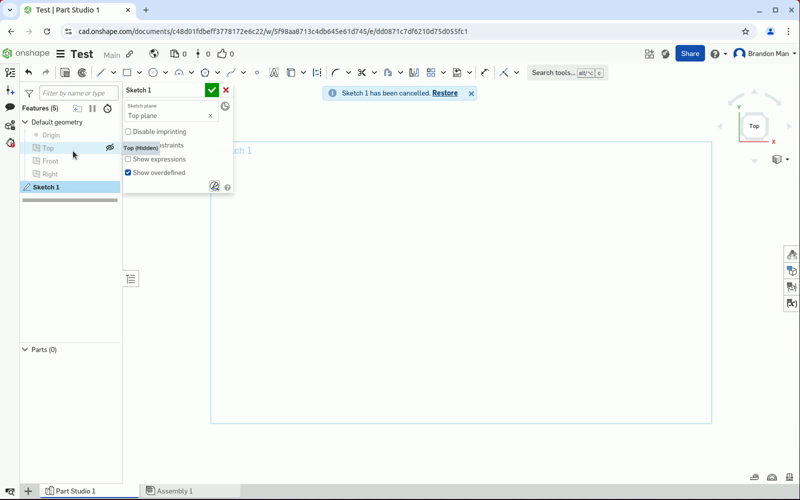
mouse_move(73, 352)
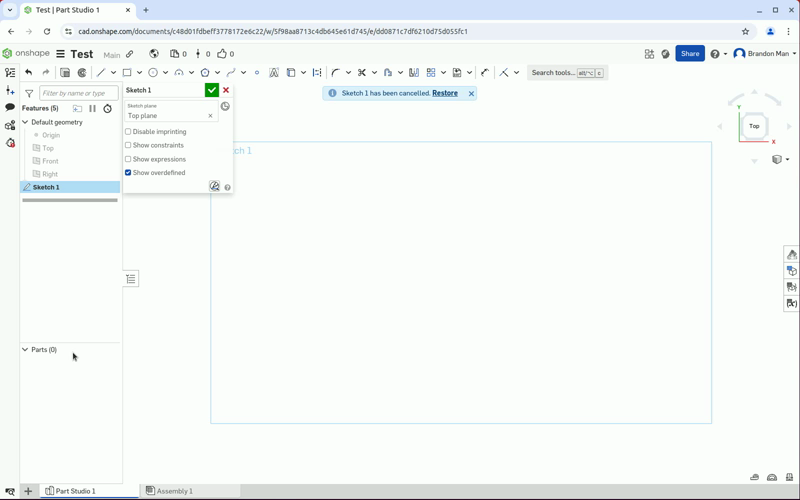
key(y)
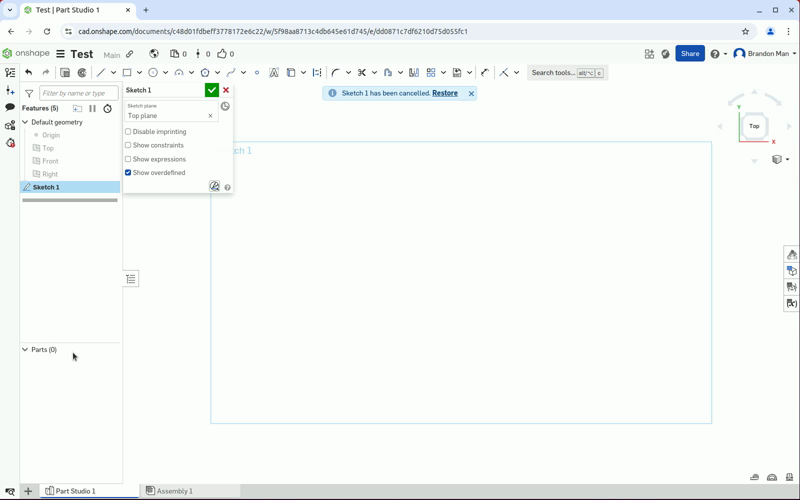
key(a)
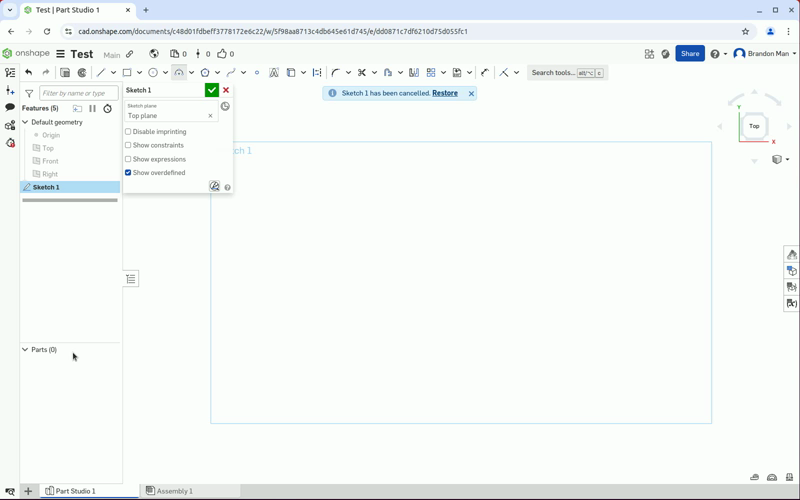
key_down(shift)
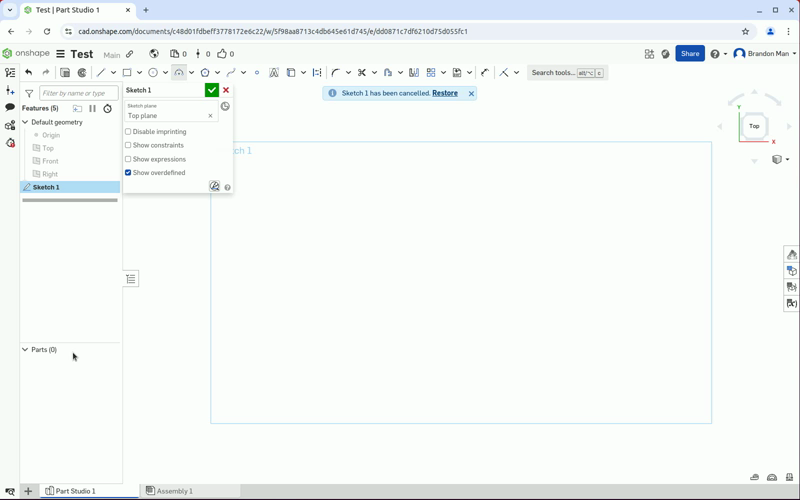
mouse_move(426, 213)
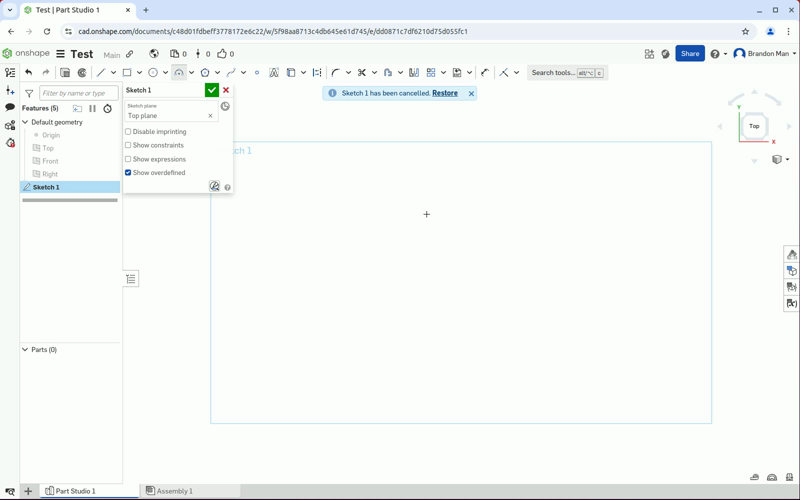
click(426, 213)
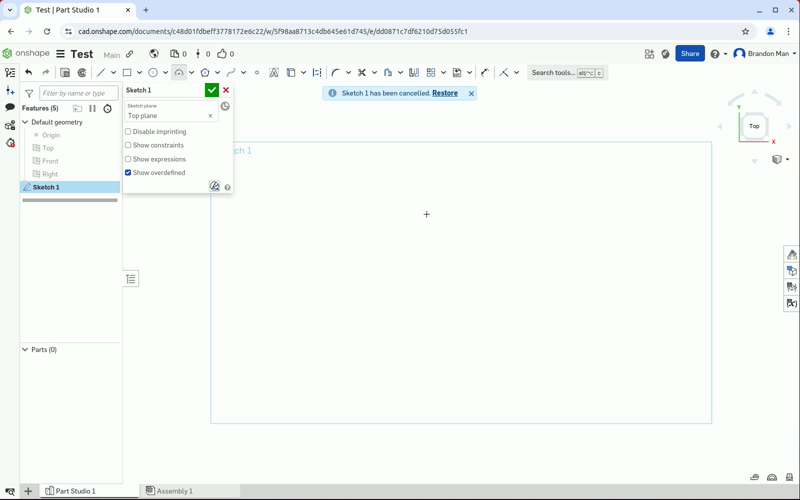
key_up(shift)
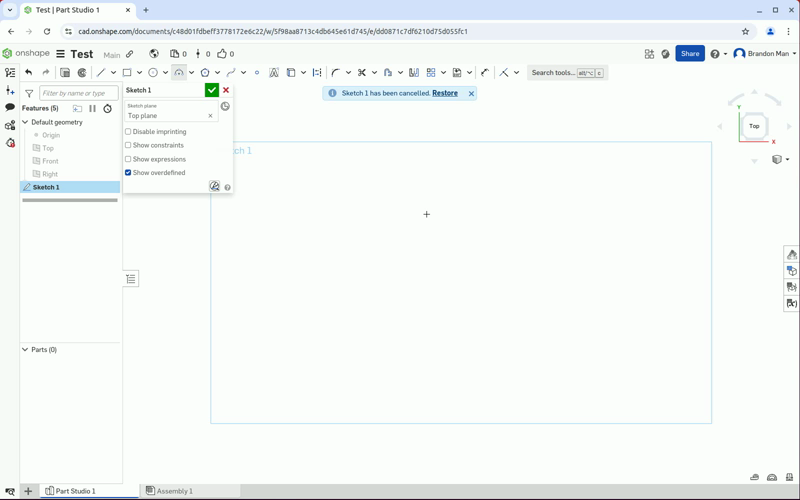
key_down(shift)
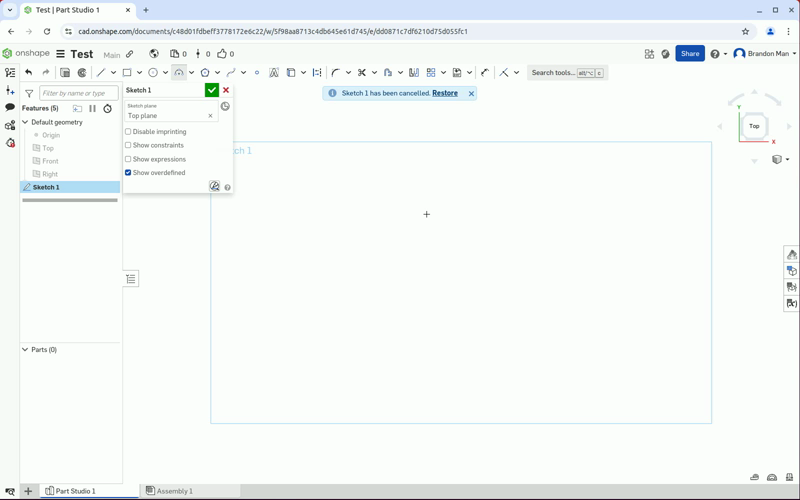
mouse_move(461, 205)
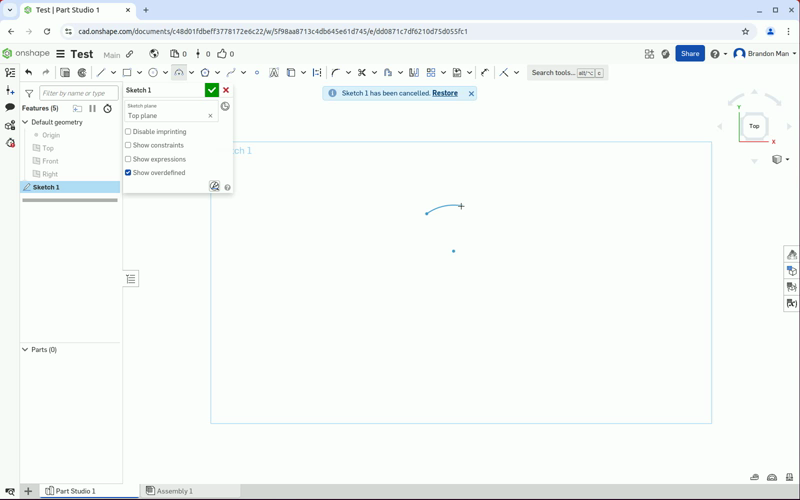
click(461, 205)
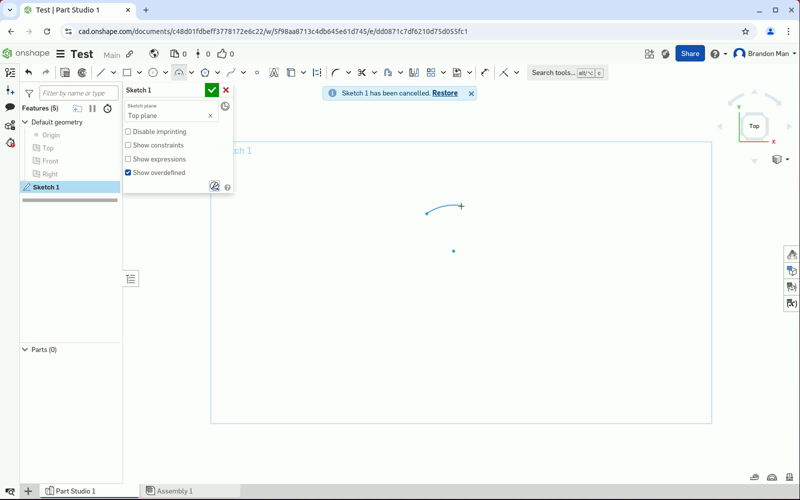
mouse_move(443, 207)
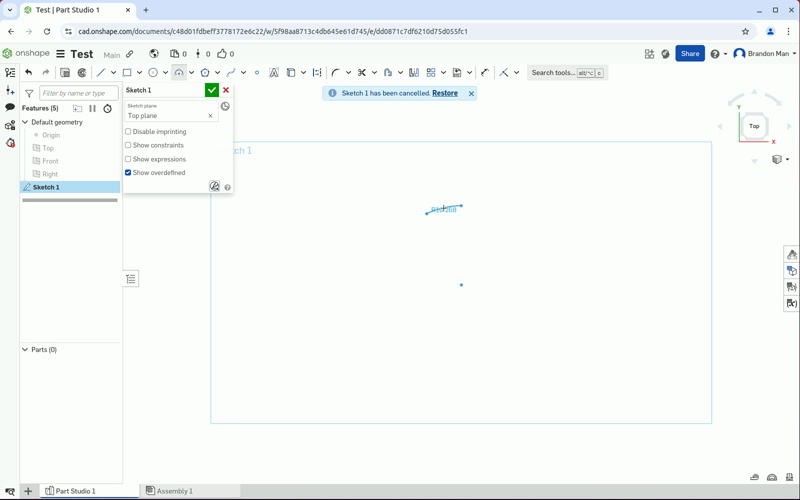
click(443, 207)
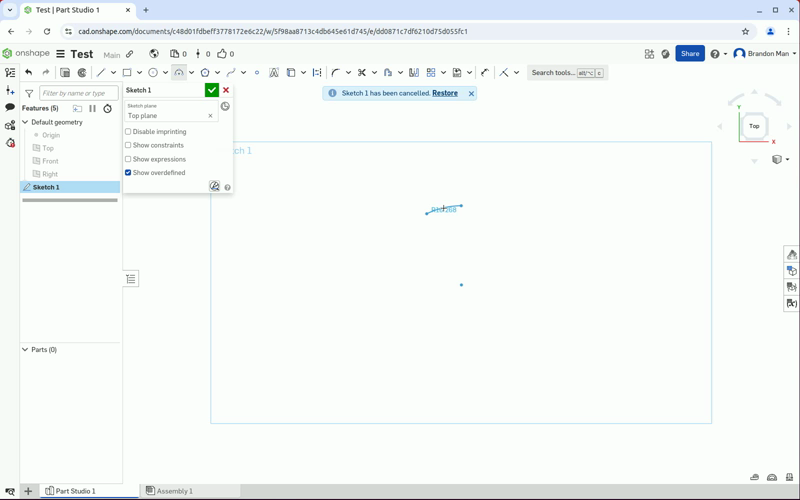
key_up(shift)
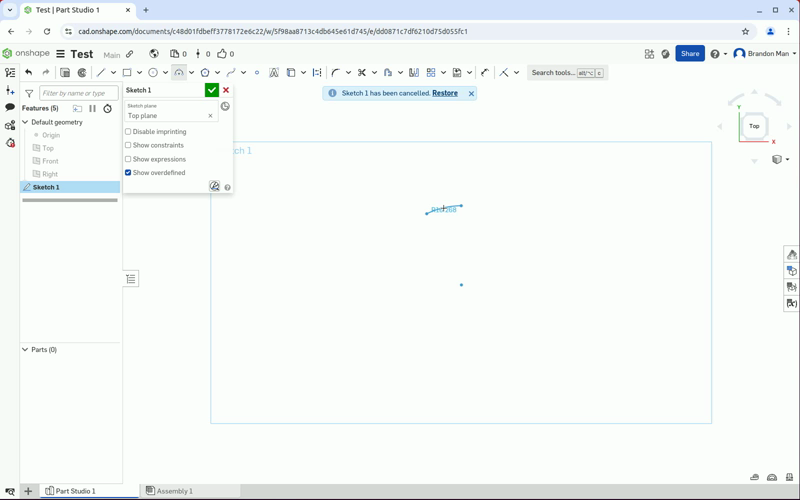
key(esc)
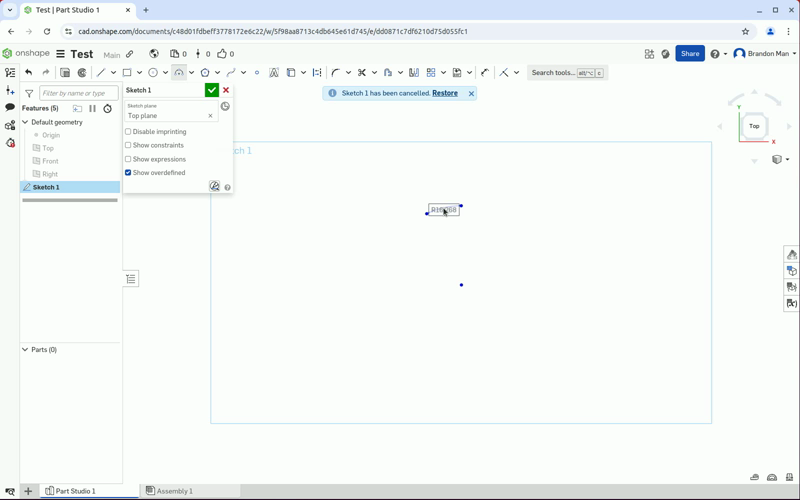
key(l)
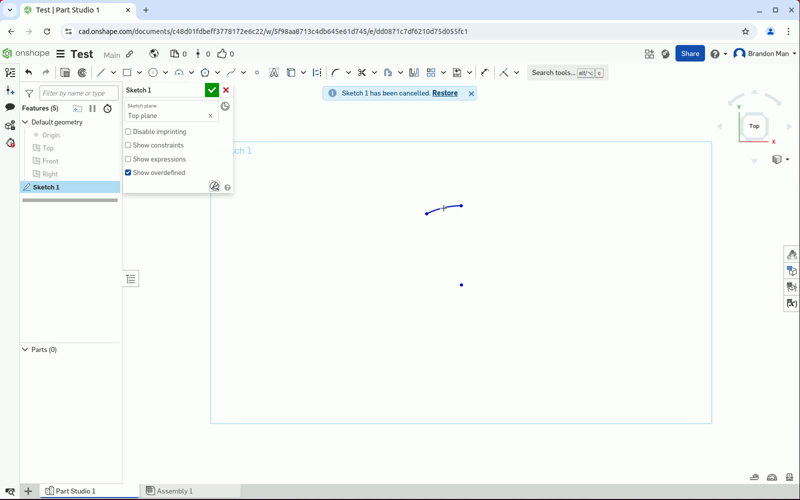
mouse_move(461, 205)
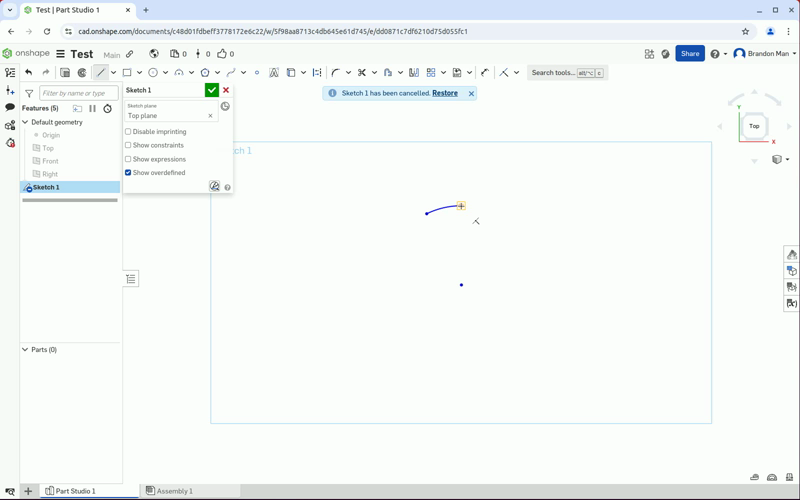
click(461, 205)
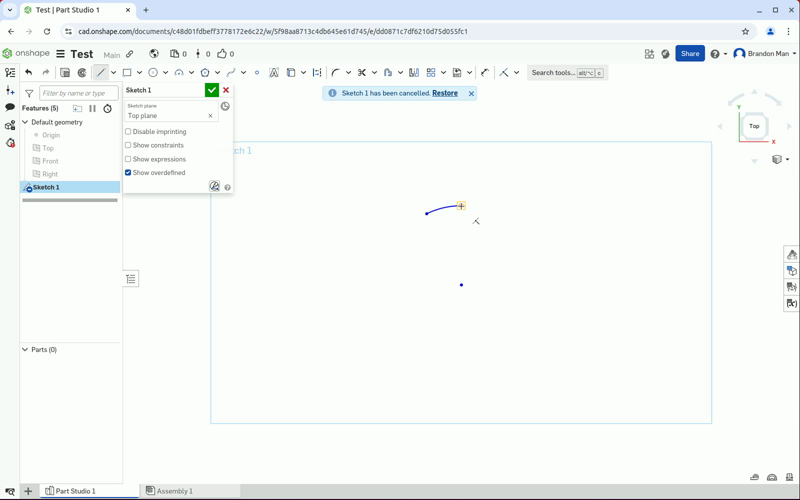
key_down(shift)
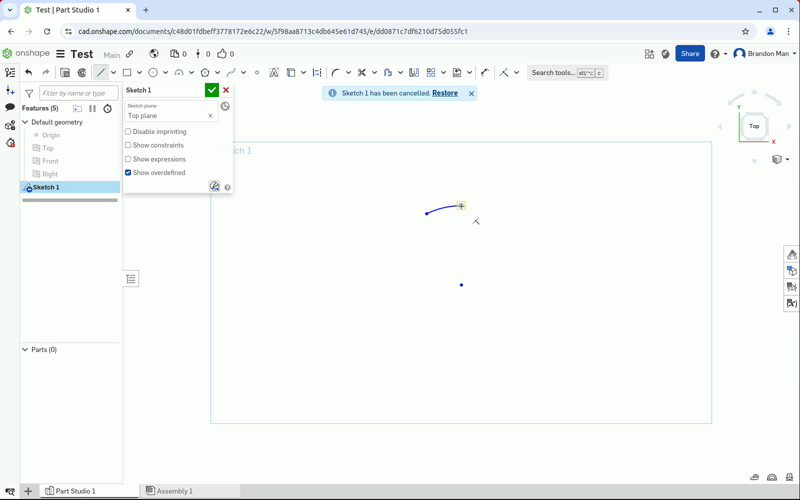
mouse_move(491, 205)
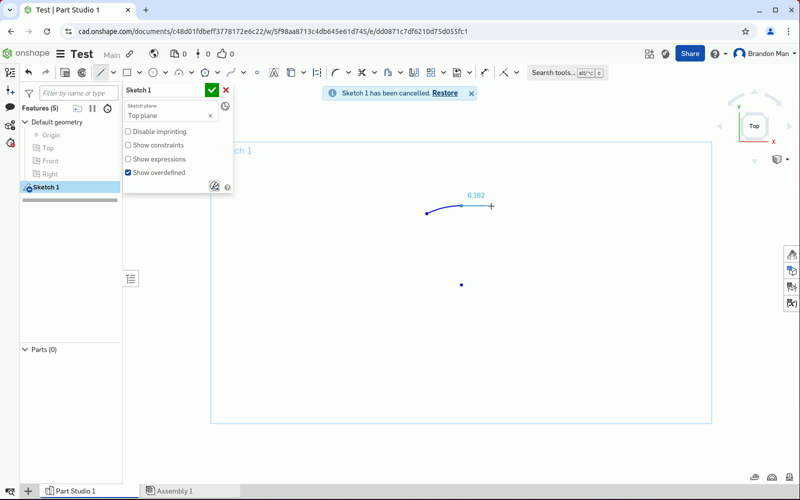
mouse_move(461, 181)
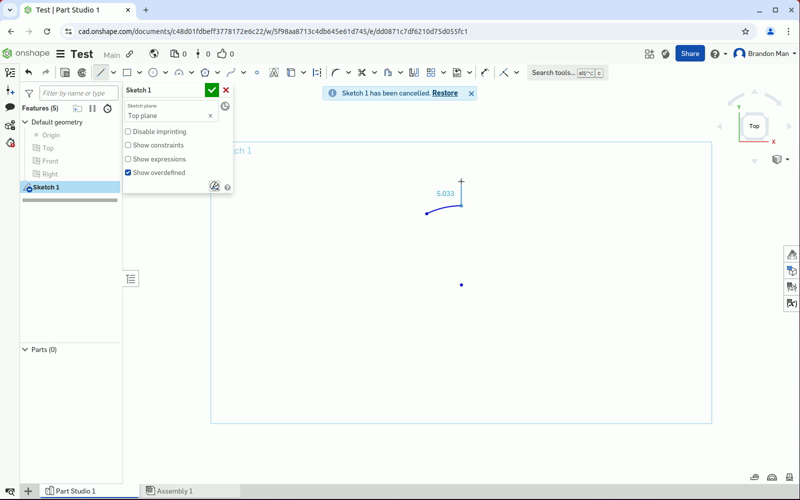
click(461, 181)
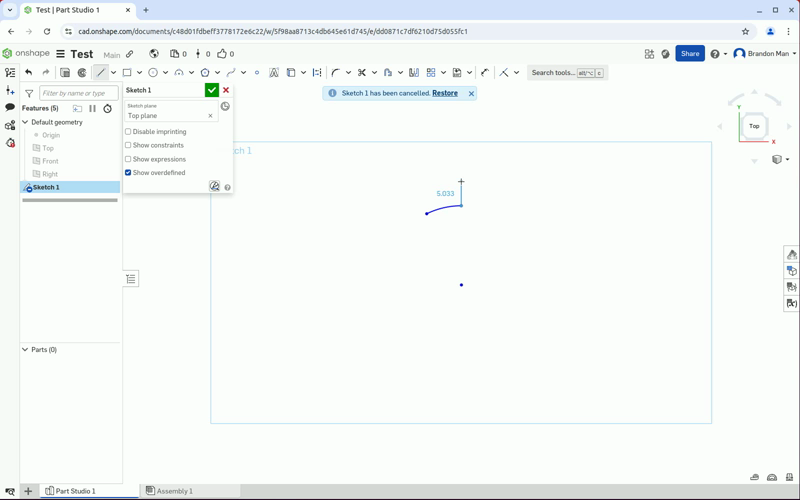
key_up(shift)
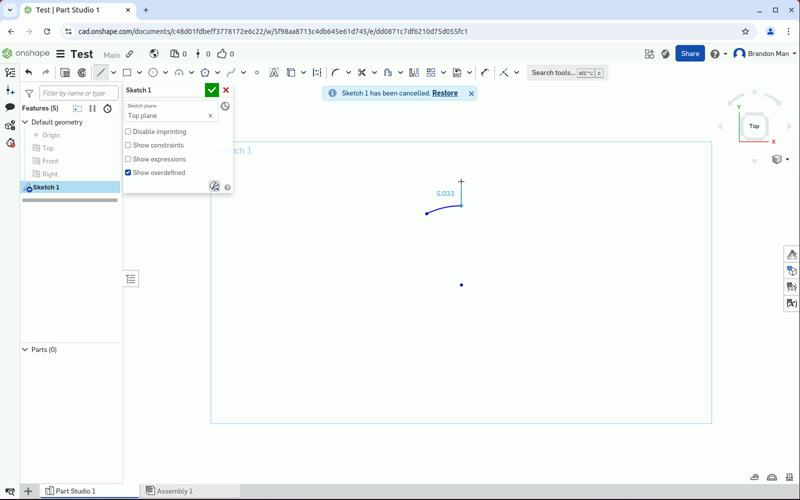
key_down(shift)
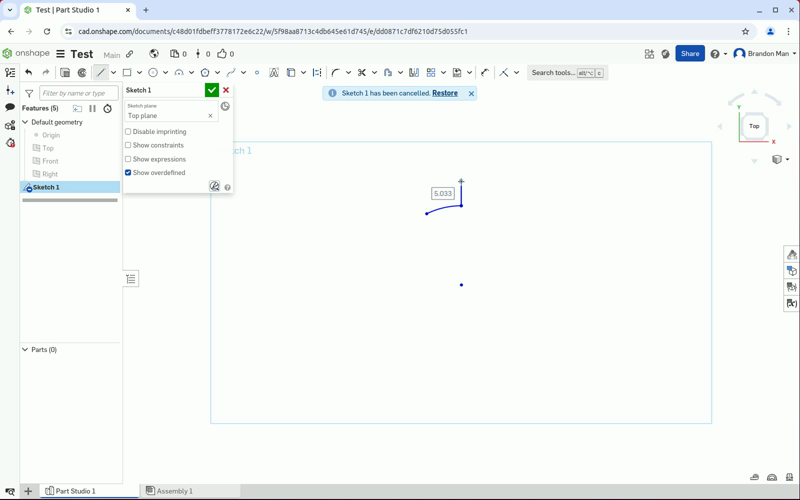
mouse_move(491, 181)
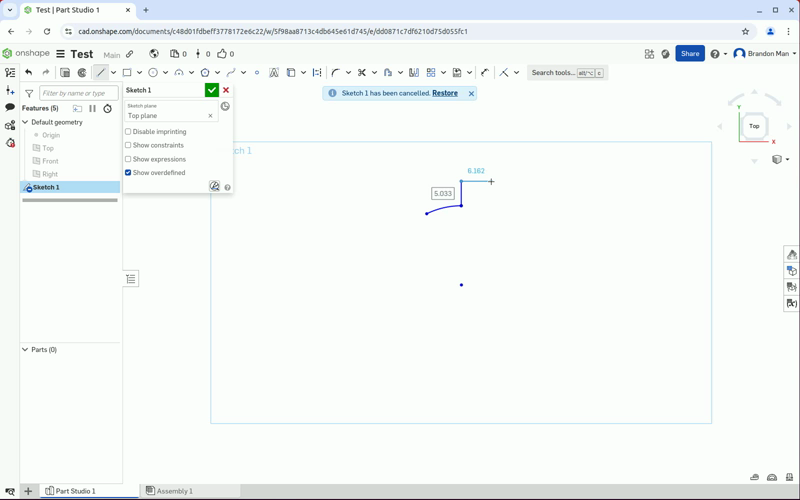
mouse_move(457, 179)
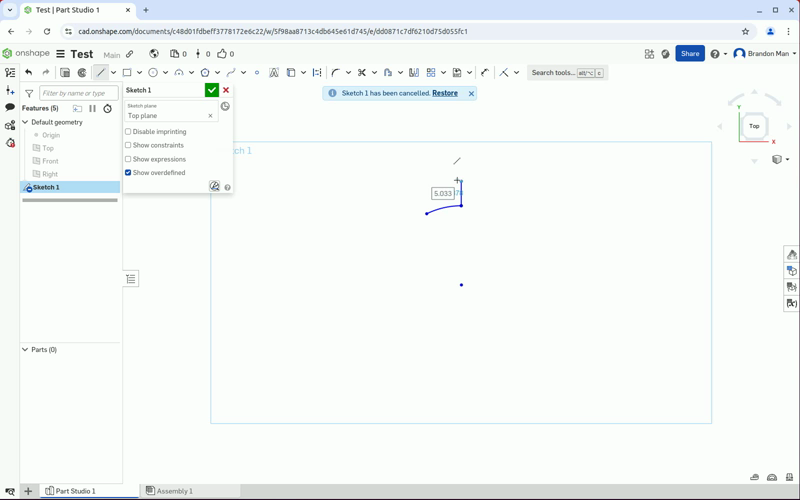
scroll(6)
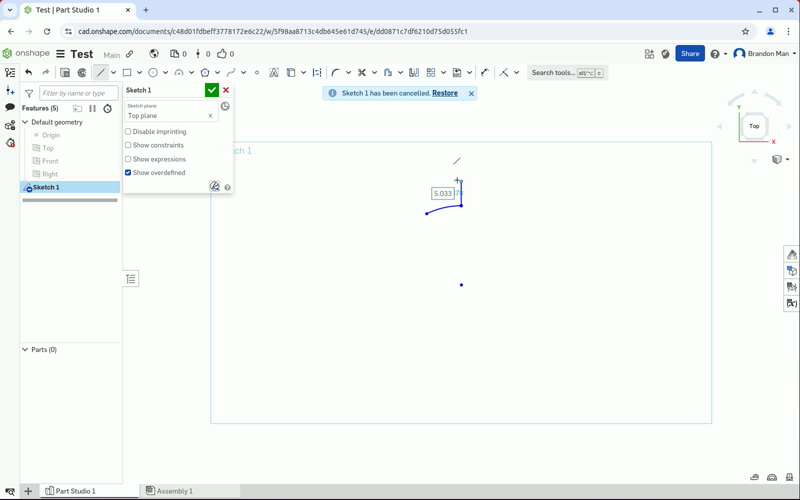
scroll(6)
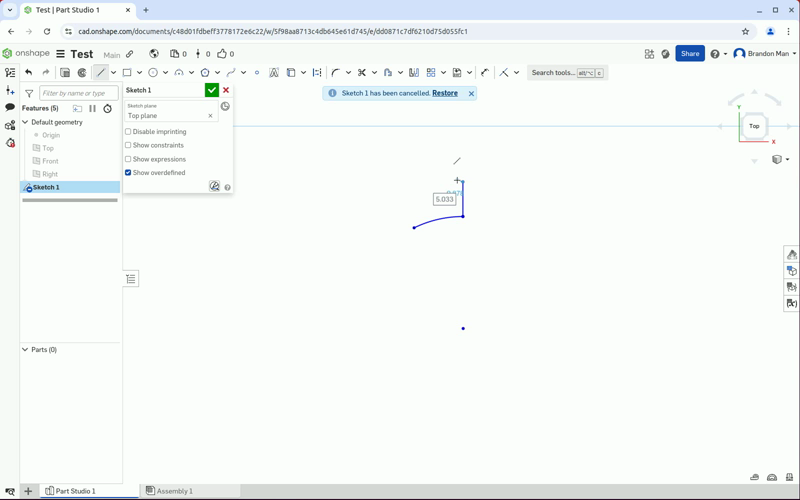
scroll(6)
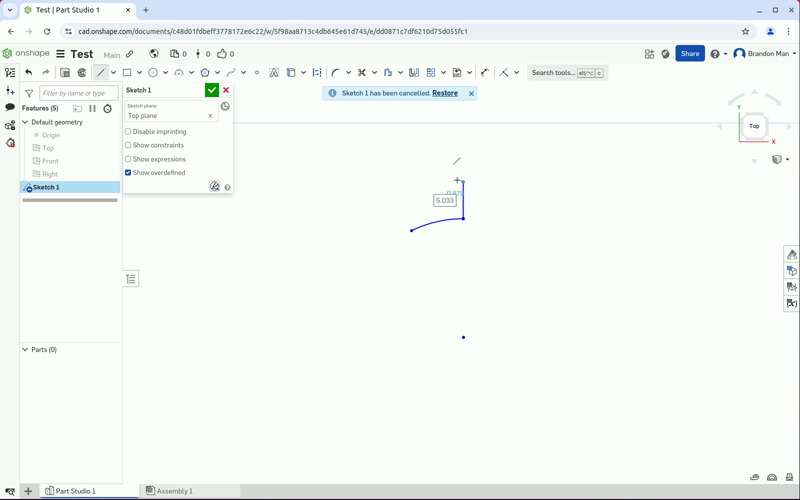
scroll(6)
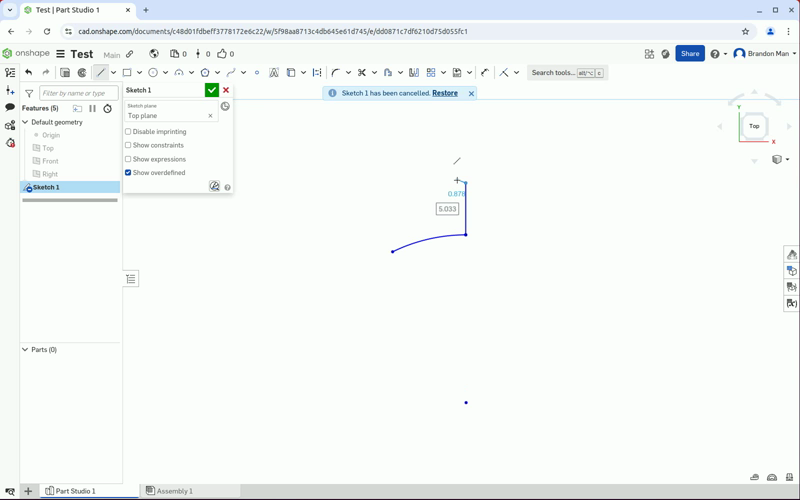
scroll(6)
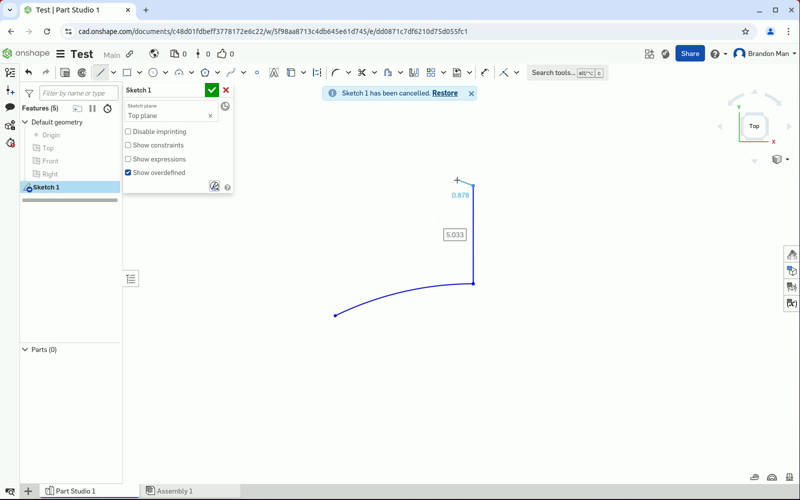
scroll(6)
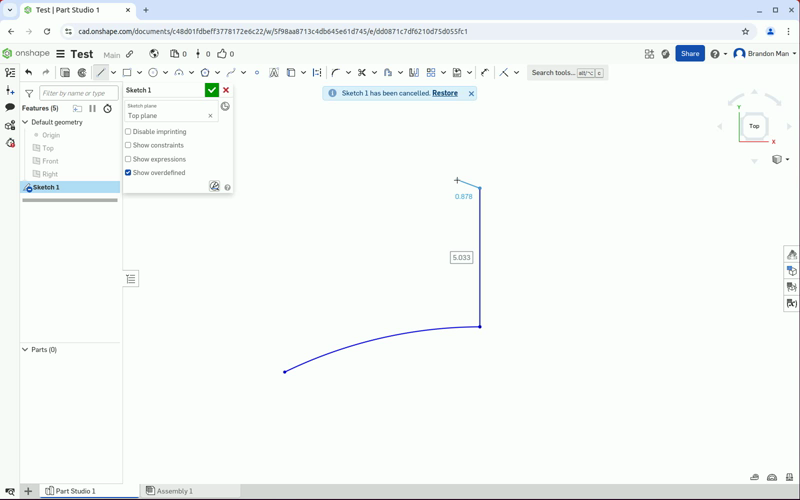
scroll(6)
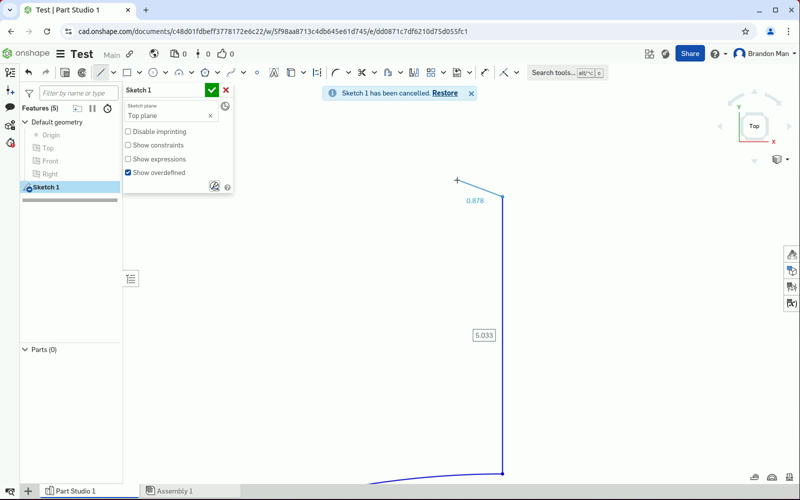
click(457, 179)
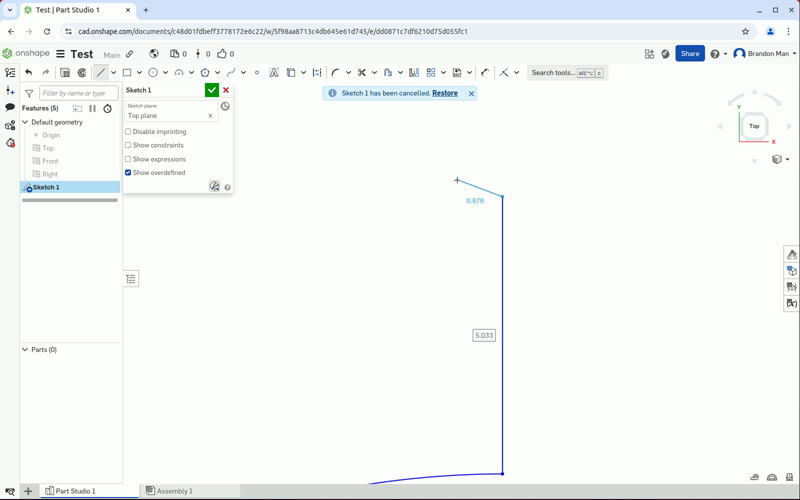
scroll(-6)
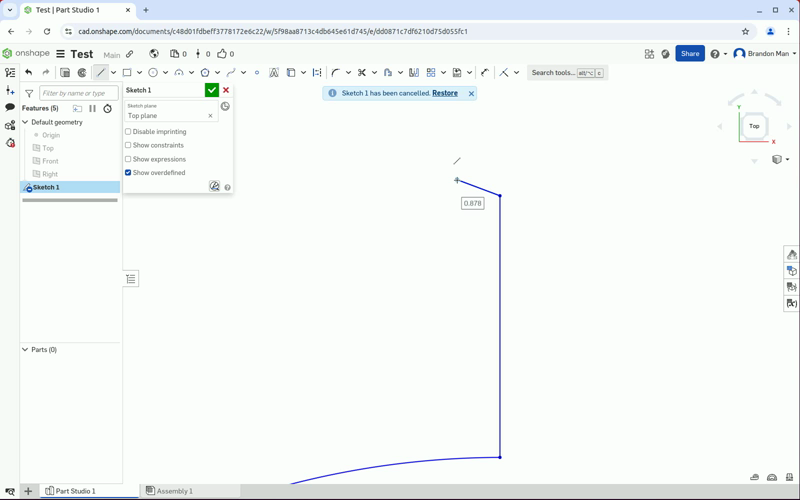
scroll(-6)
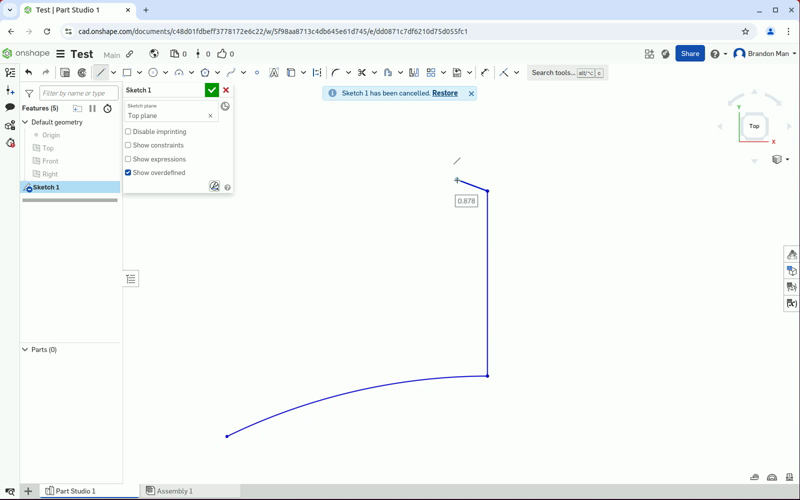
scroll(-6)
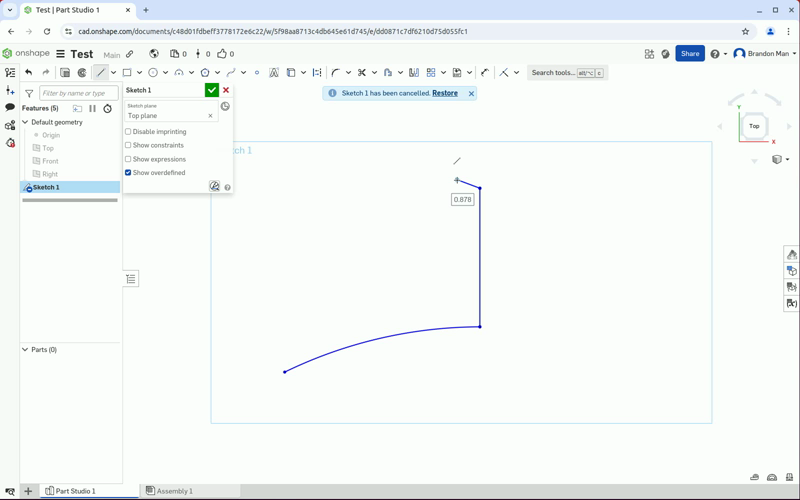
scroll(-6)
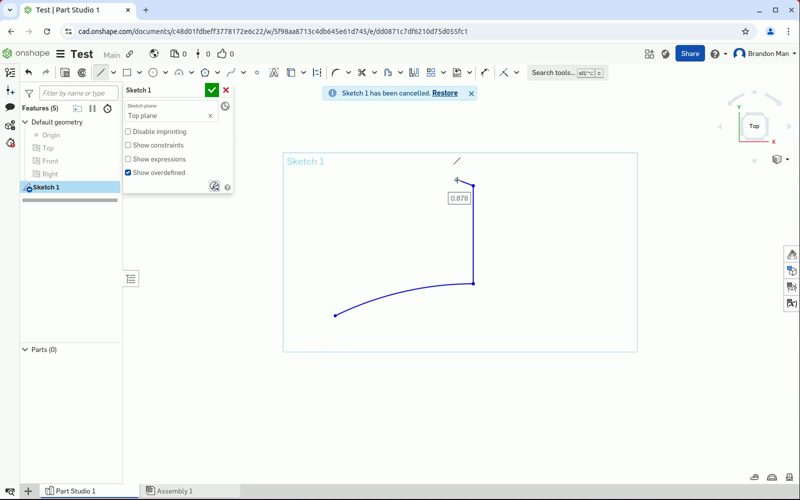
scroll(-6)
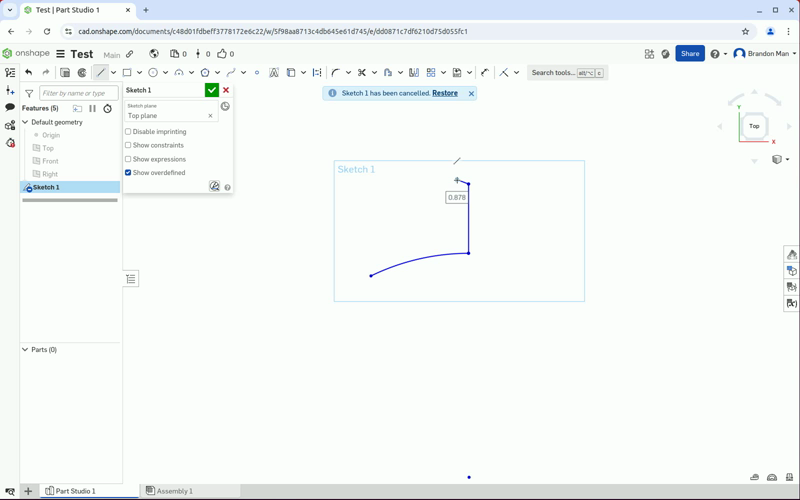
scroll(-6)
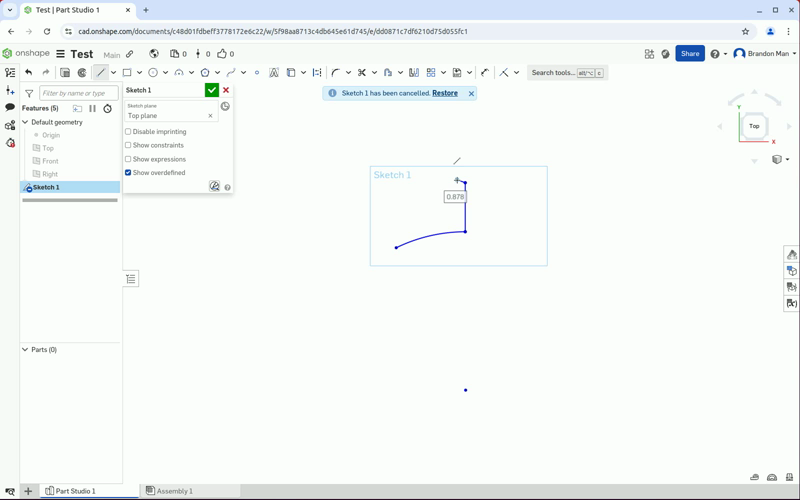
scroll(-6)
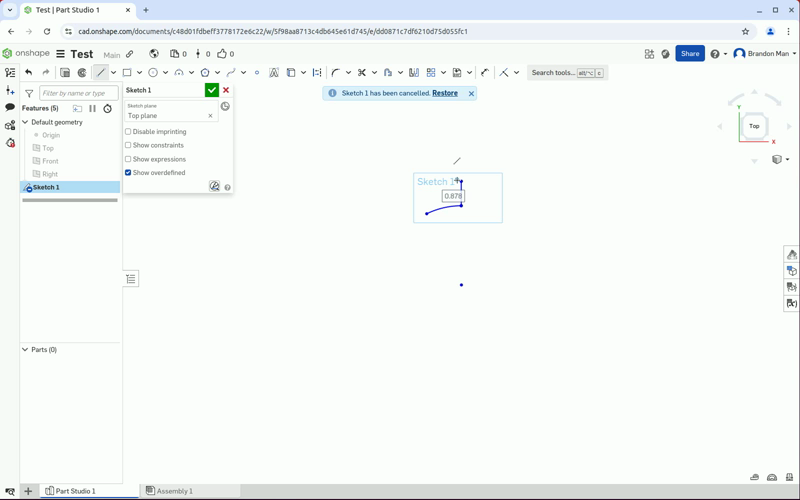
key_up(shift)
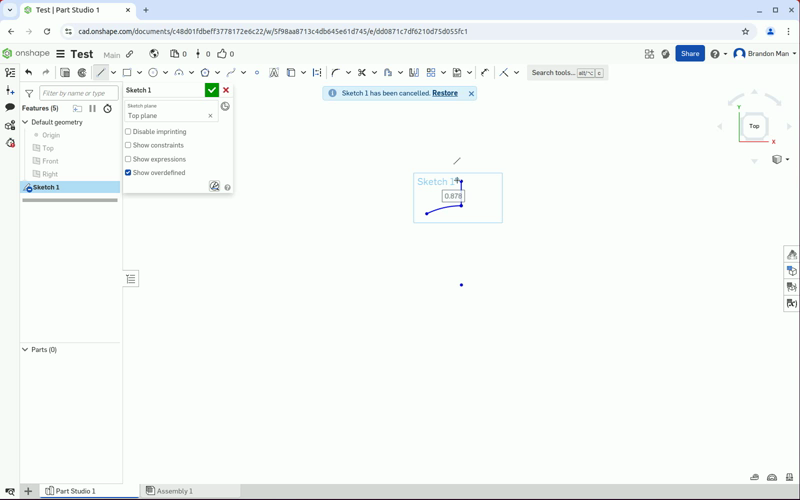
key(esc)
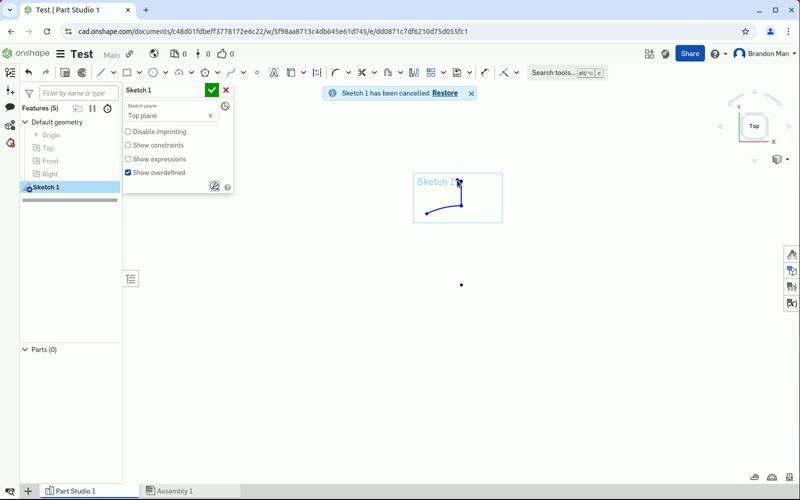
key(a)
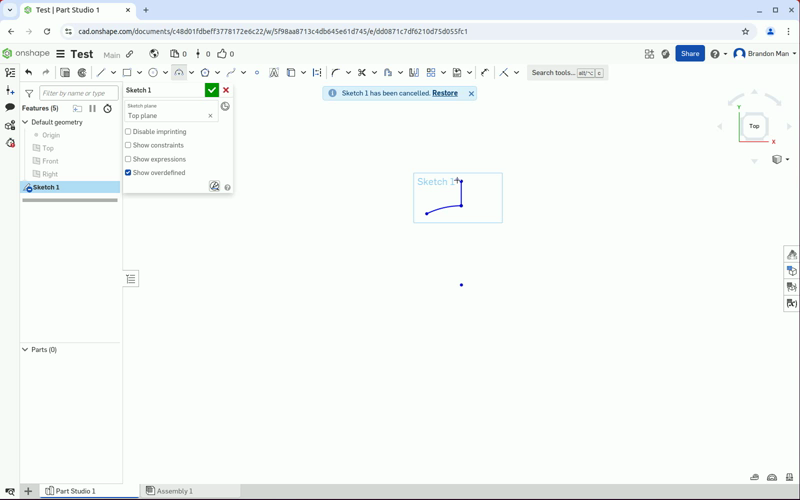
mouse_move(457, 179)
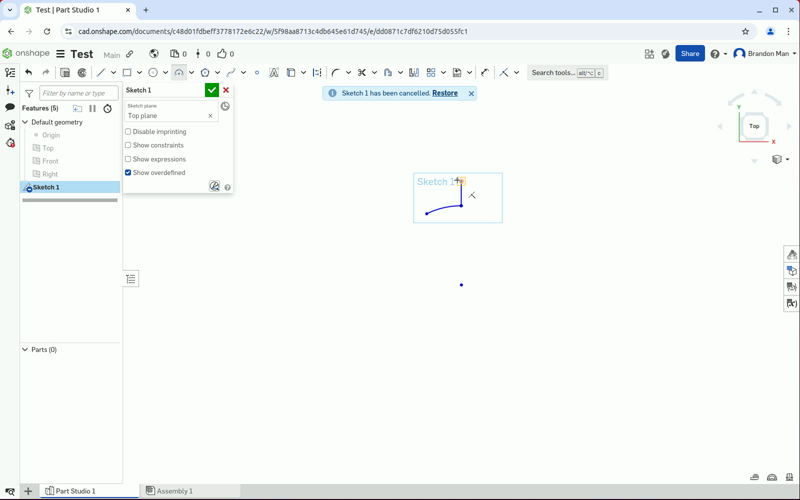
scroll(6)
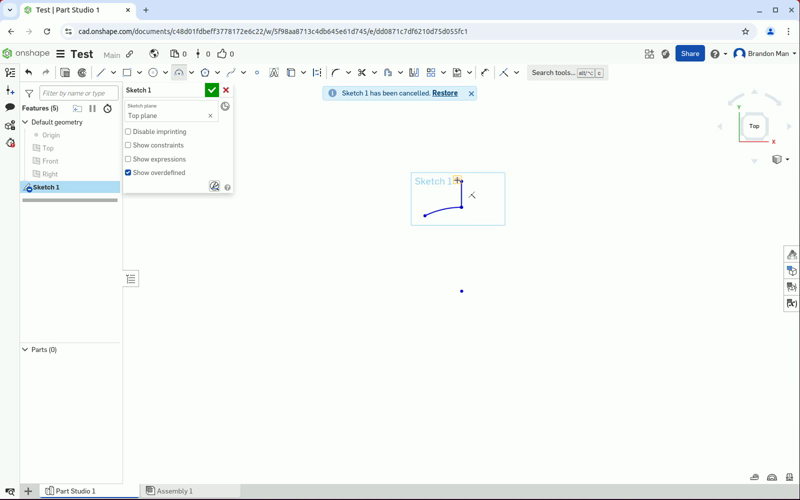
scroll(6)
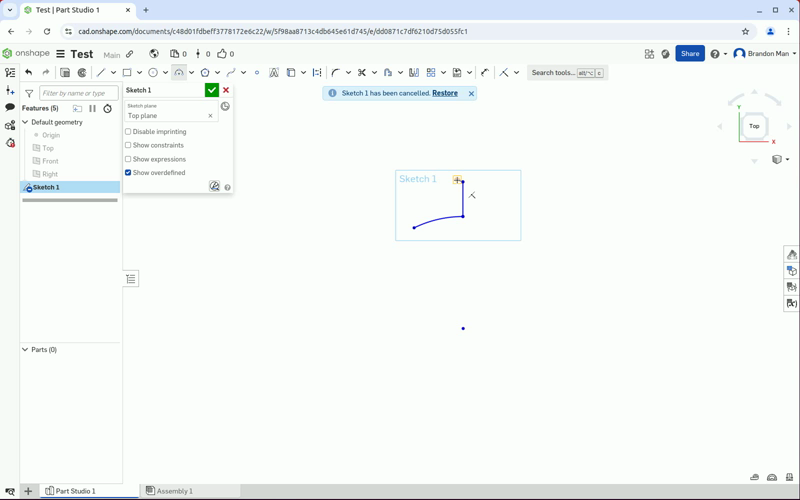
scroll(6)
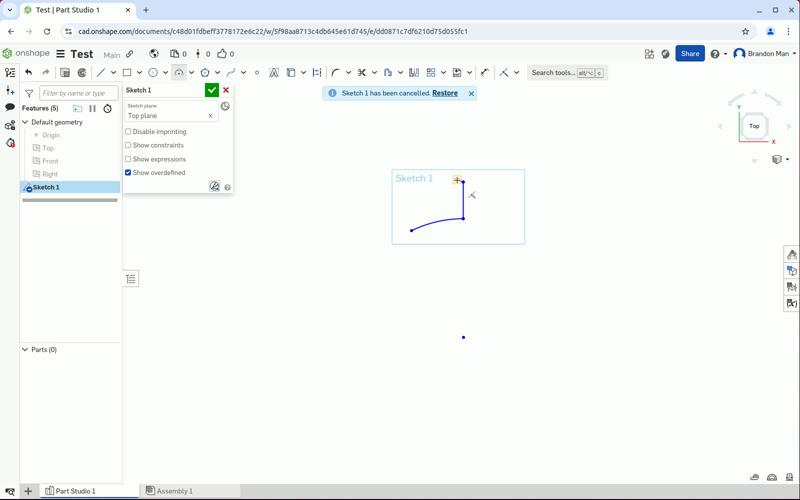
scroll(6)
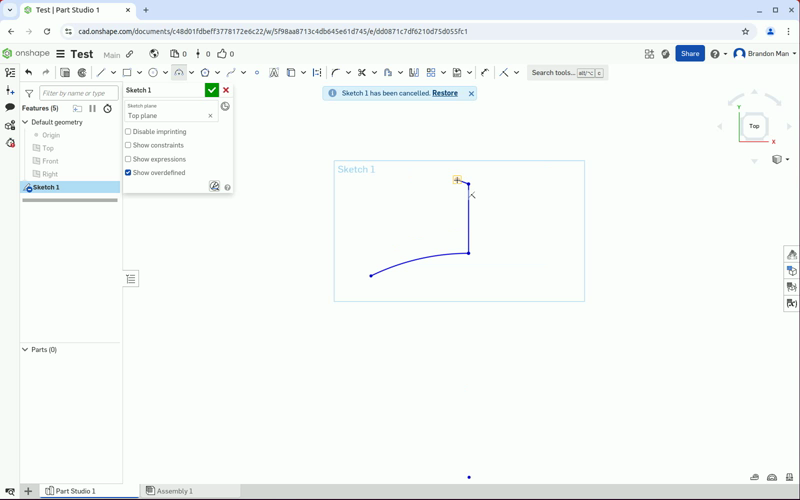
scroll(6)
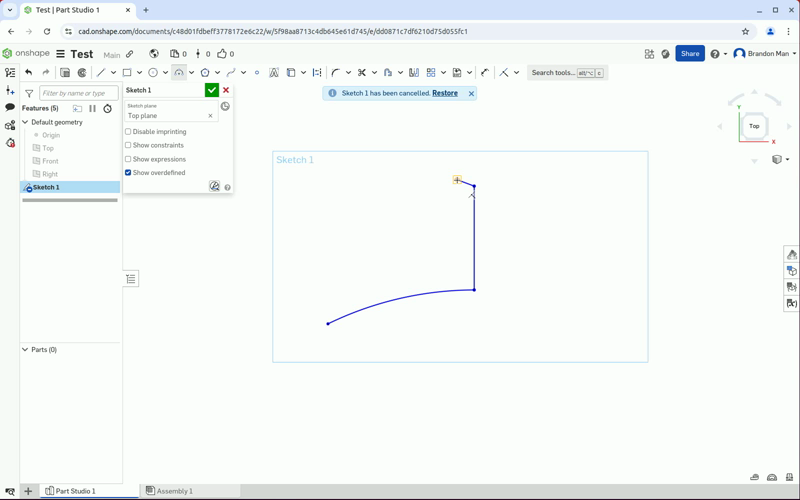
scroll(6)
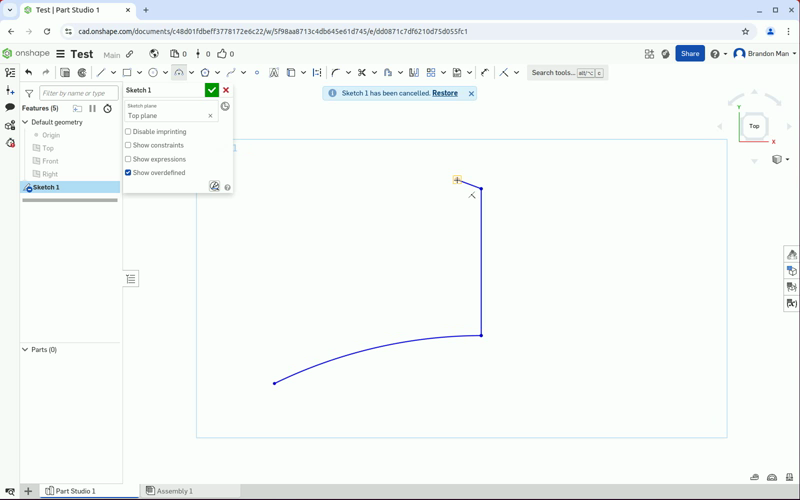
scroll(6)
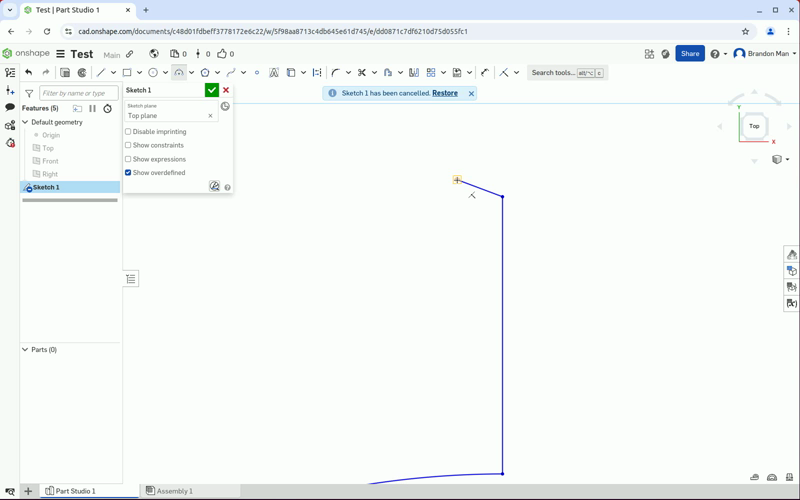
click(457, 179)
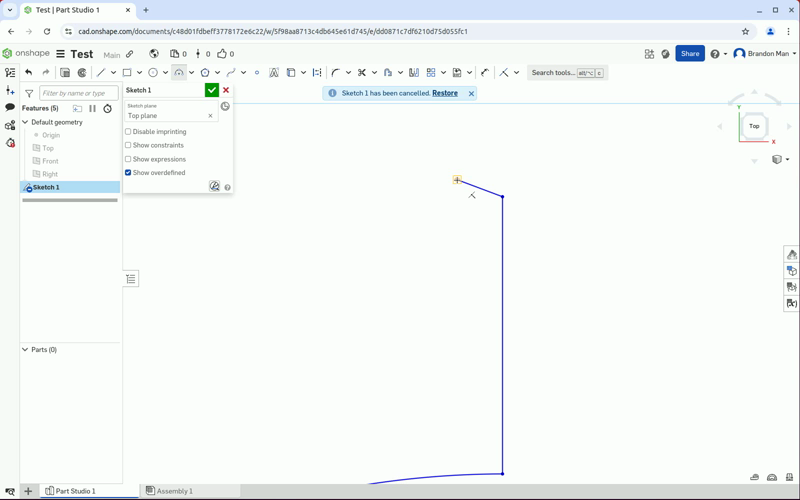
scroll(-6)
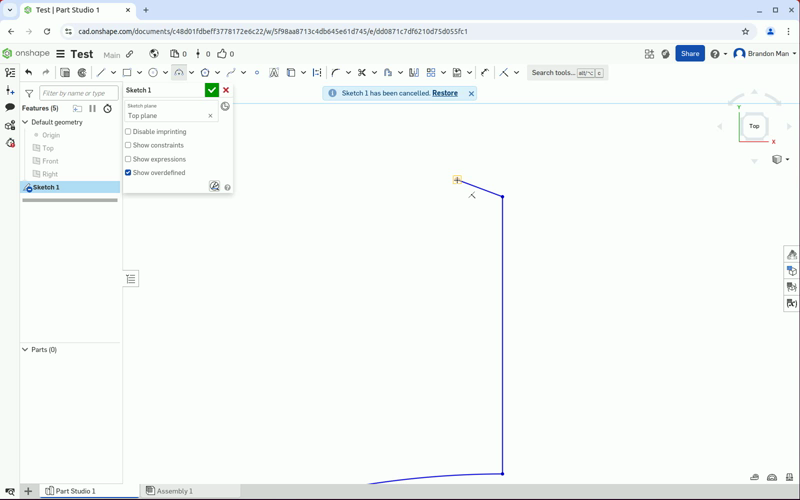
scroll(-6)
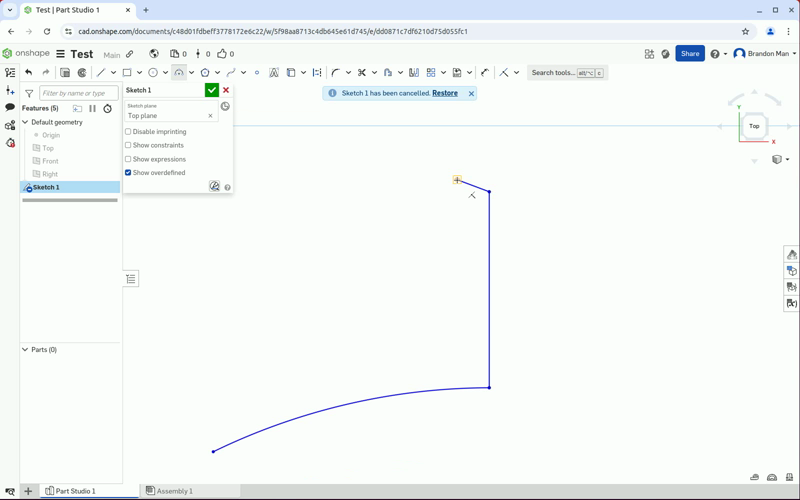
scroll(-6)
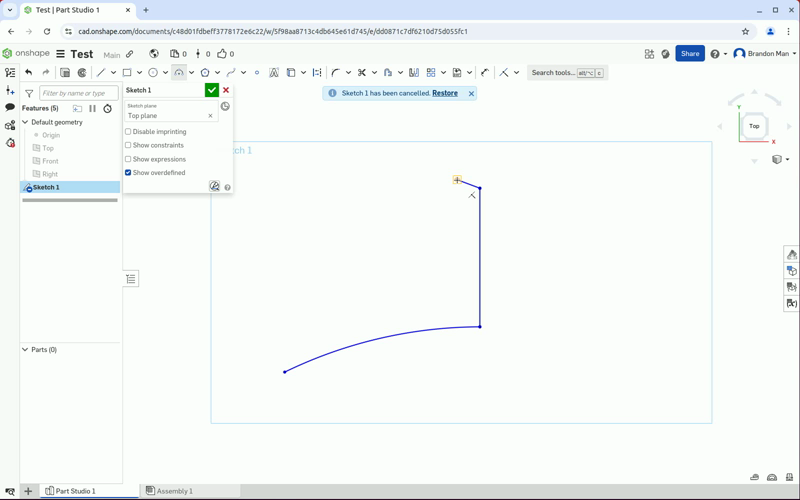
scroll(-6)
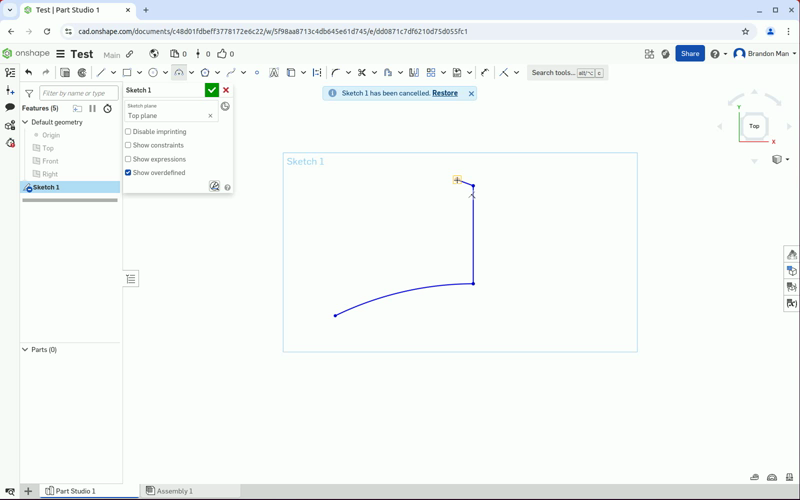
scroll(-6)
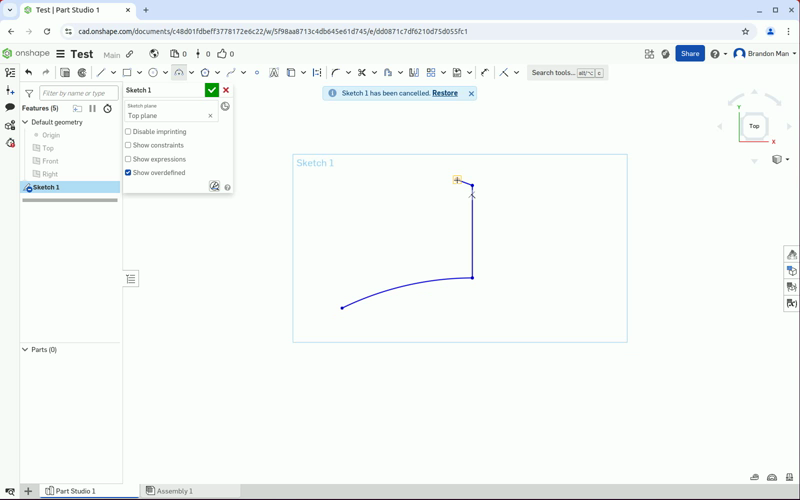
scroll(-6)
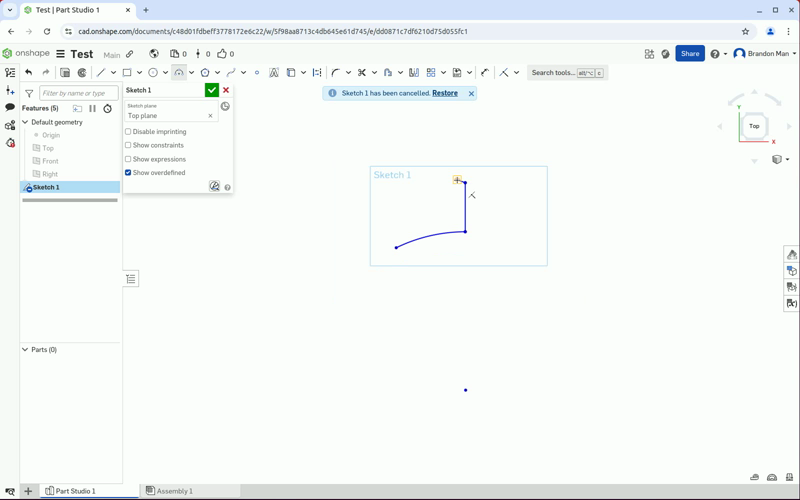
scroll(-6)
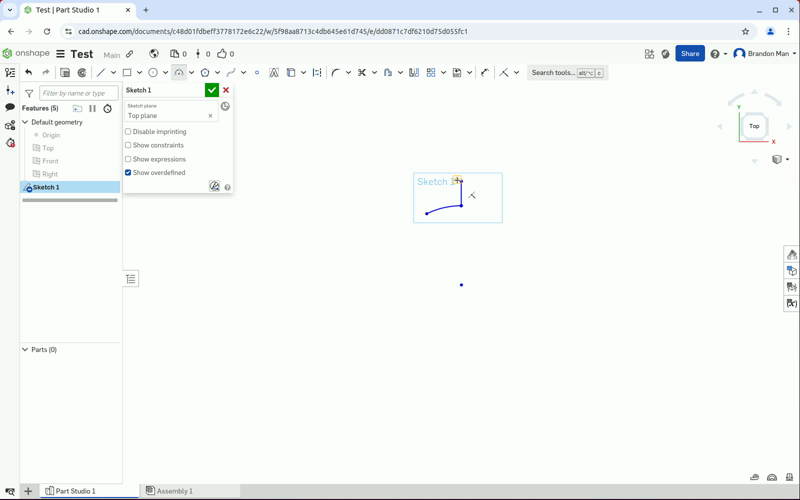
key_down(shift)
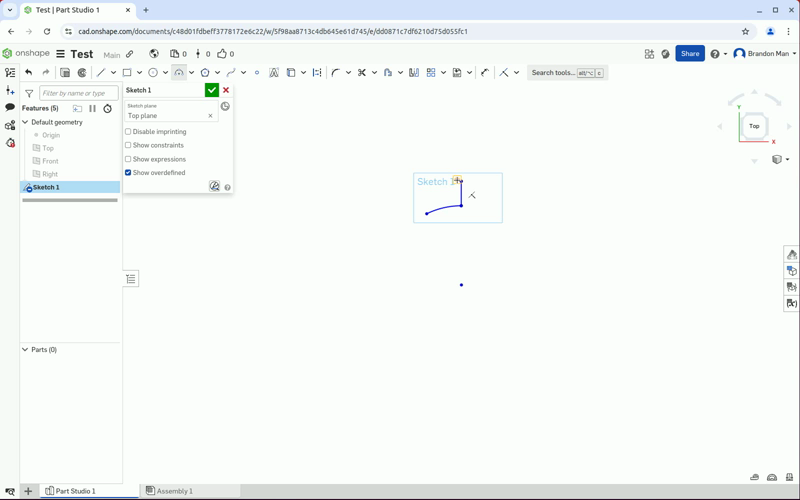
mouse_move(426, 185)
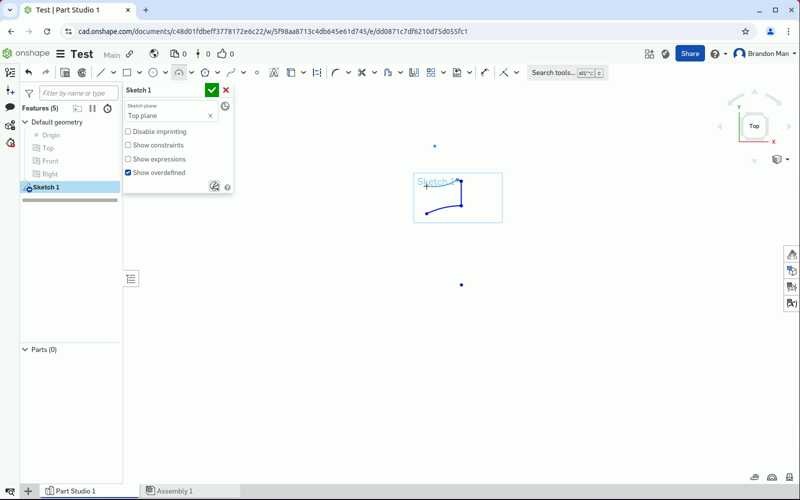
click(426, 185)
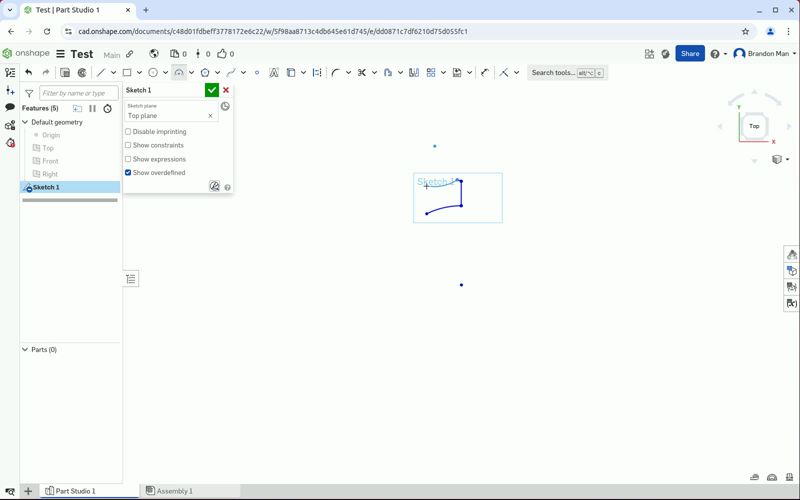
mouse_move(441, 181)
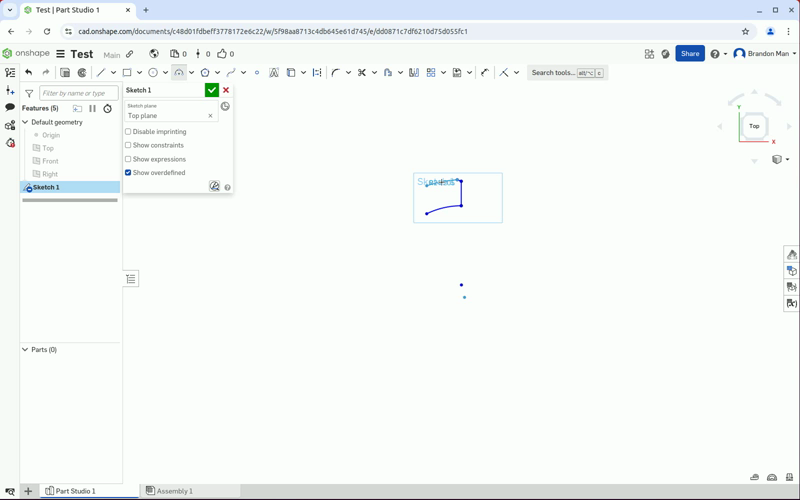
click(441, 181)
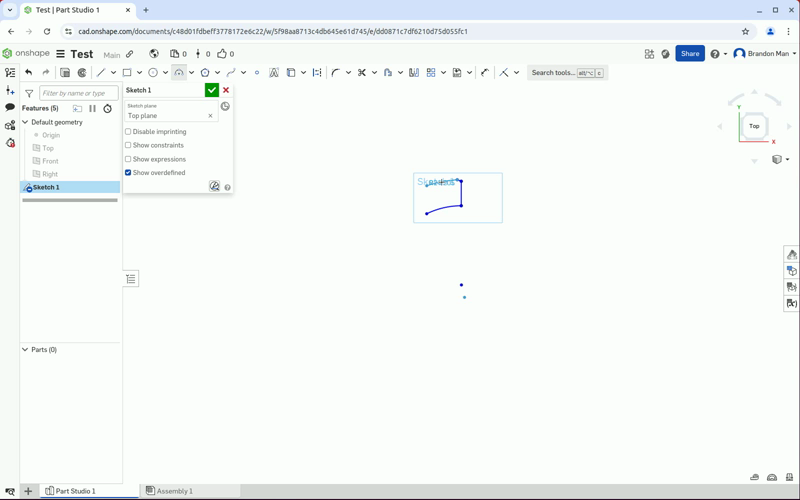
key_up(shift)
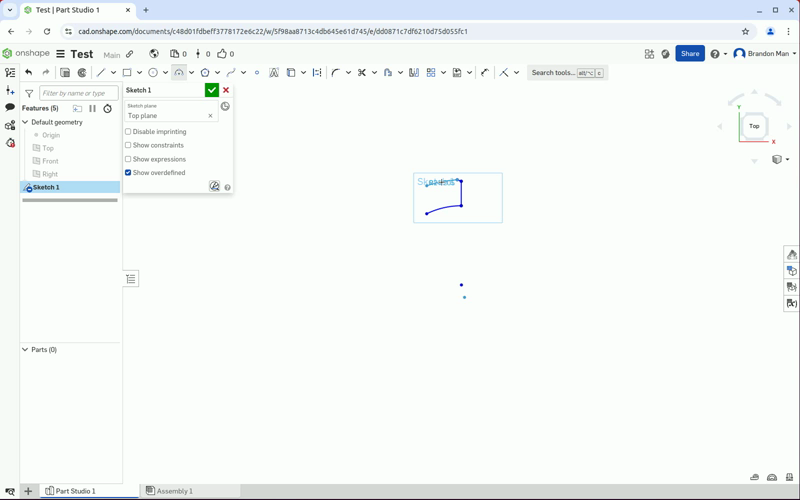
key(esc)
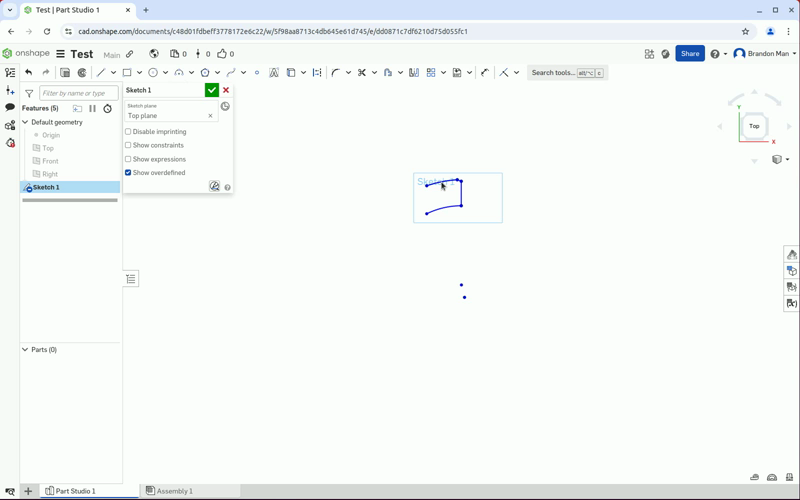
key(l)
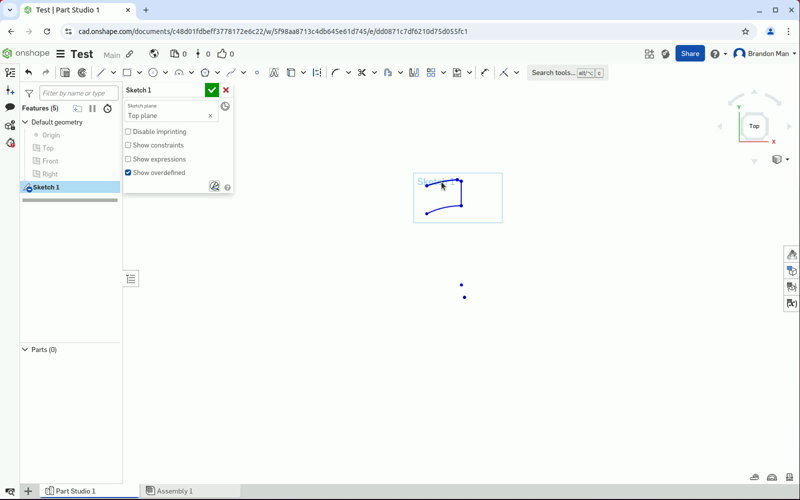
mouse_move(426, 185)
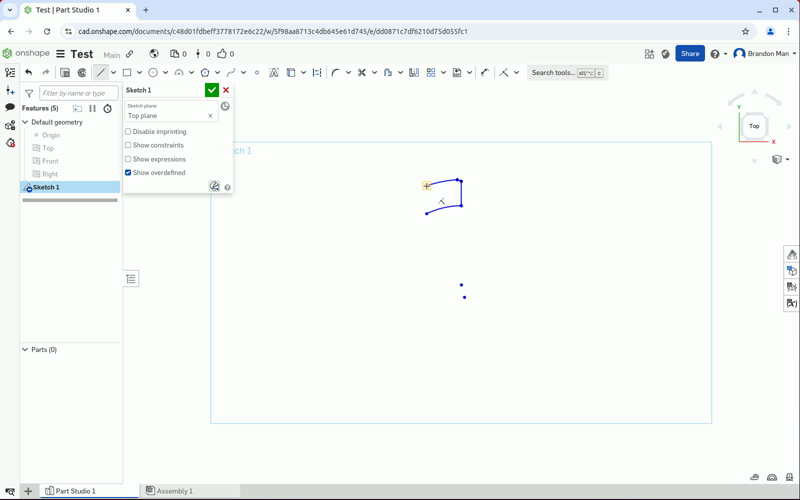
click(426, 185)
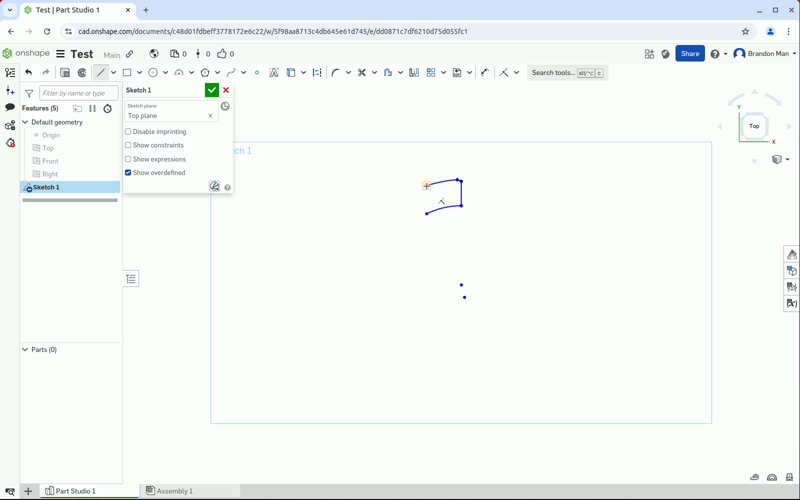
mouse_move(456, 185)
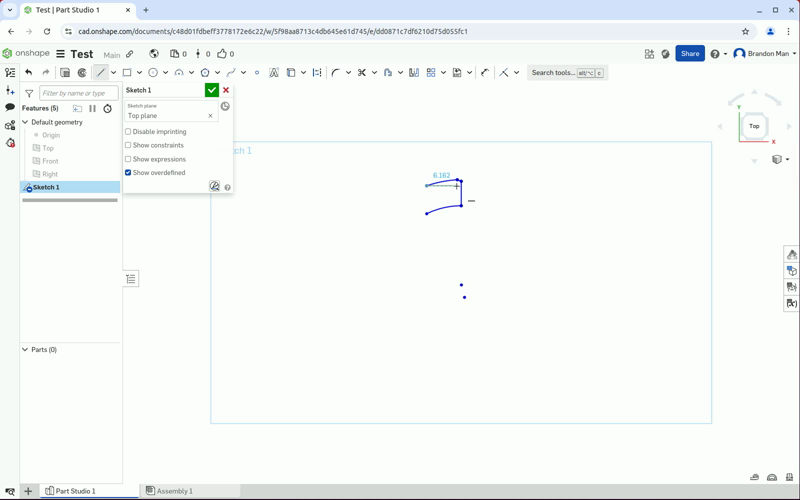
key_down(shift)
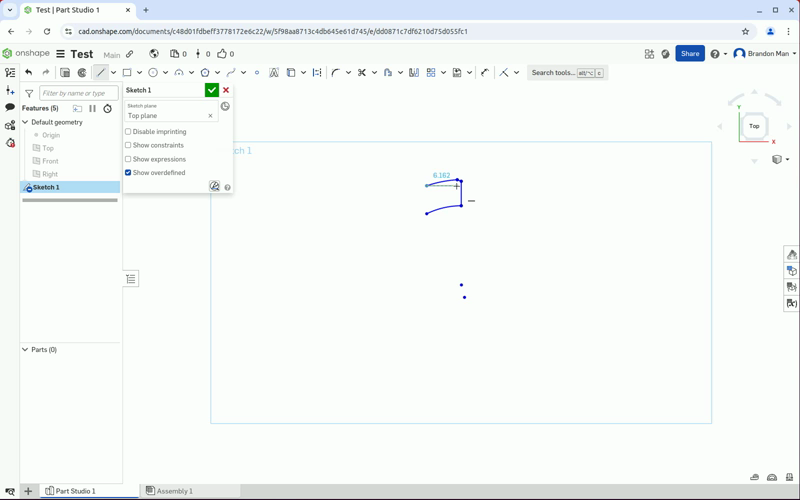
mouse_move(426, 213)
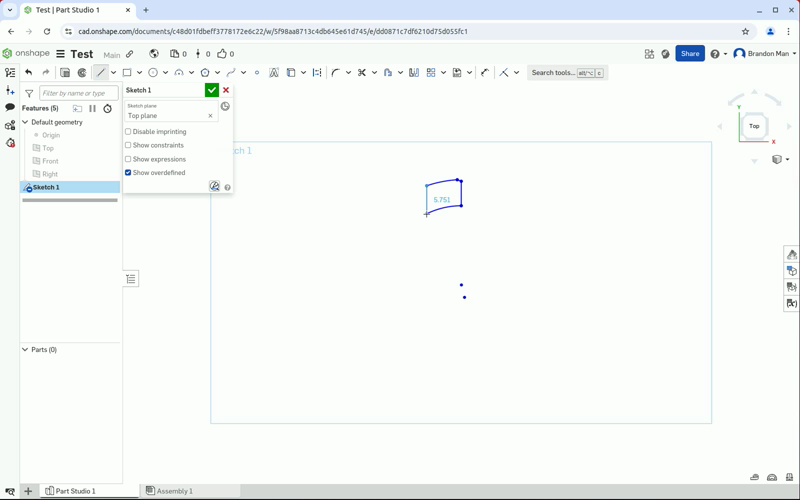
key_up(shift)
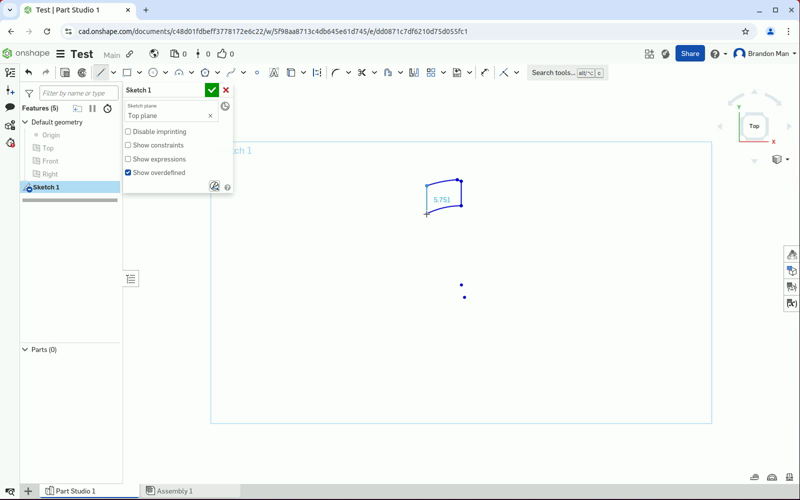
click(426, 213)
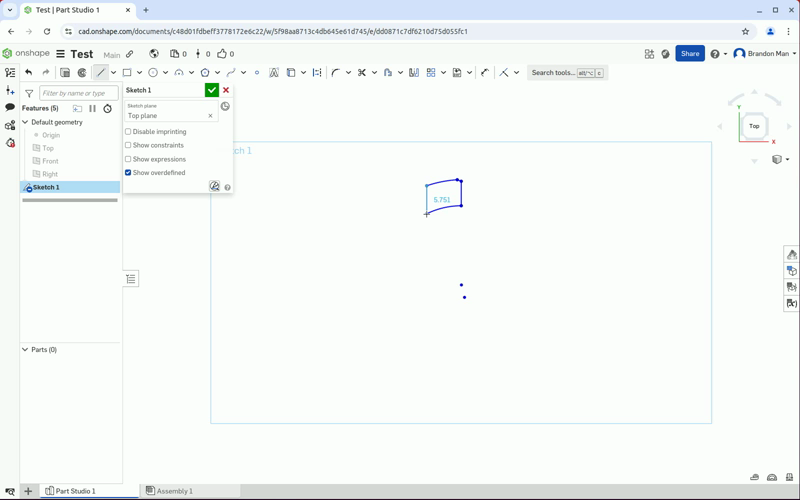
key(esc)
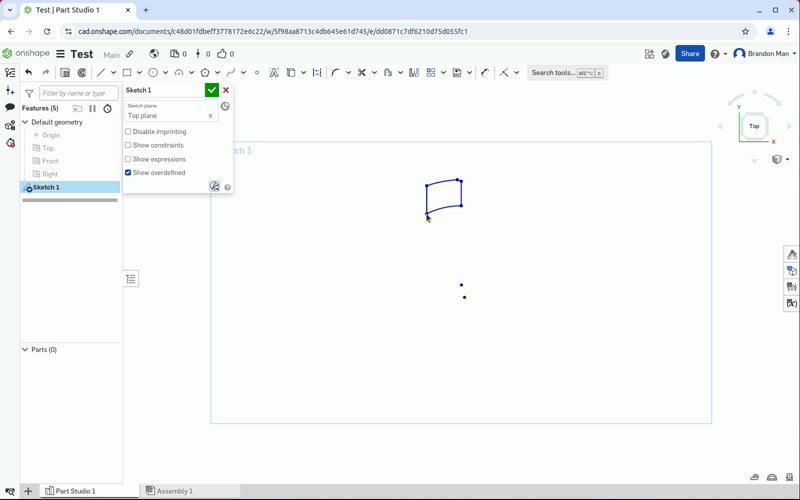
mouse_move(440, 184)
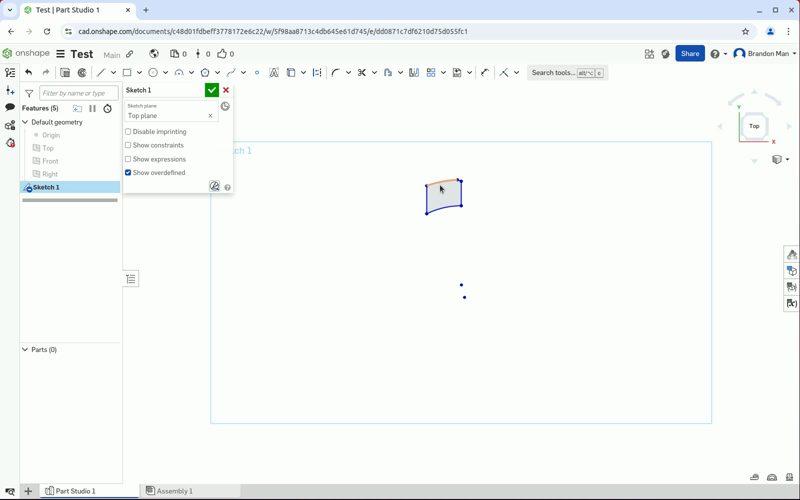
scroll(6)
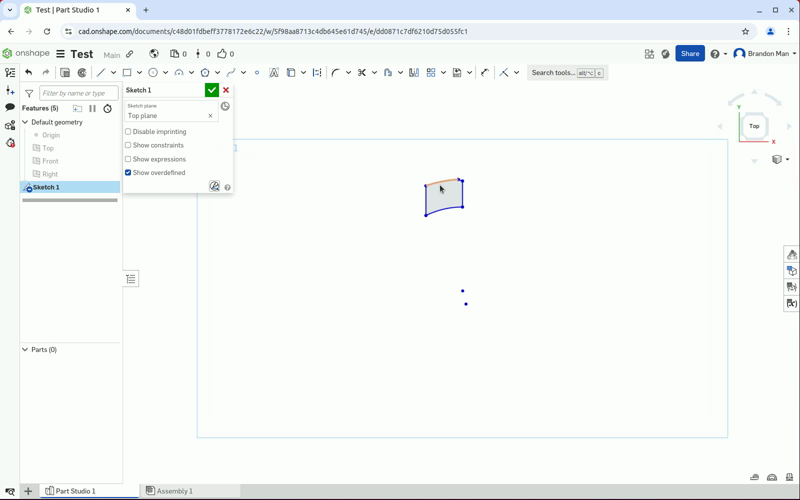
scroll(6)
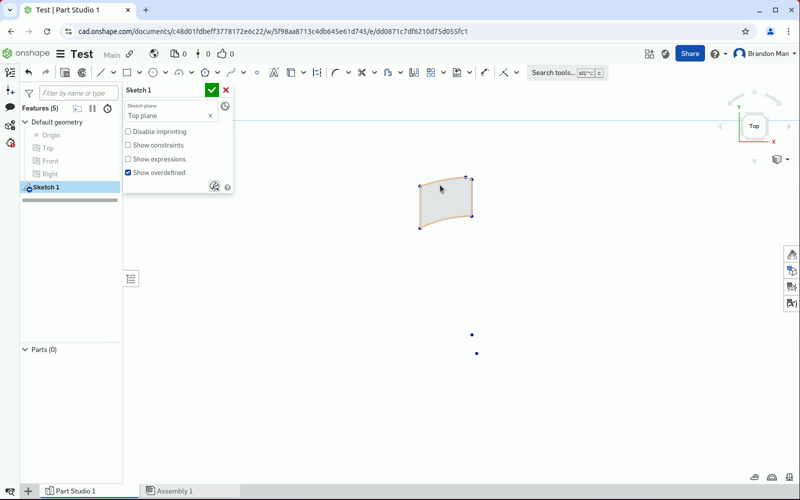
scroll(6)
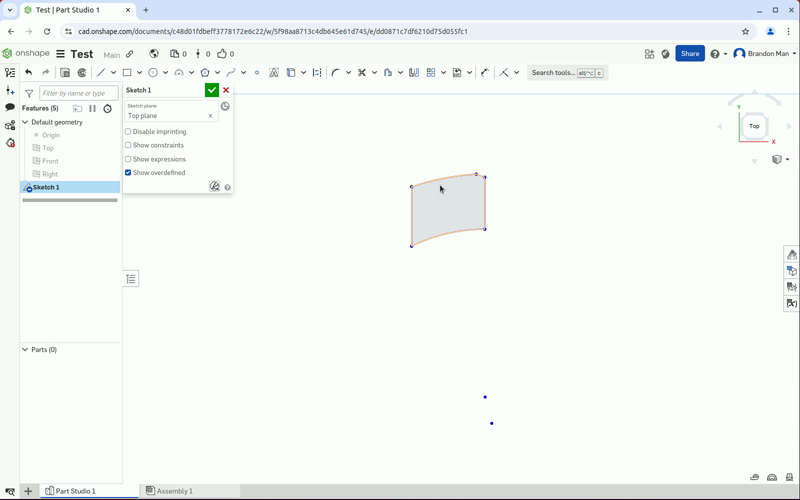
scroll(6)
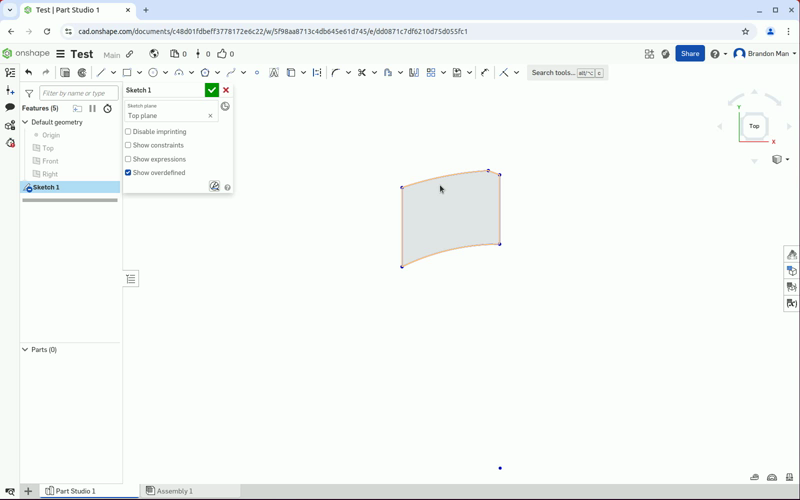
scroll(6)
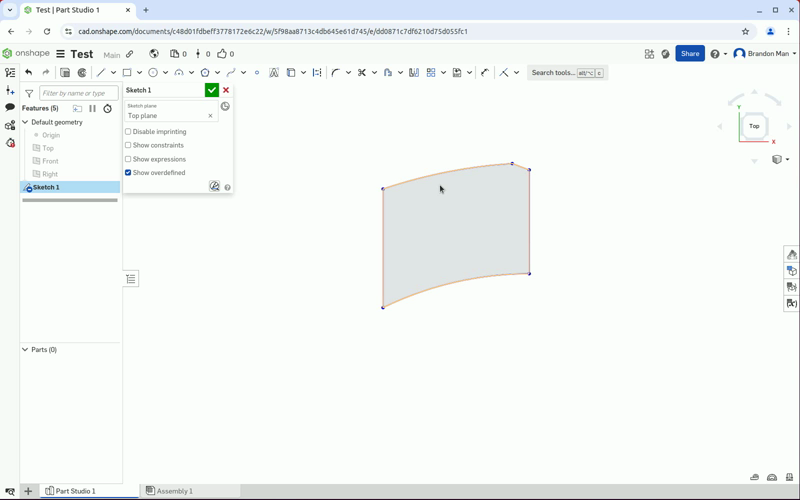
scroll(6)
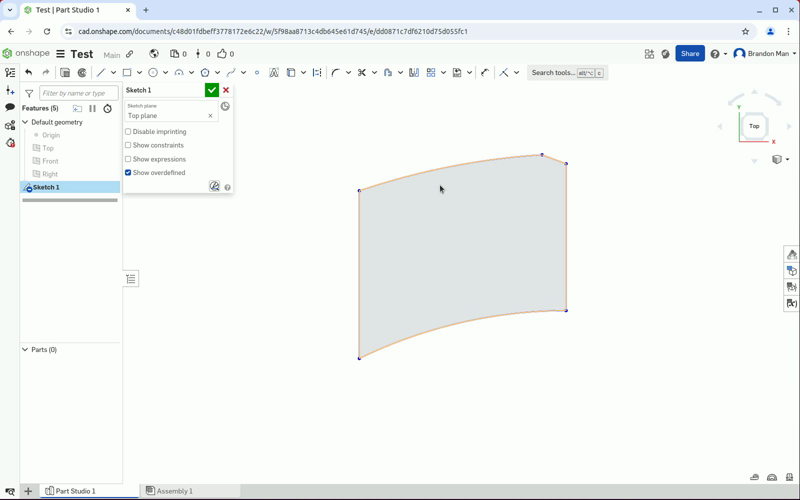
scroll(6)
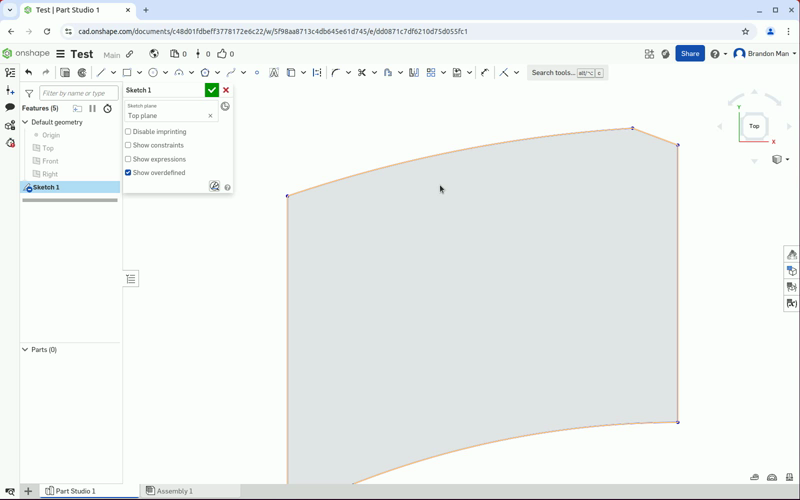
click(440, 184)
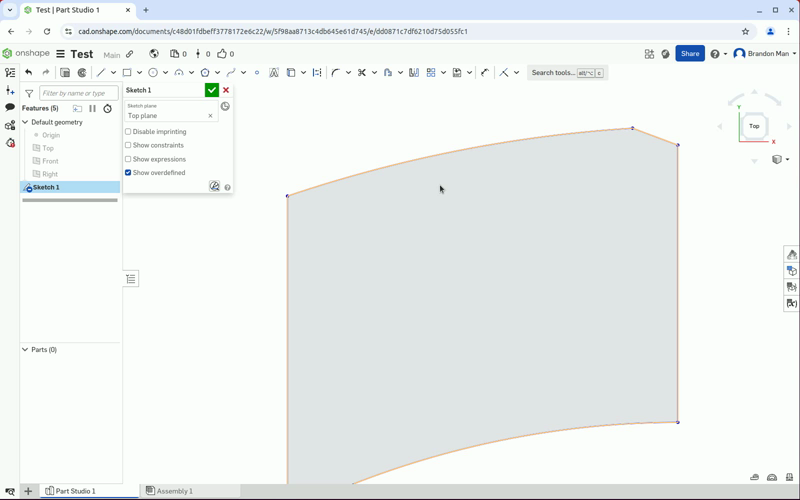
scroll(-6)
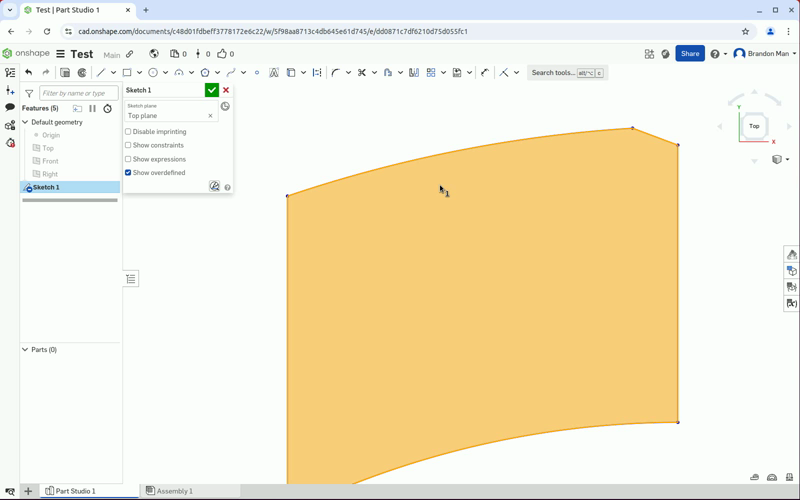
scroll(-6)
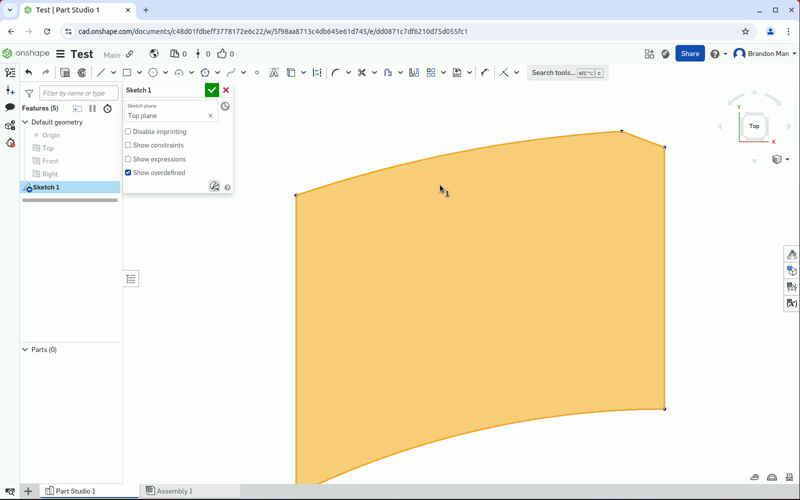
scroll(-6)
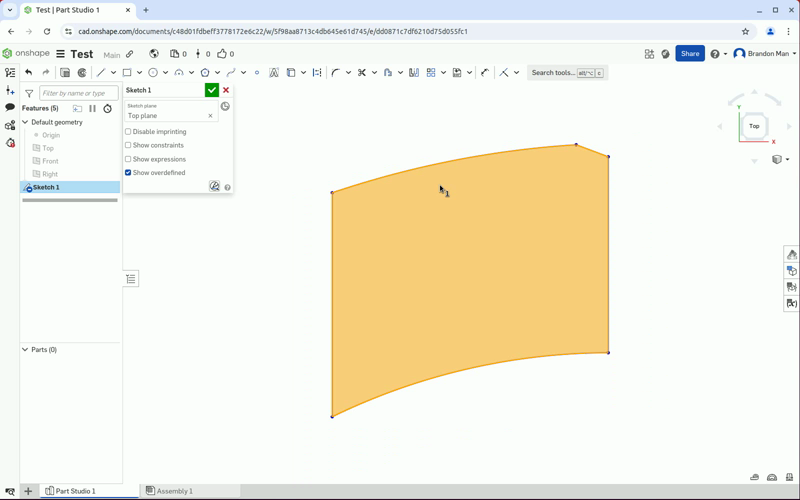
scroll(-6)
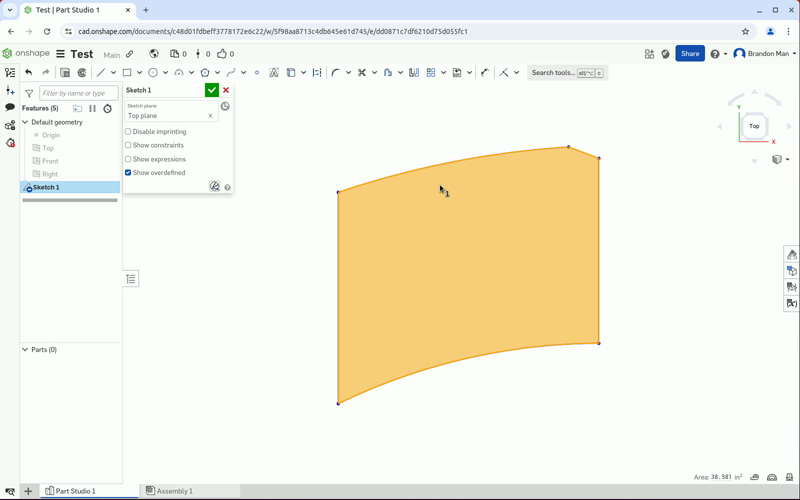
scroll(-6)
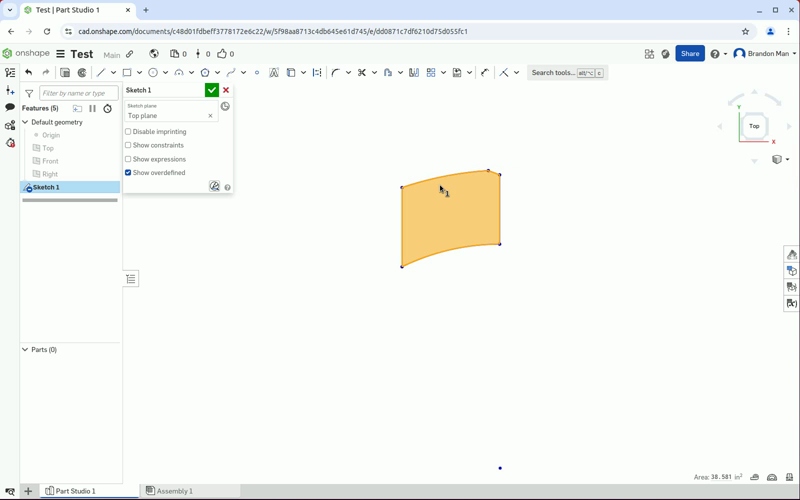
scroll(-6)
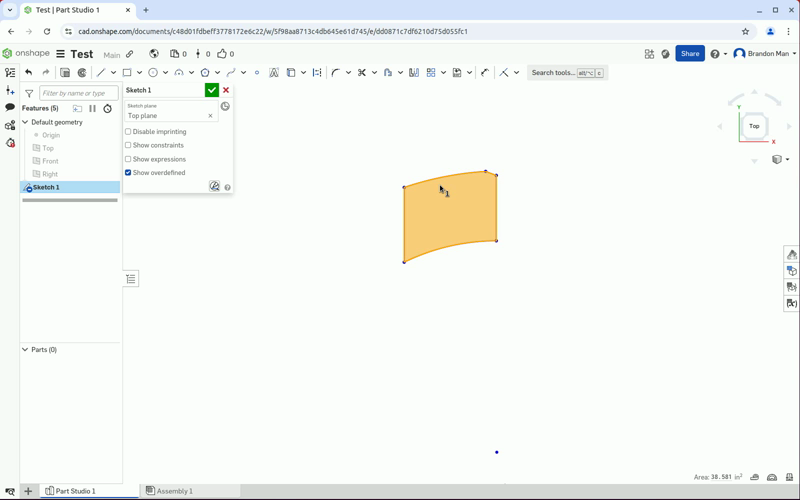
scroll(-6)
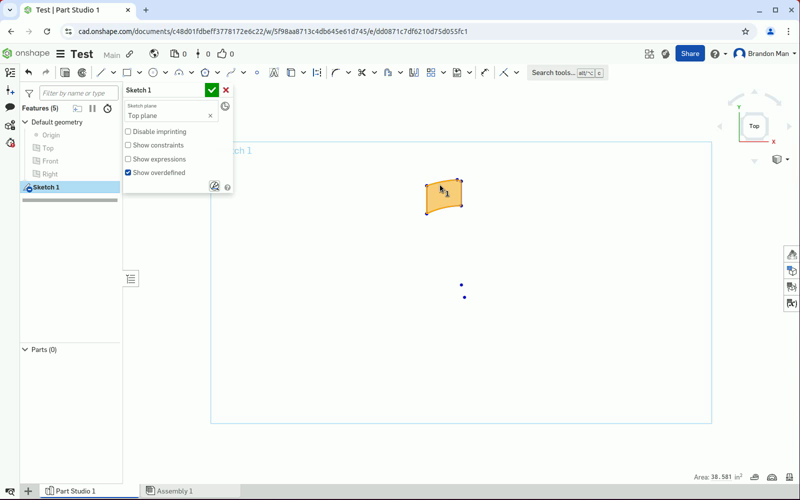
mouse_move(73, 352)
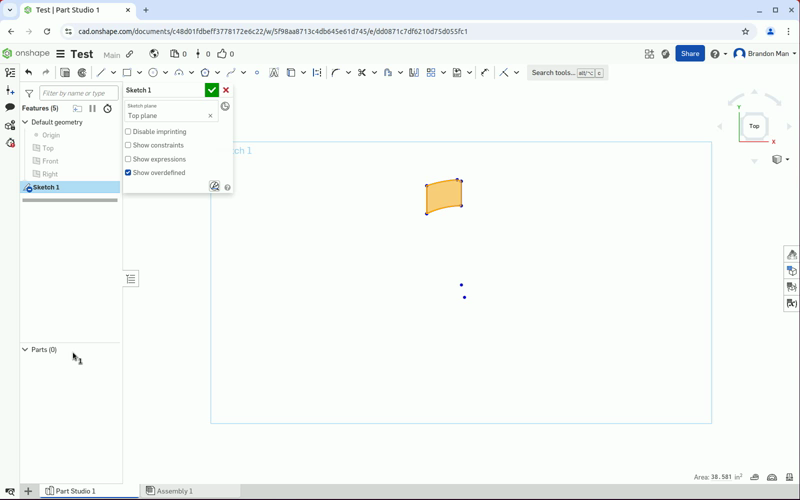
key(shift+y)
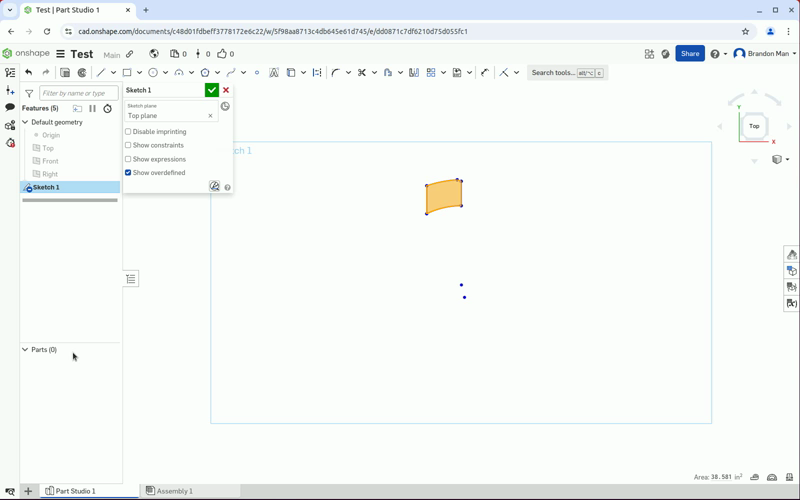
key(shift+e)
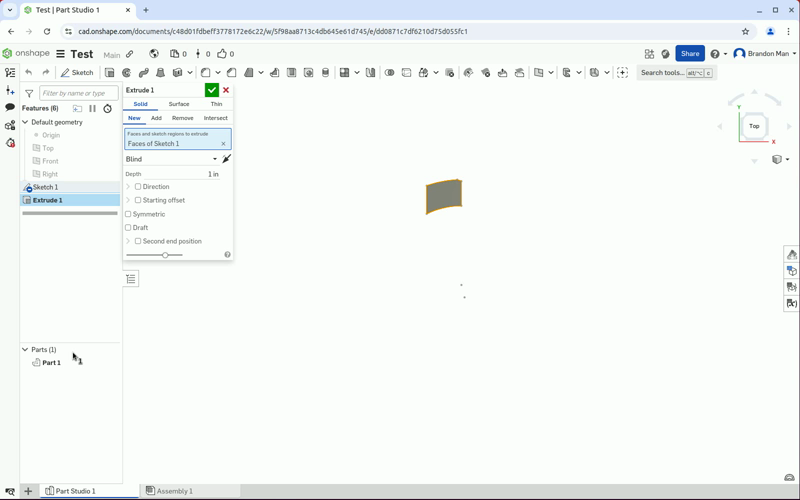
mouse_move(143, 106)
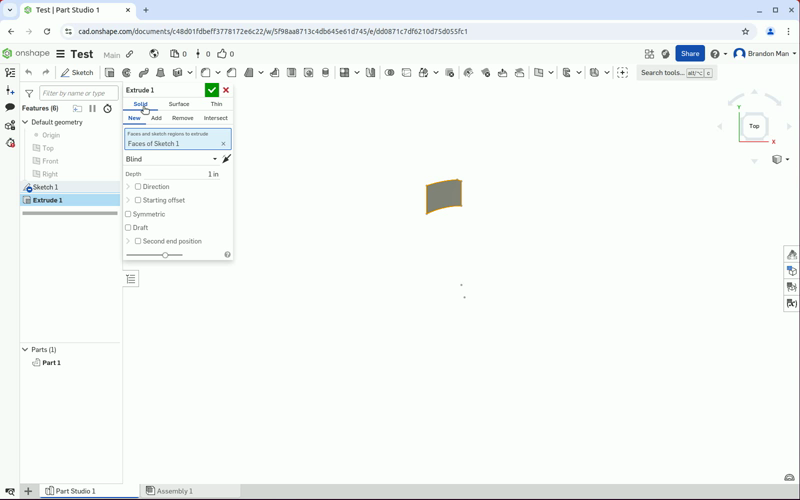
click(143, 106)
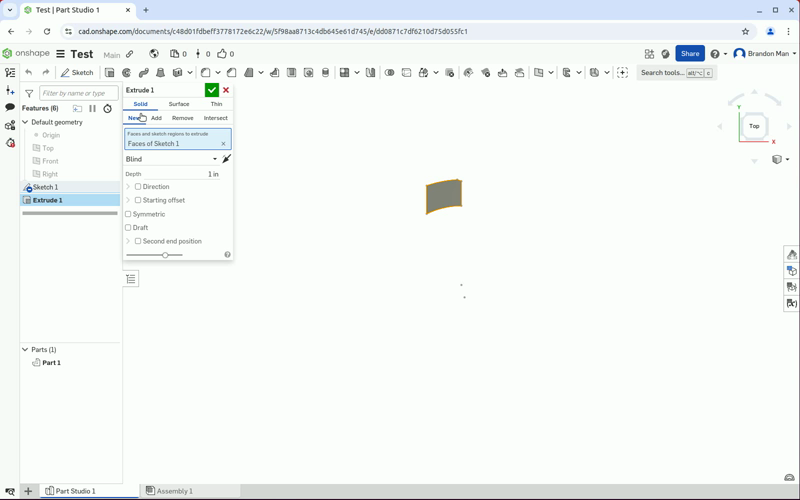
mouse_move(137, 120)
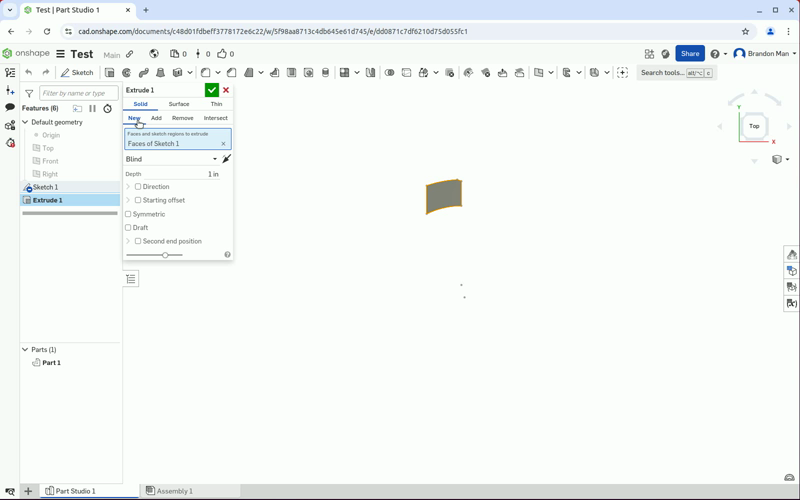
click(137, 120)
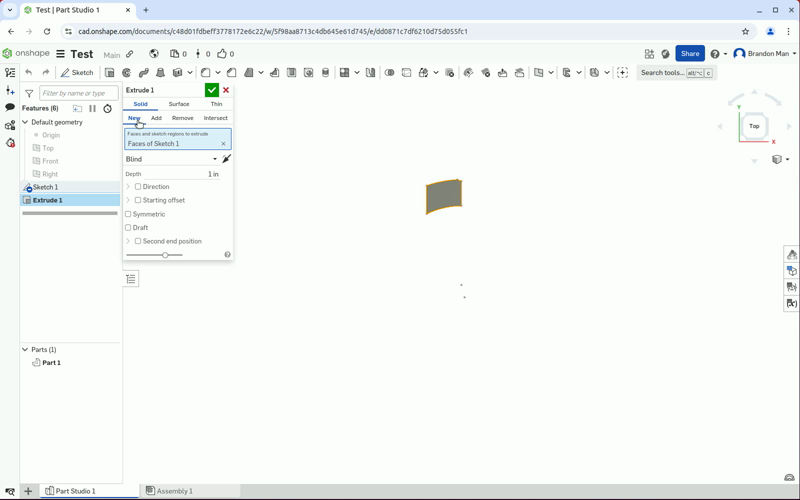
key(tab, 4)
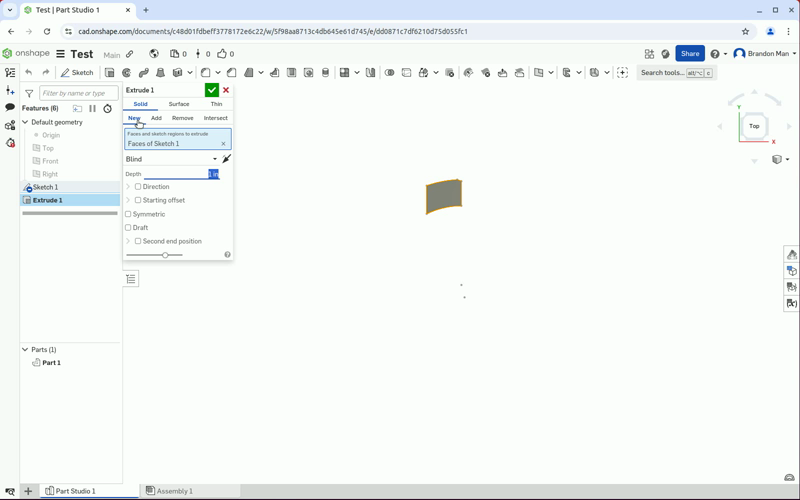
text(1.204)
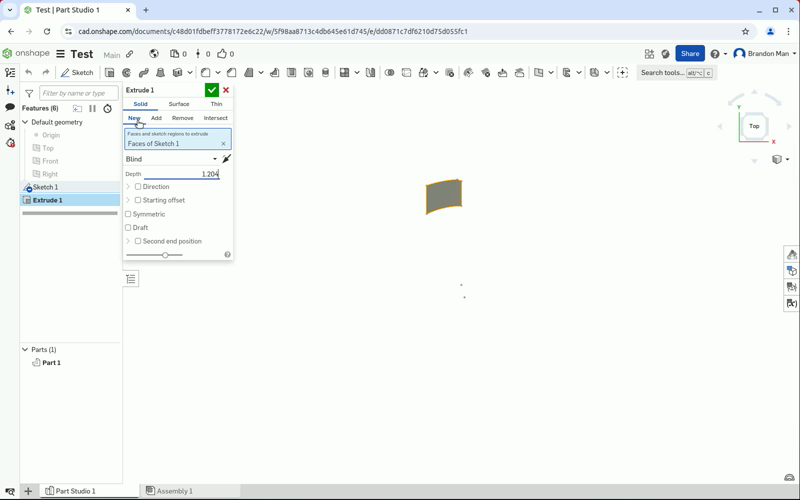
key(enter)
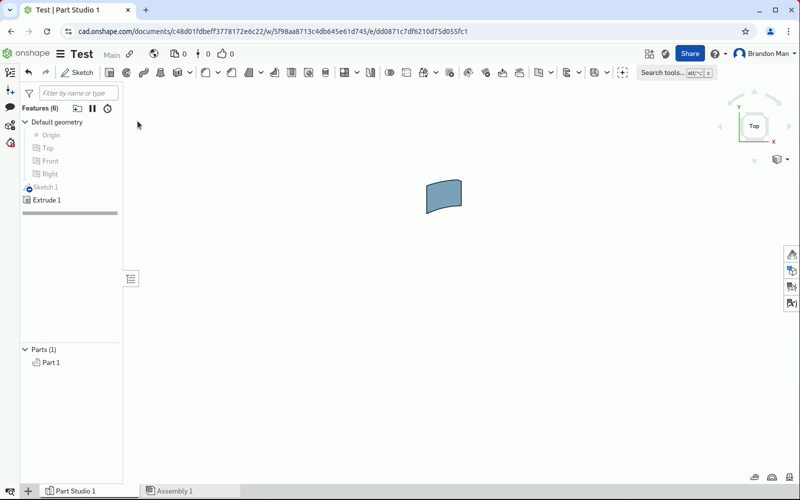
key(shift+h)
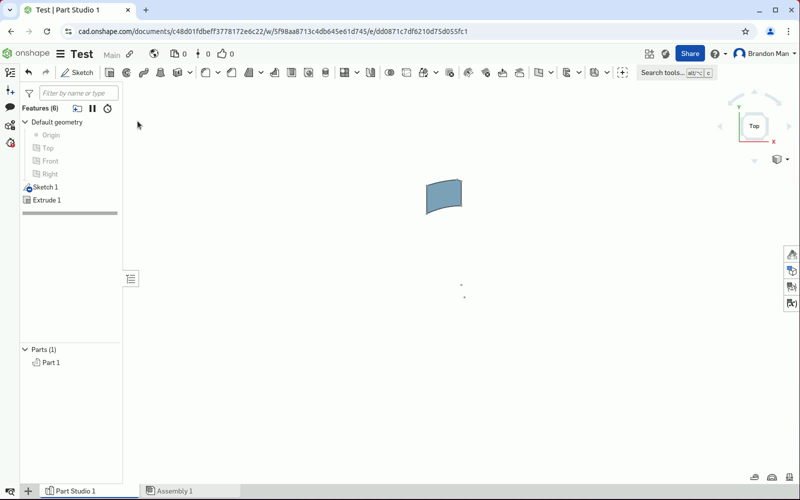
key(shift+h)
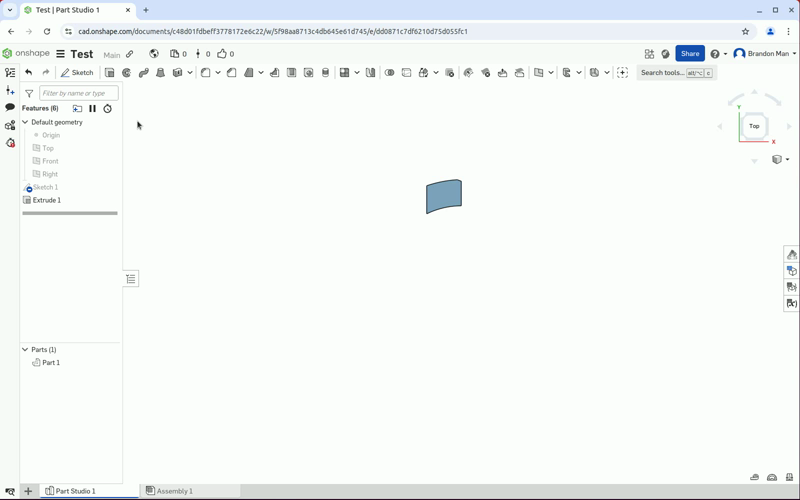
mouse_move(73, 189)
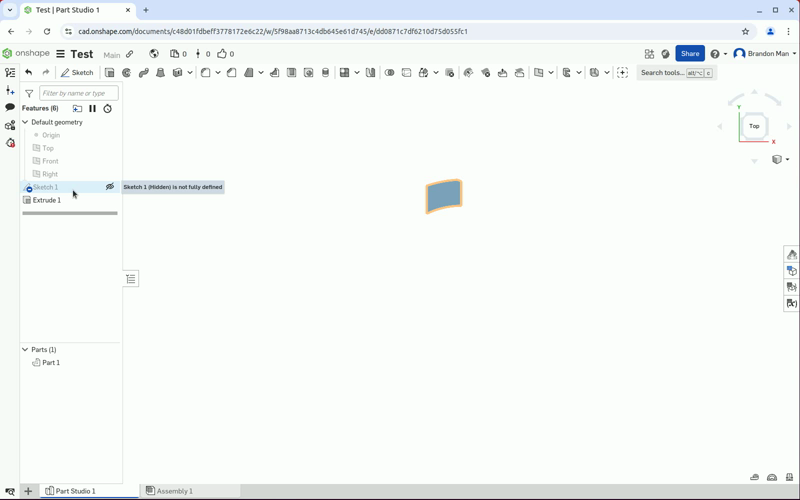
click(73, 189)
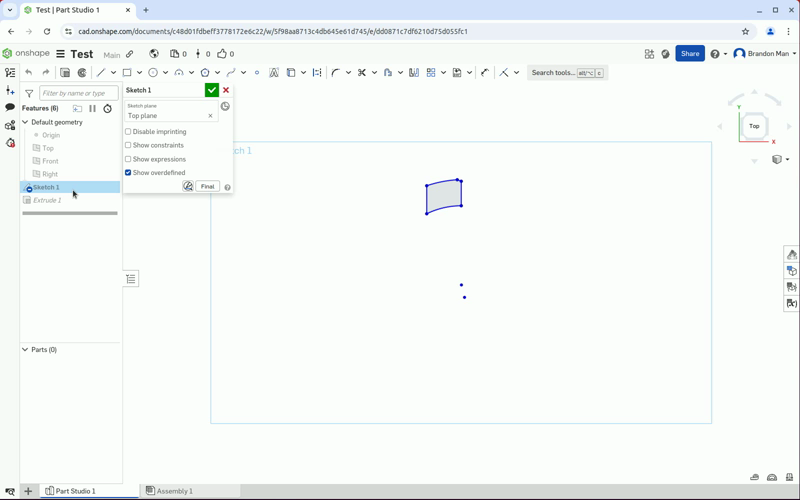
mouse_move(229, 92)
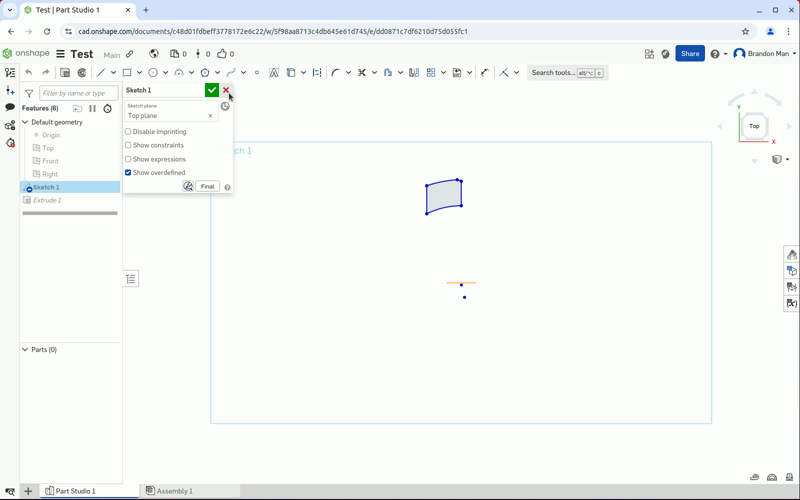
click(229, 92)
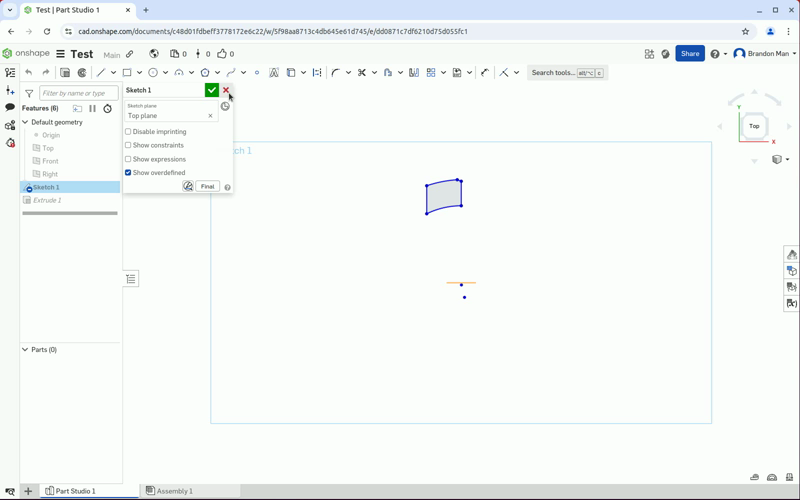
key(shift+s)
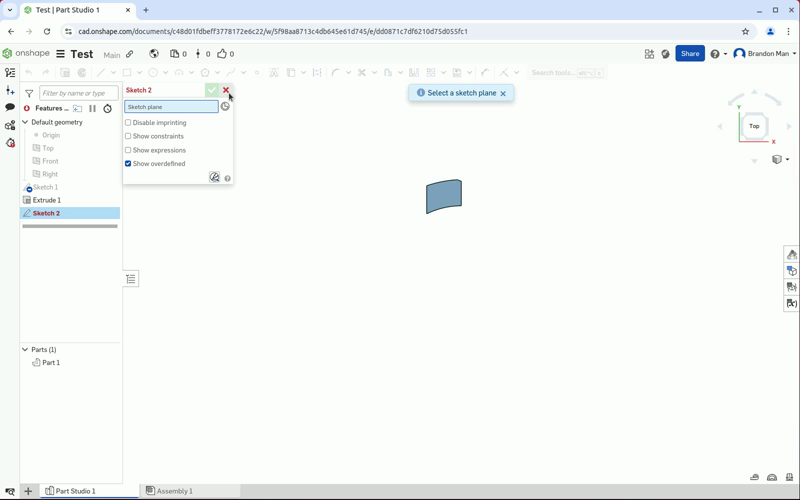
mouse_move(73, 150)
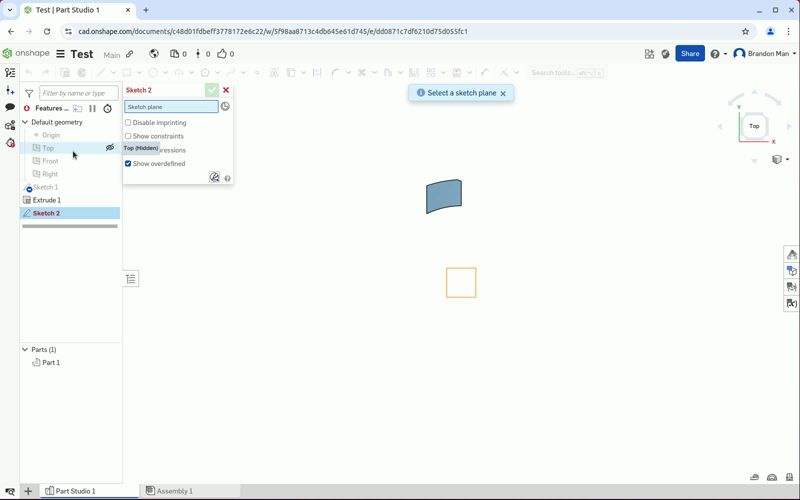
click(73, 150)
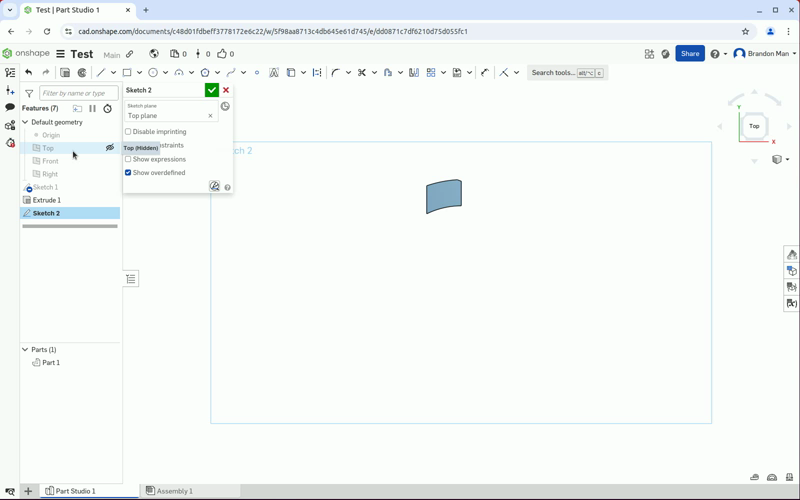
mouse_move(73, 352)
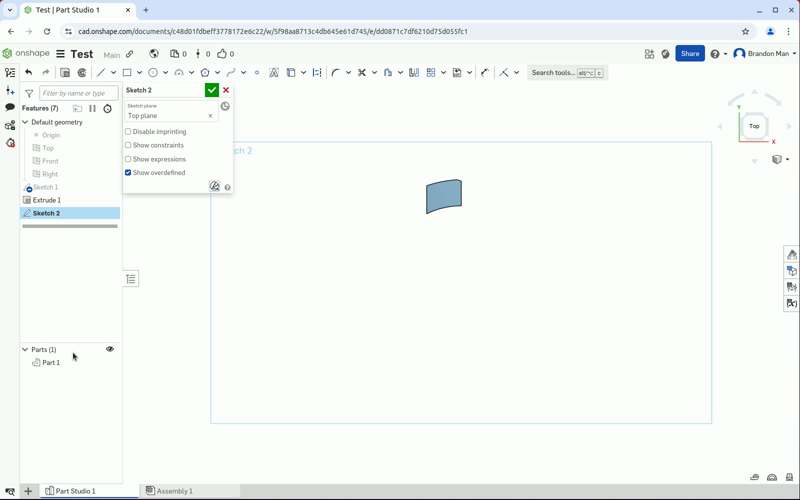
key(y)
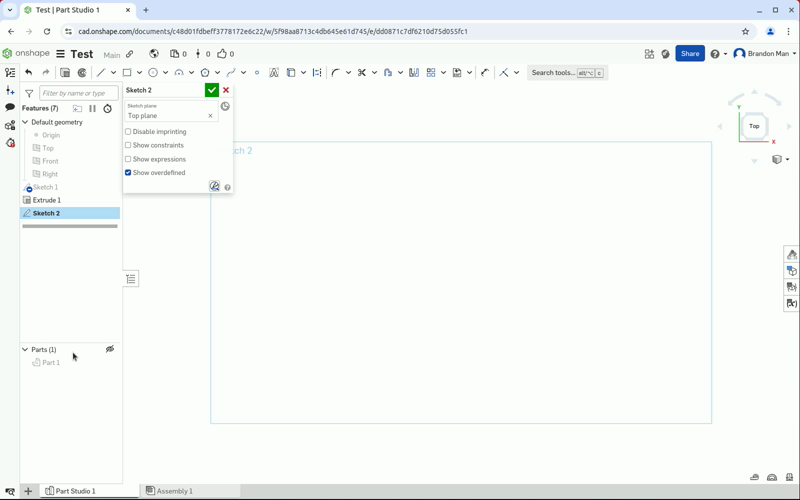
key(a)
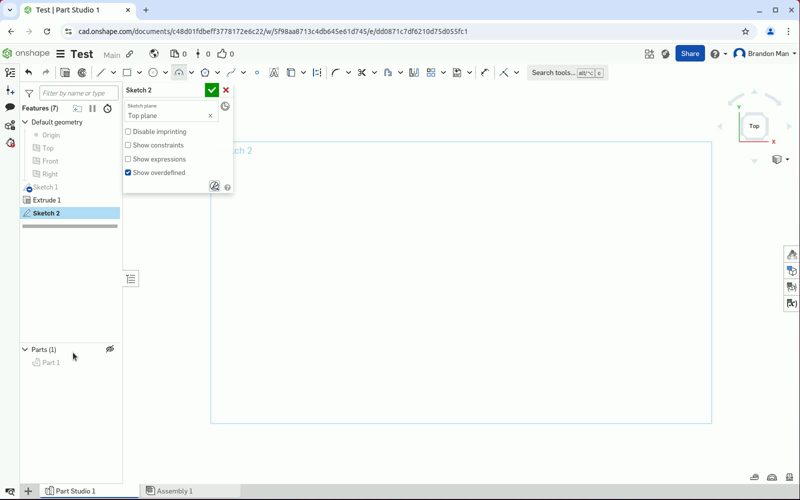
key_down(shift)
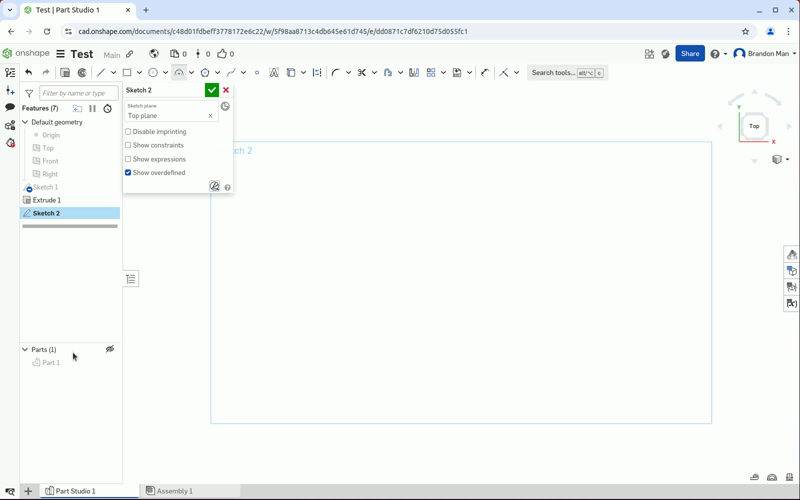
mouse_move(426, 185)
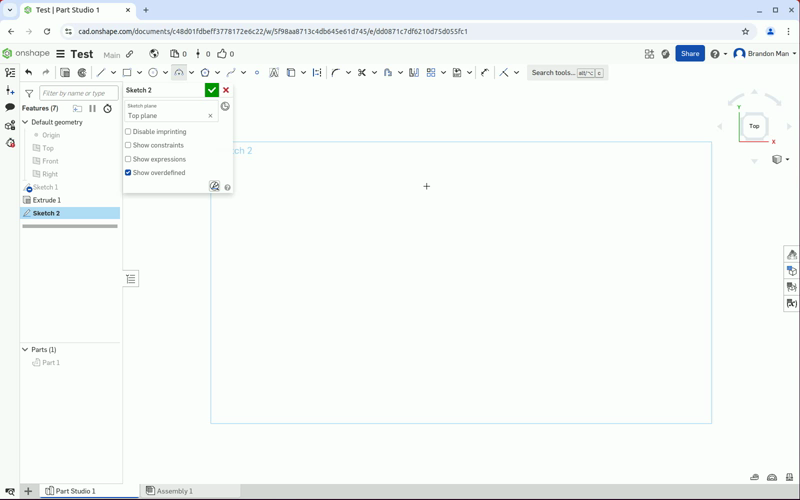
click(426, 185)
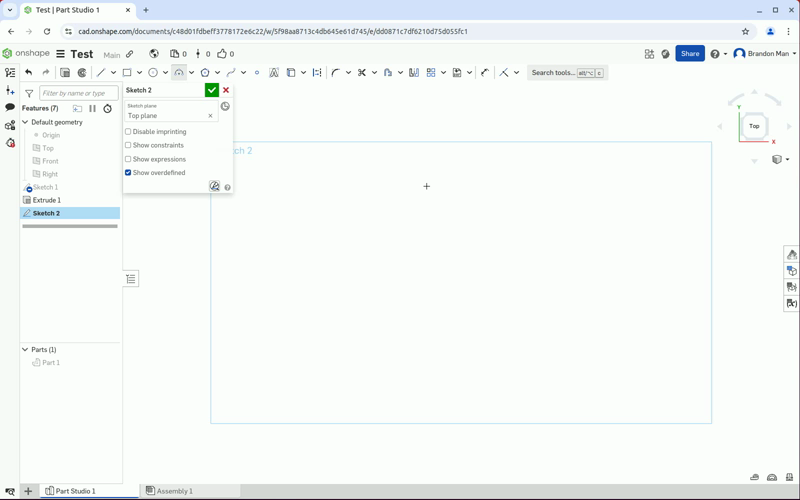
key_up(shift)
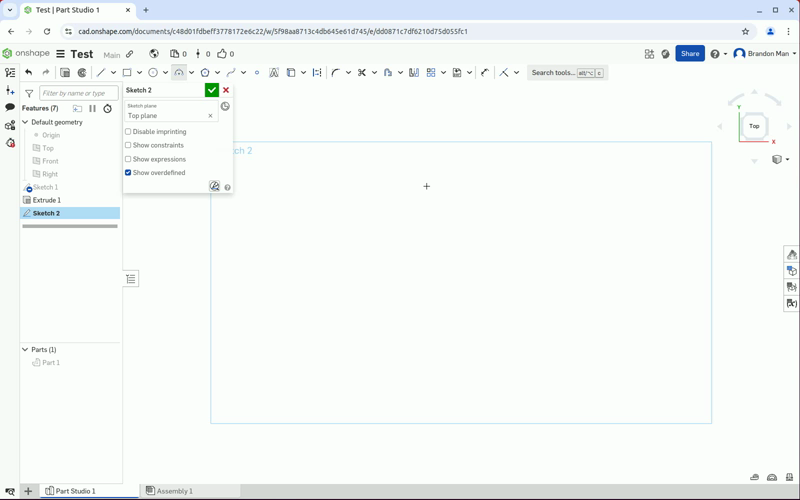
key_down(shift)
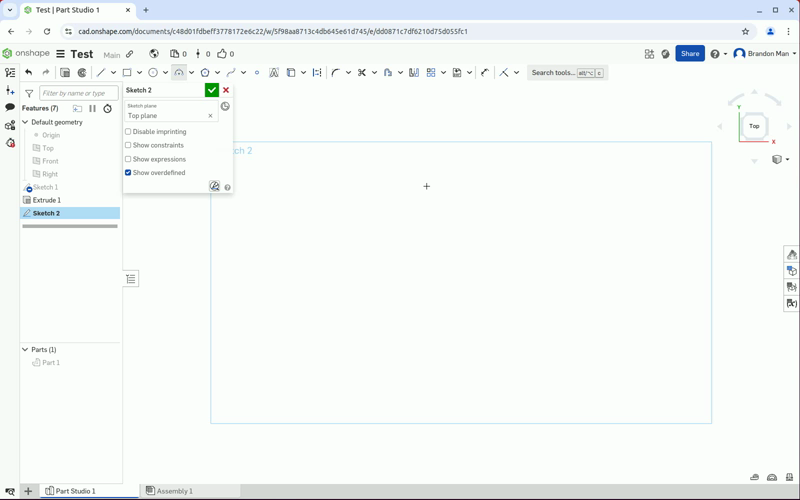
mouse_move(458, 179)
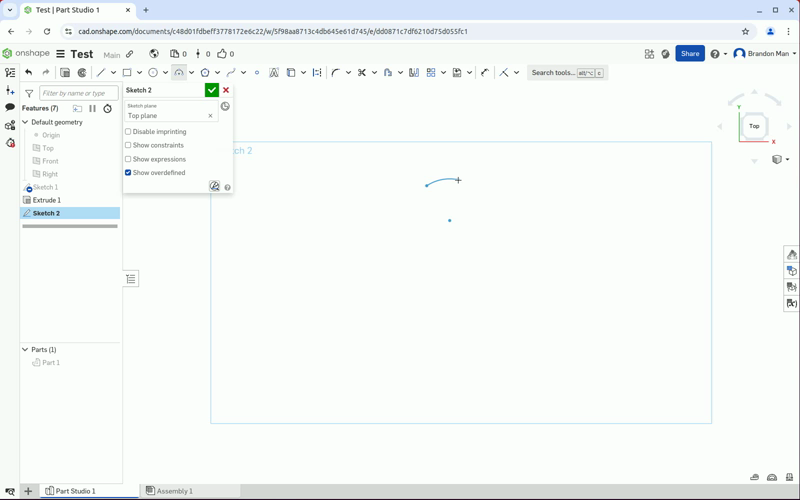
click(458, 179)
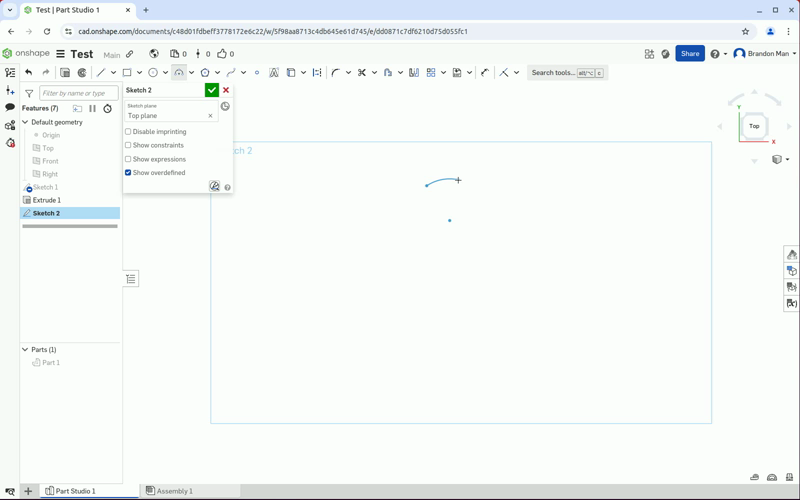
mouse_move(442, 181)
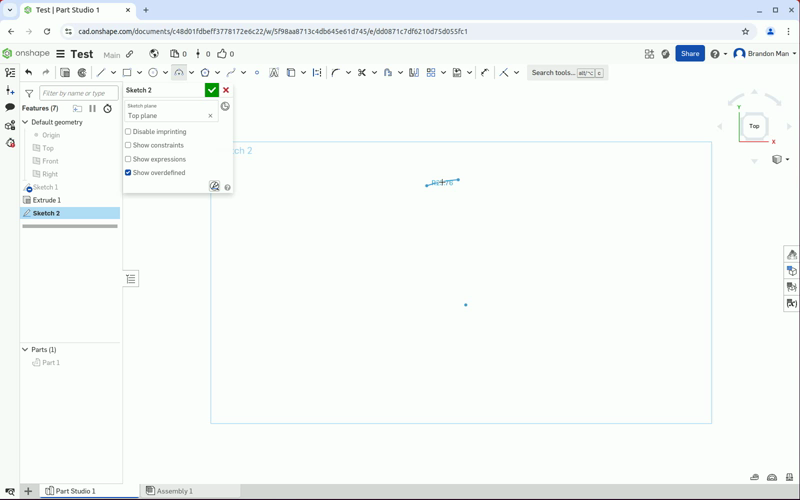
click(442, 181)
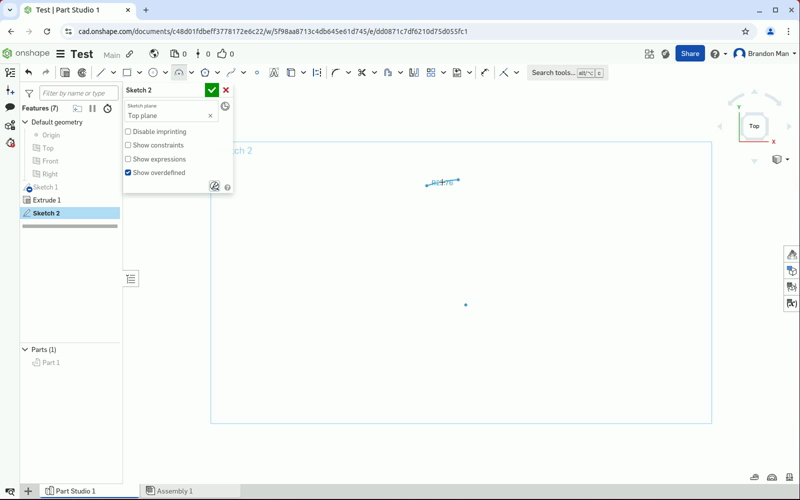
key_up(shift)
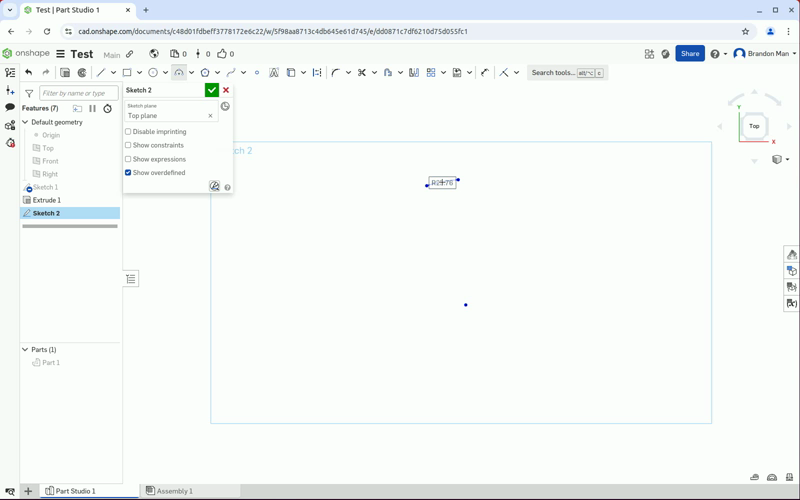
key(esc)
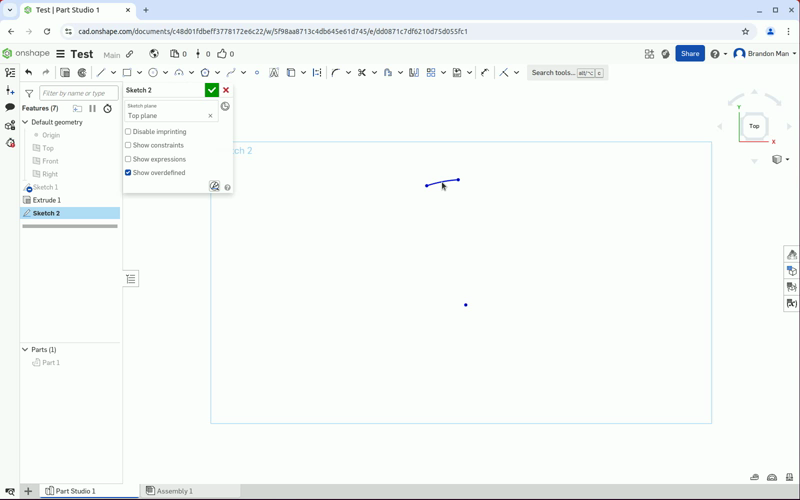
key(l)
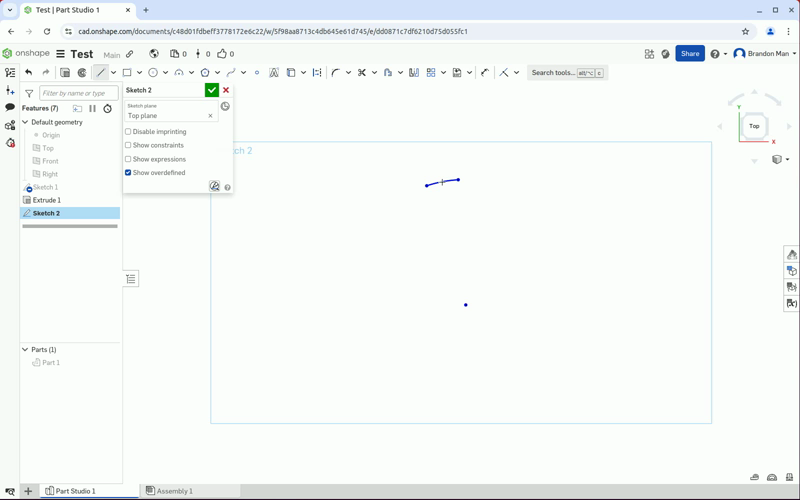
mouse_move(458, 179)
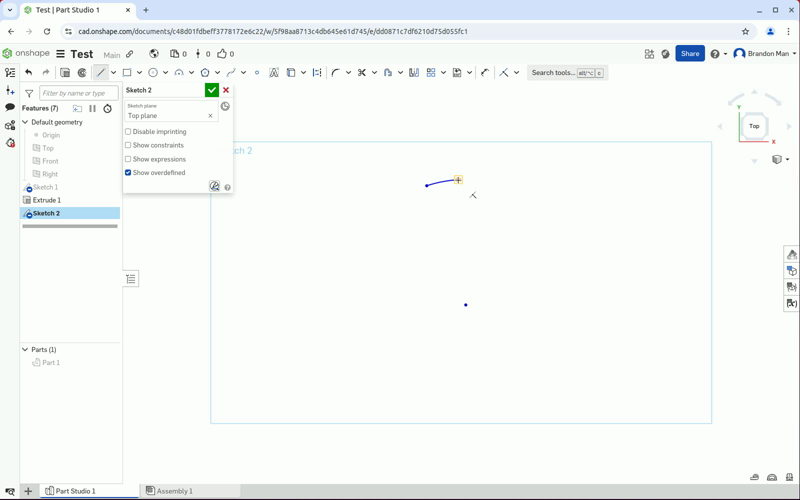
click(458, 179)
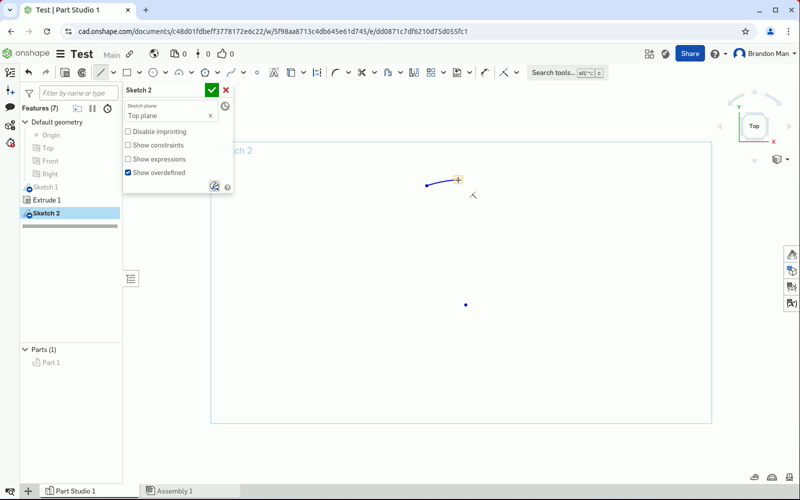
key_down(shift)
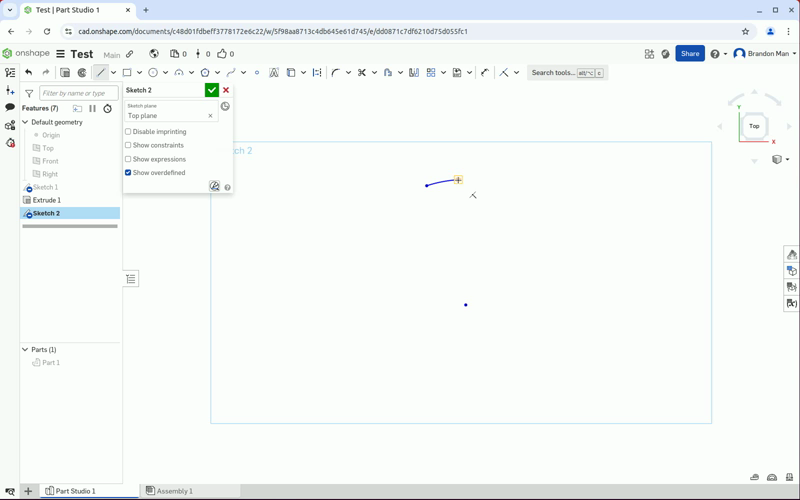
mouse_move(488, 179)
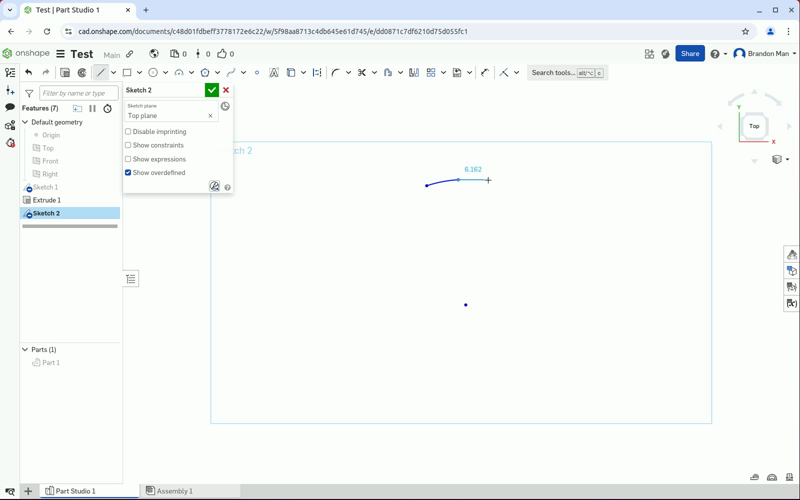
mouse_move(426, 169)
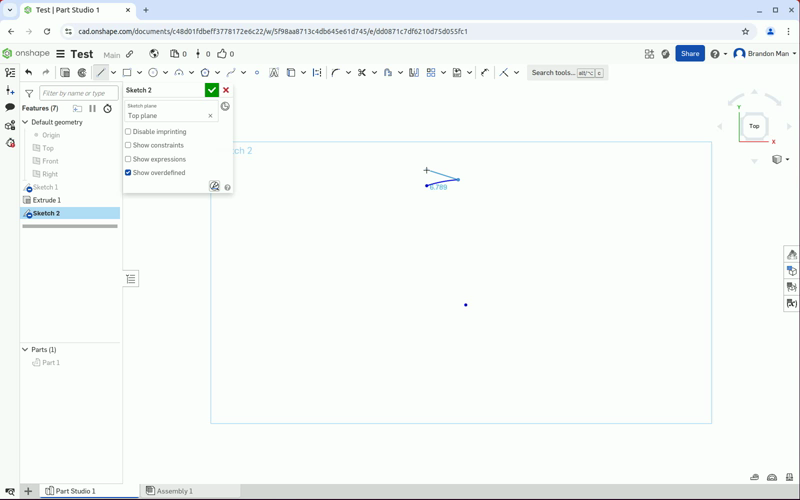
click(426, 169)
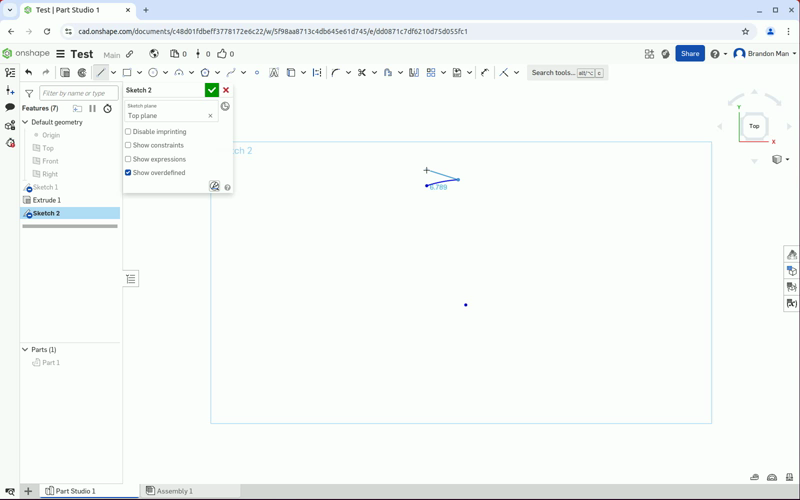
key_up(shift)
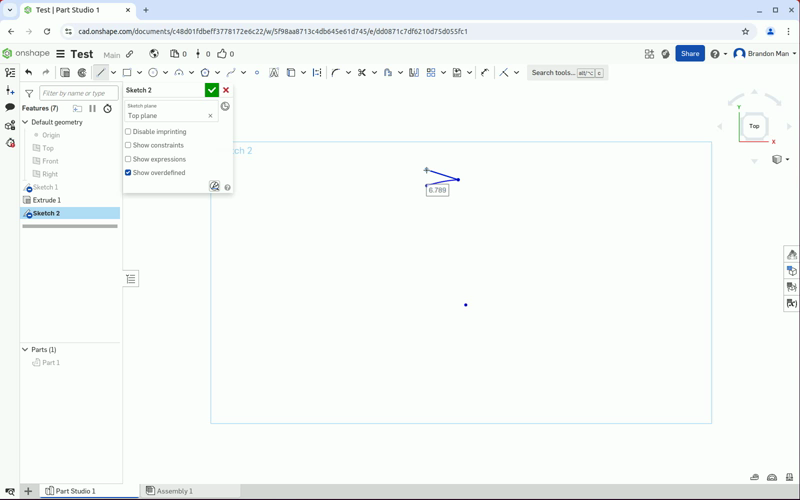
mouse_move(456, 169)
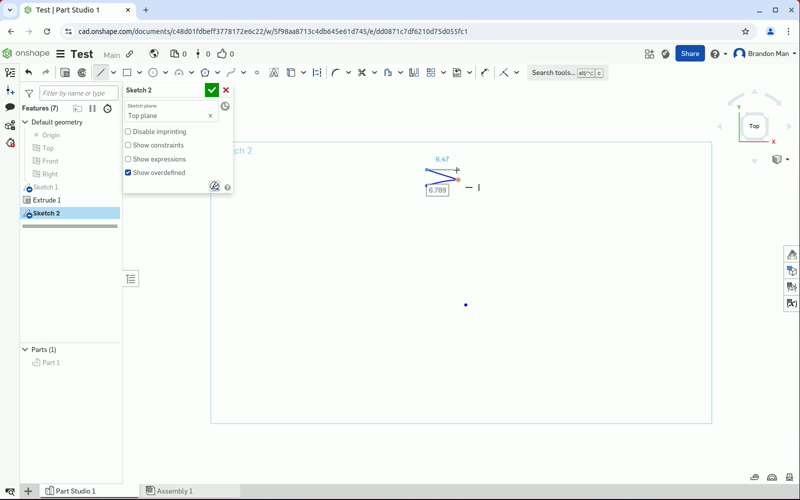
key_down(shift)
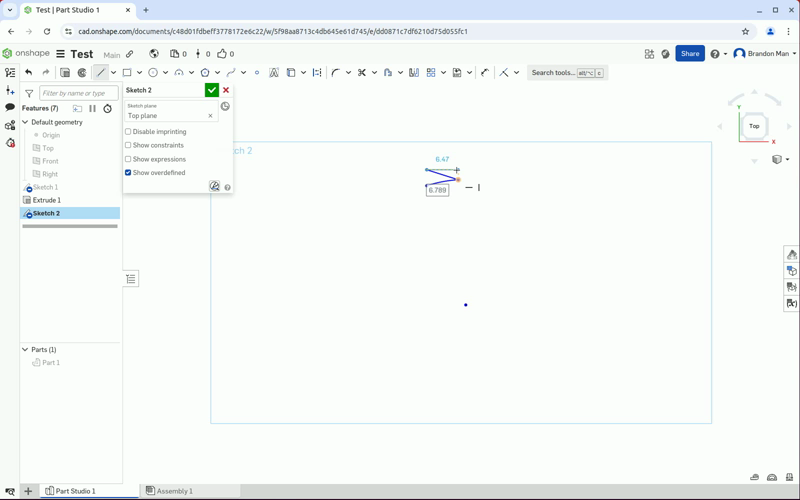
mouse_move(426, 185)
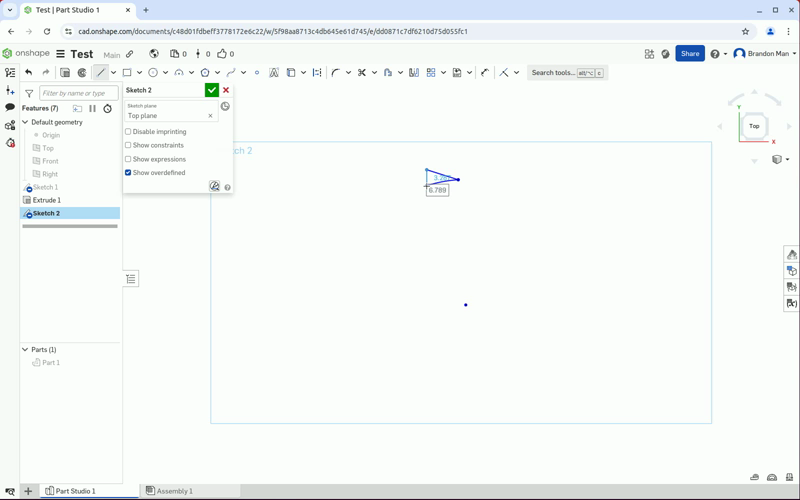
key_up(shift)
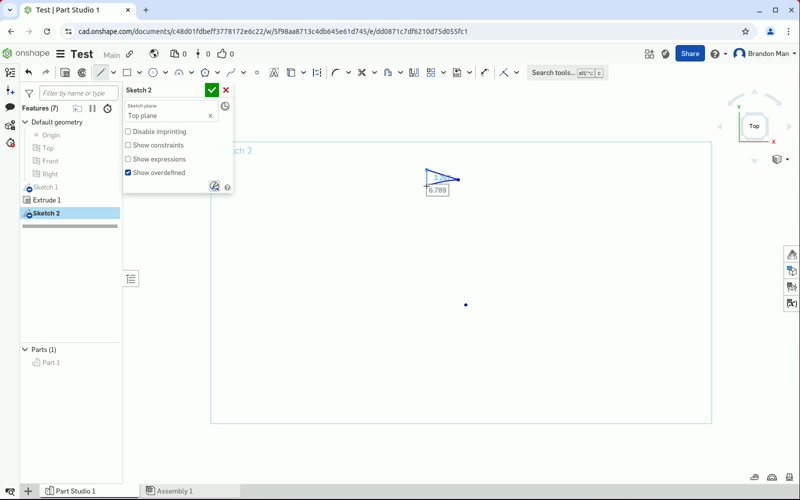
click(426, 185)
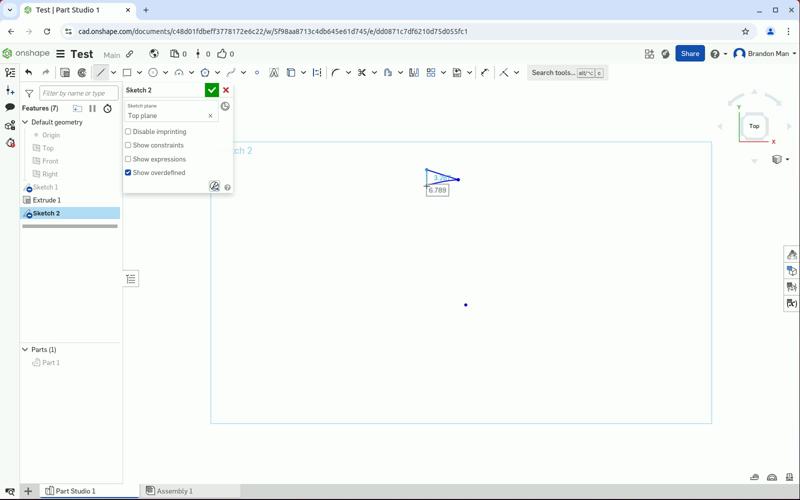
key(esc)
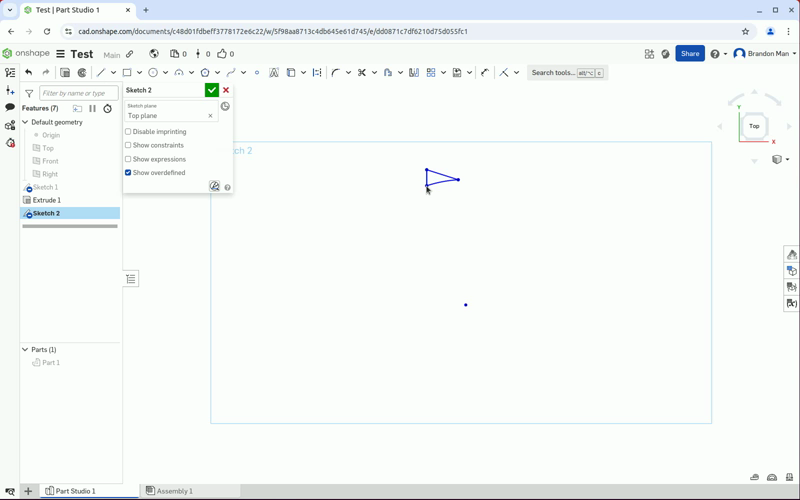
mouse_move(432, 175)
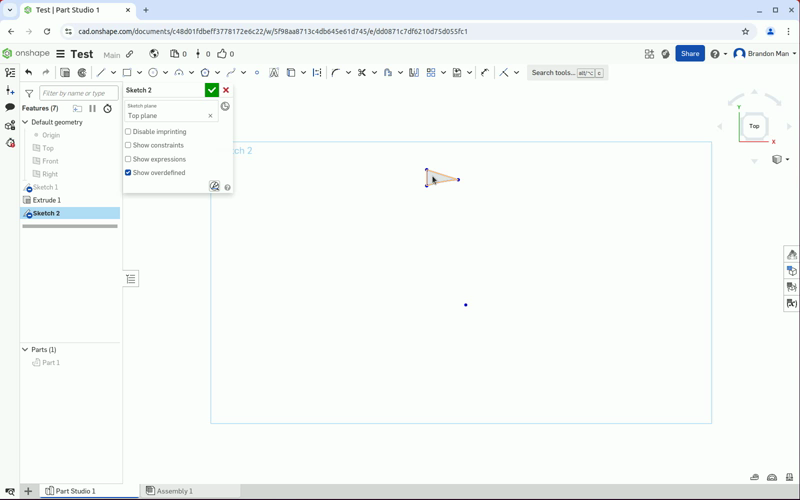
scroll(6)
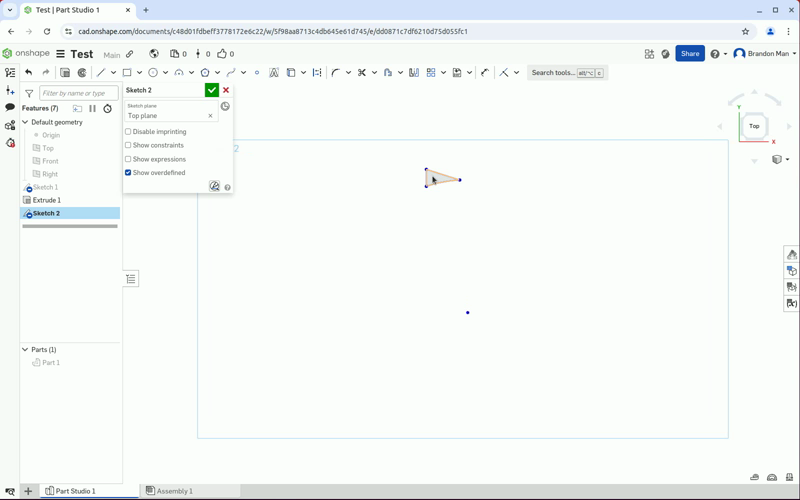
scroll(6)
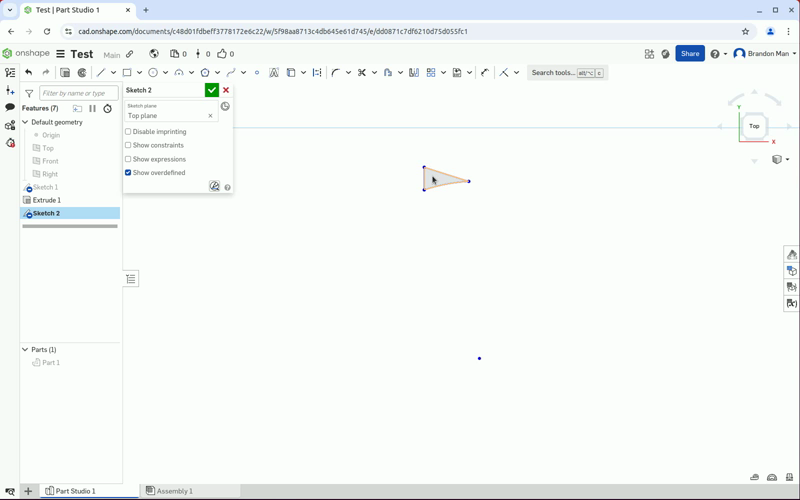
scroll(6)
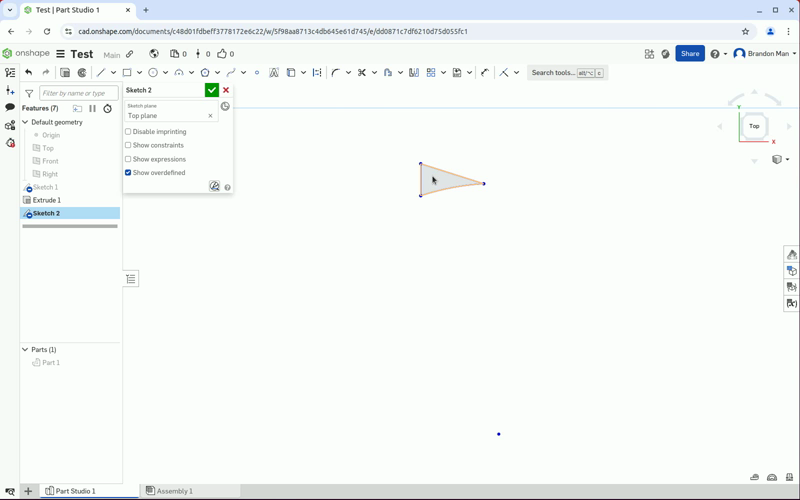
scroll(6)
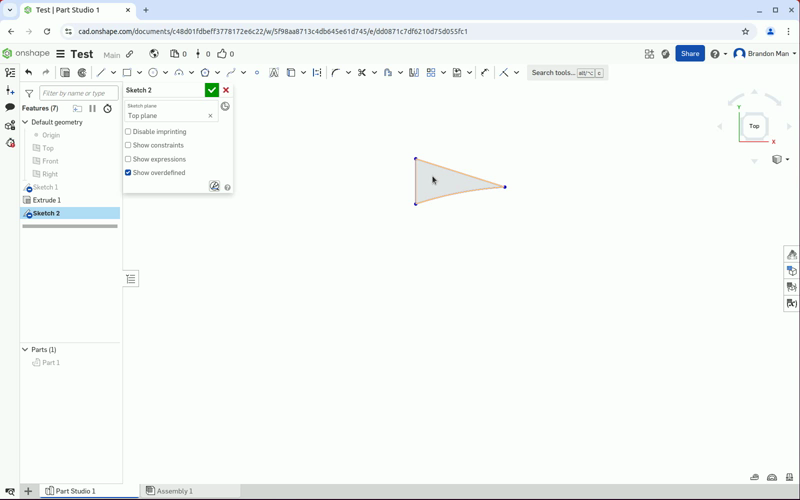
scroll(6)
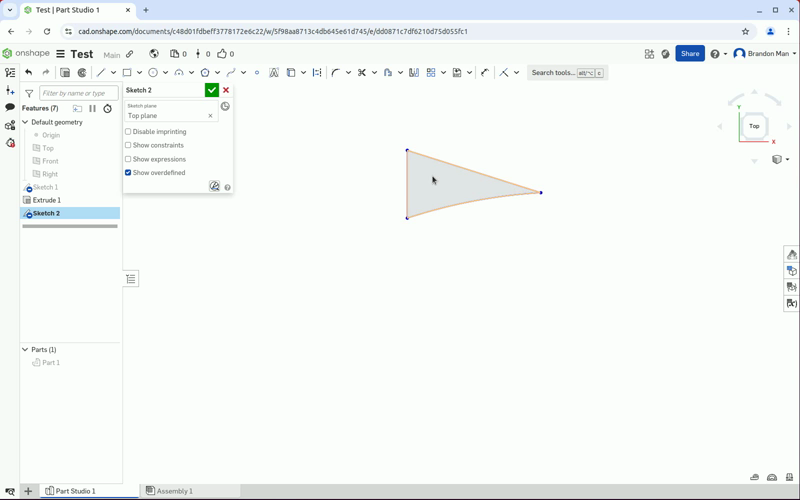
scroll(6)
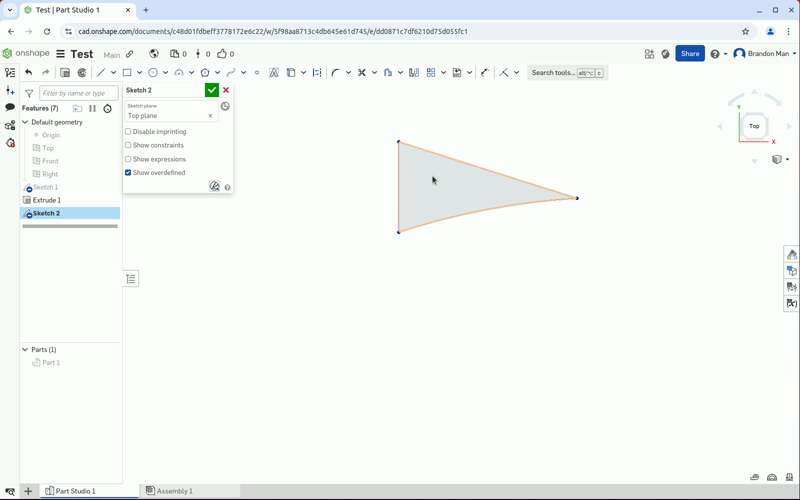
scroll(6)
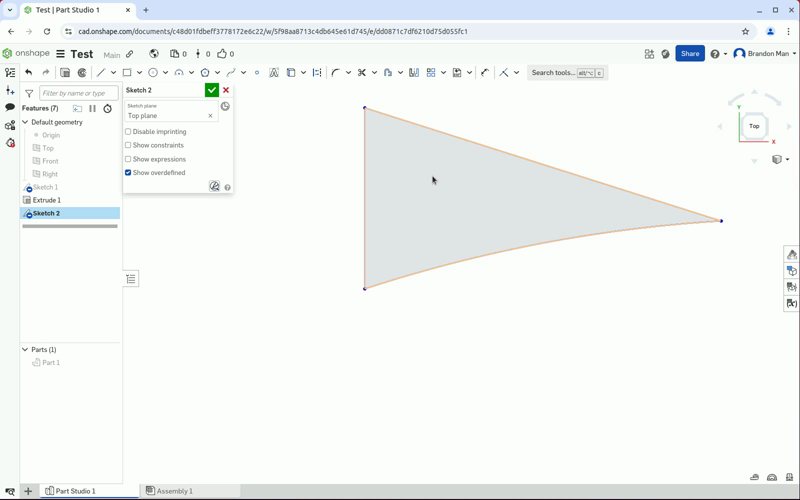
click(432, 175)
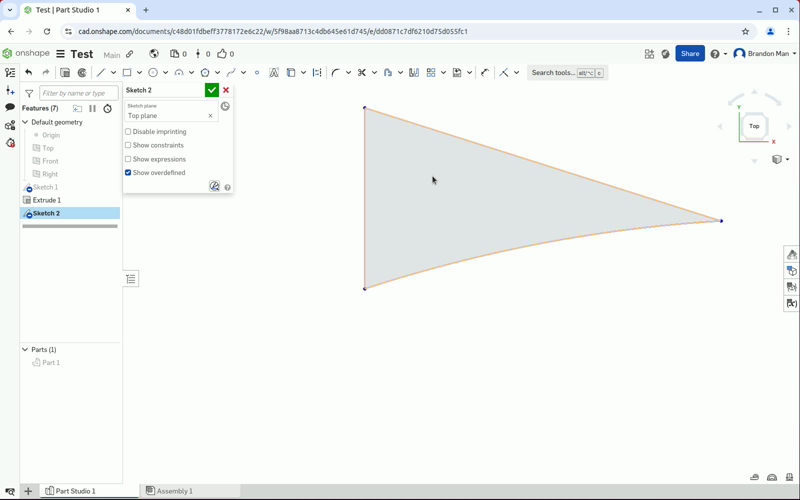
scroll(-6)
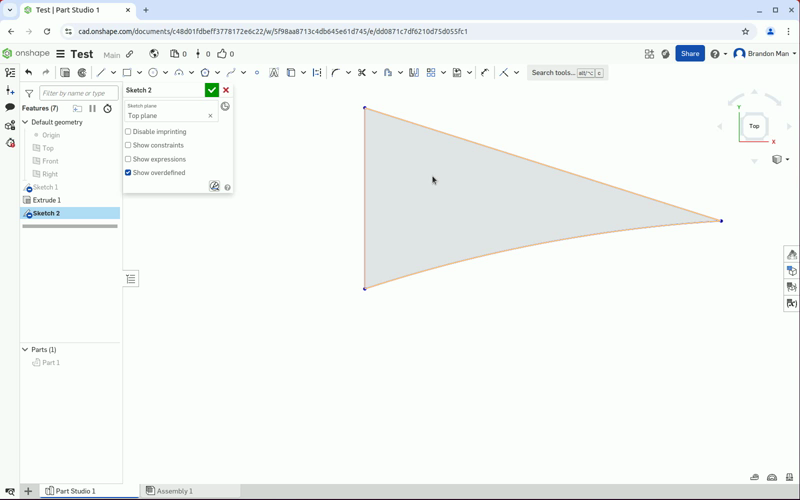
scroll(-6)
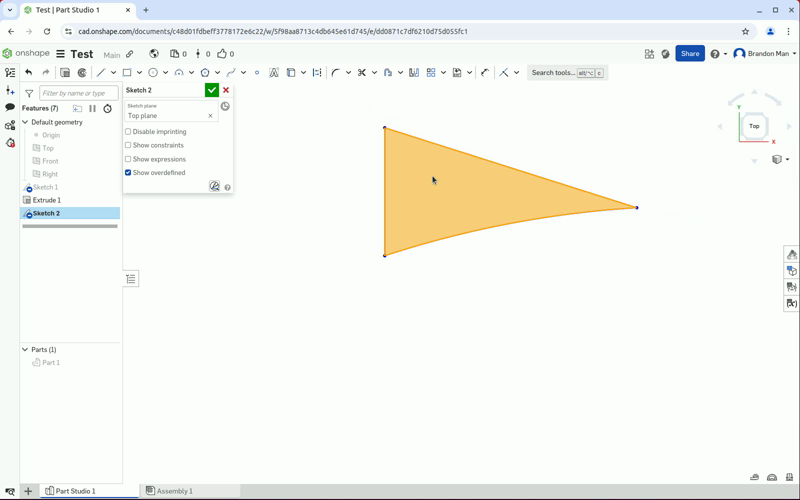
scroll(-6)
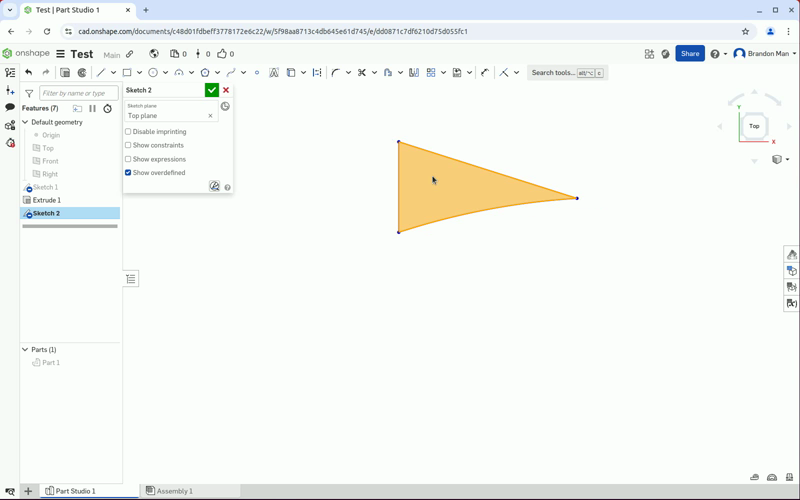
scroll(-6)
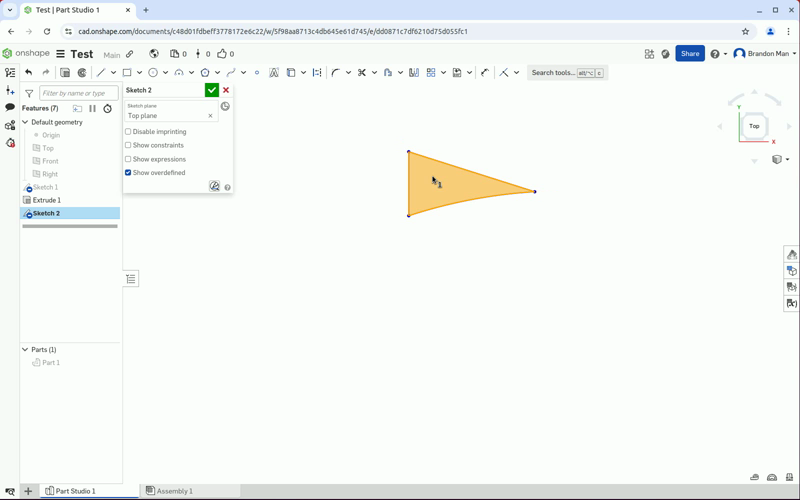
scroll(-6)
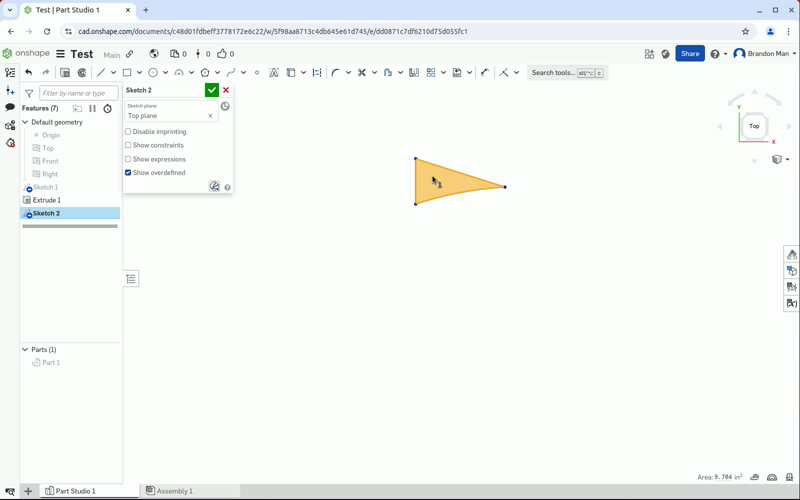
scroll(-6)
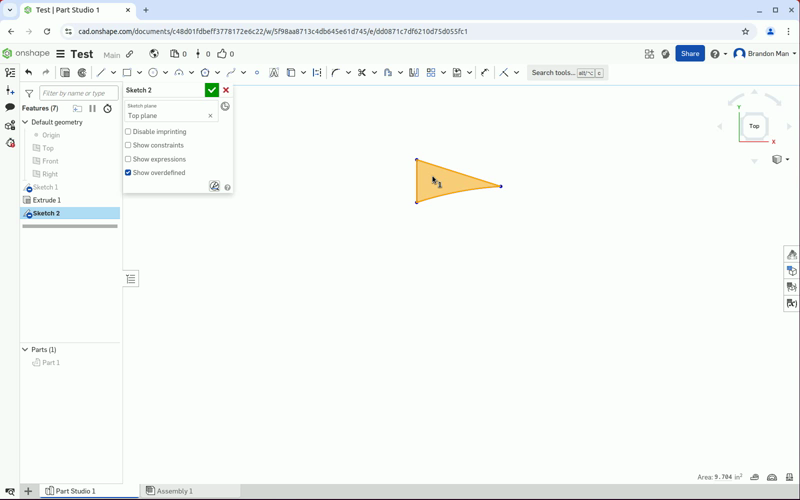
scroll(-6)
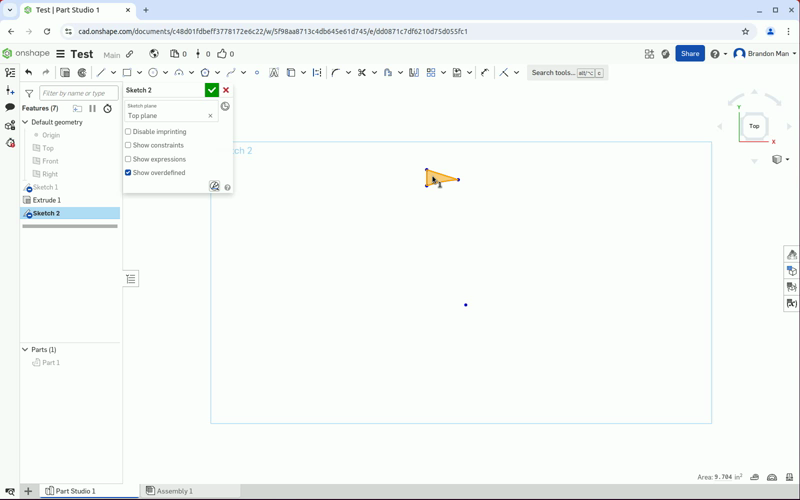
mouse_move(73, 352)
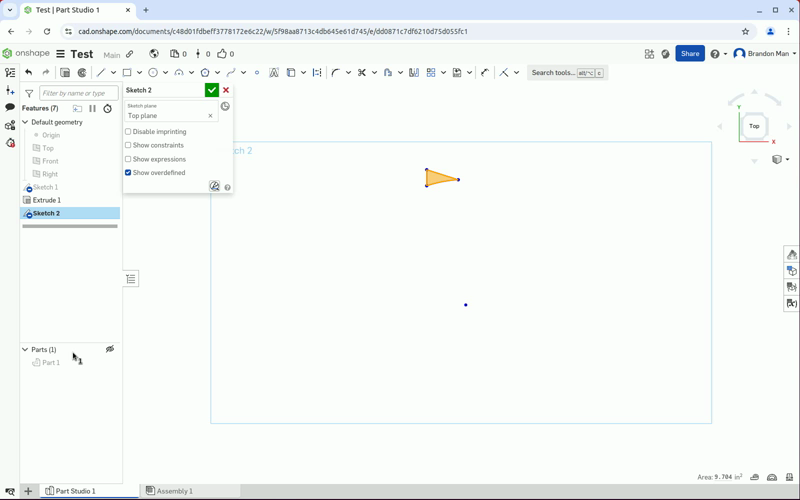
key(shift+y)
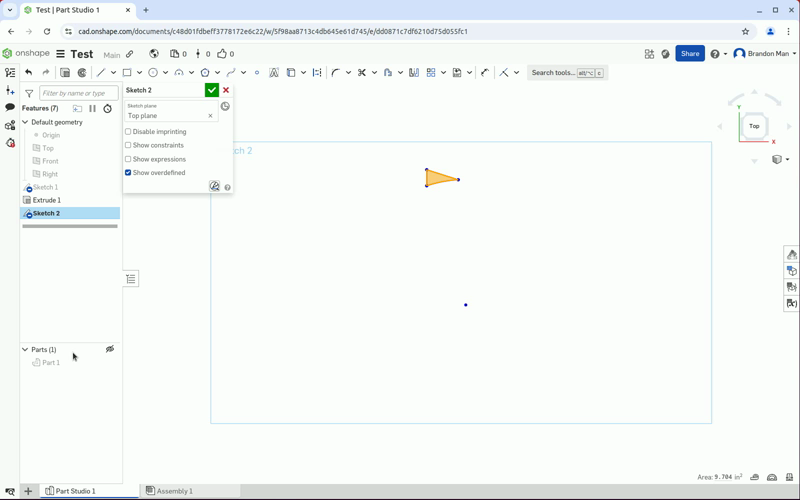
key(shift+e)
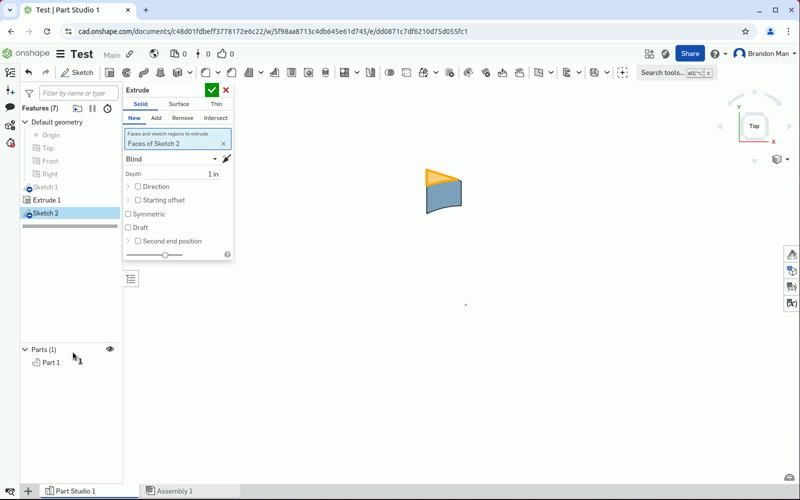
mouse_move(143, 106)
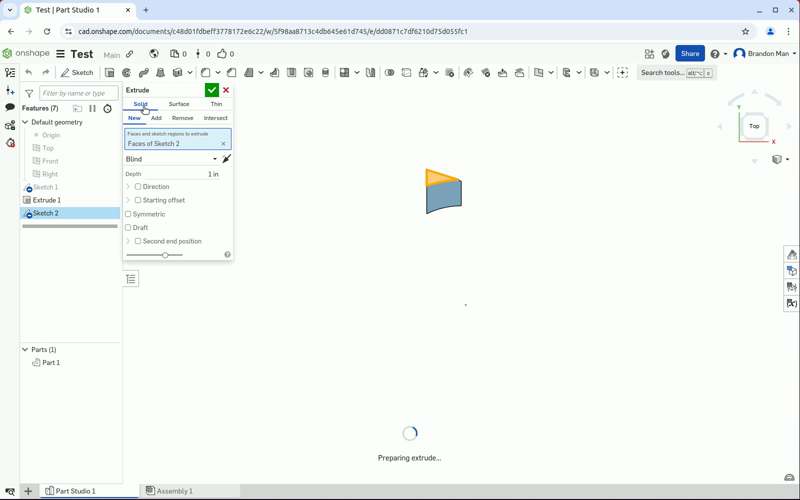
click(143, 106)
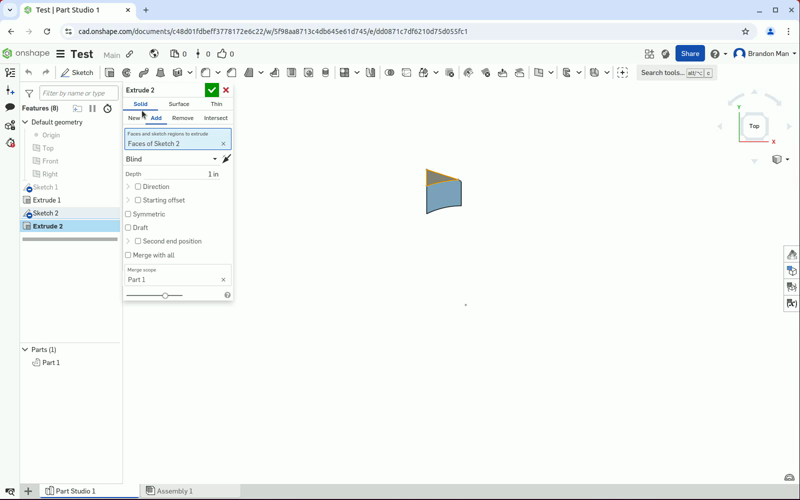
mouse_move(137, 120)
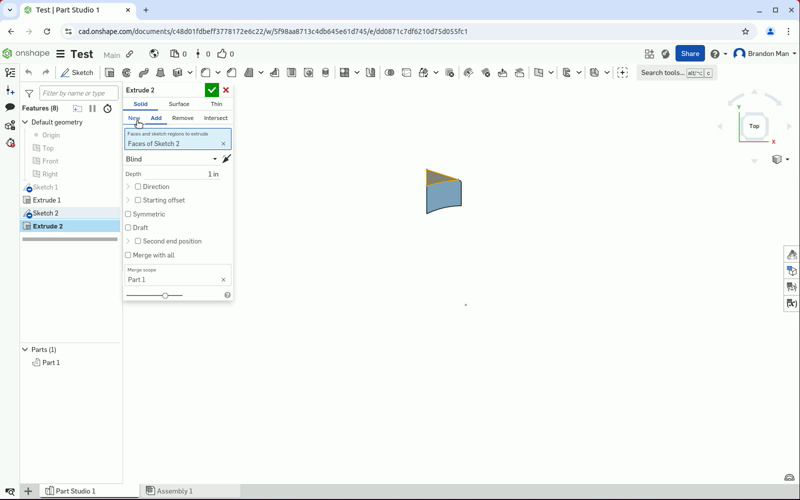
click(137, 120)
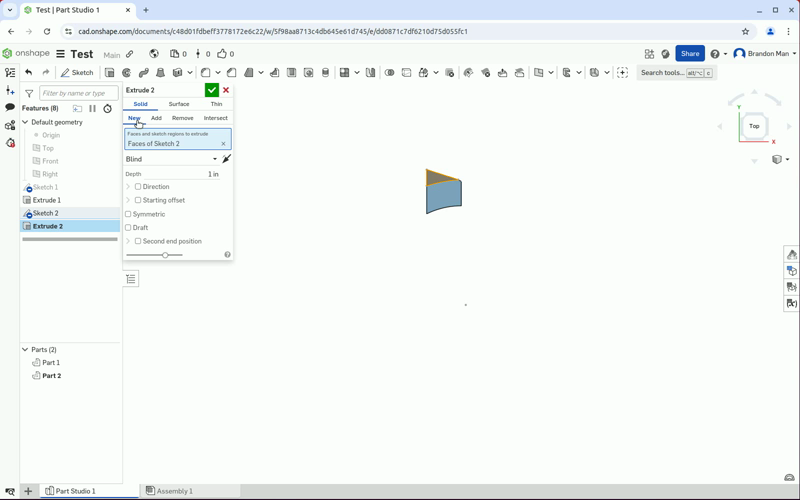
key(tab, 4)
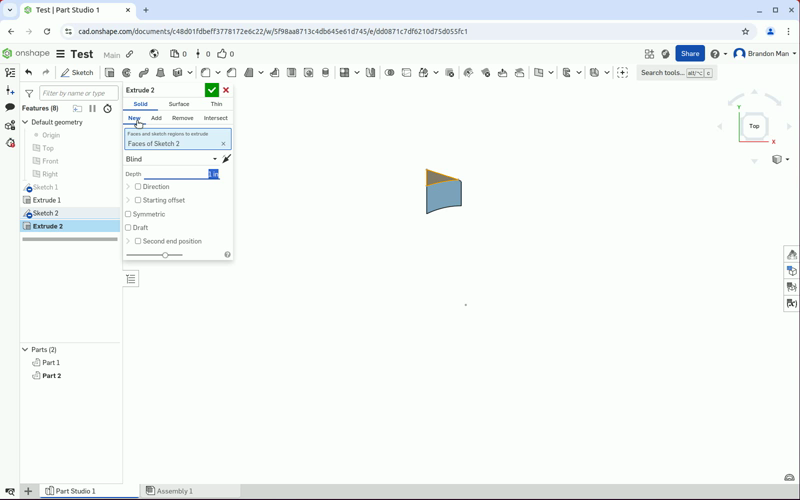
text(1.204)
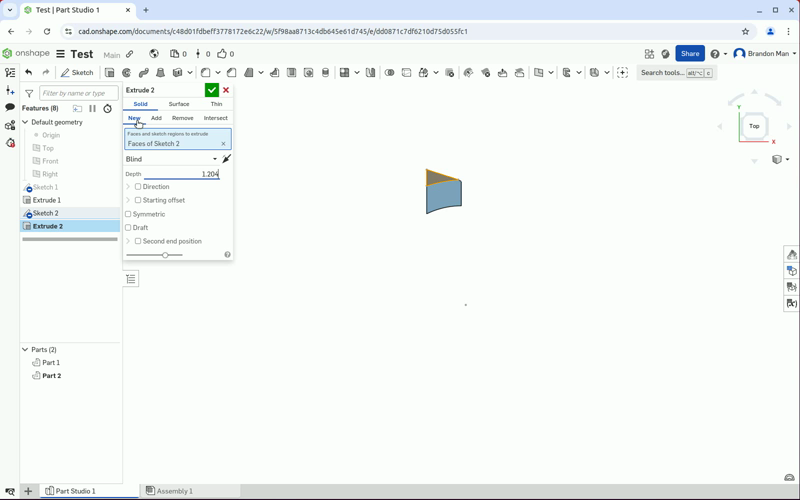
key(enter)
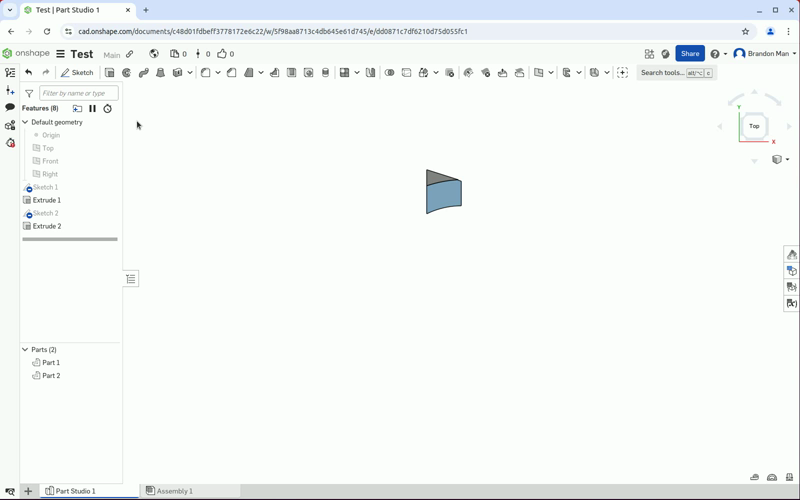
key(shift+h)
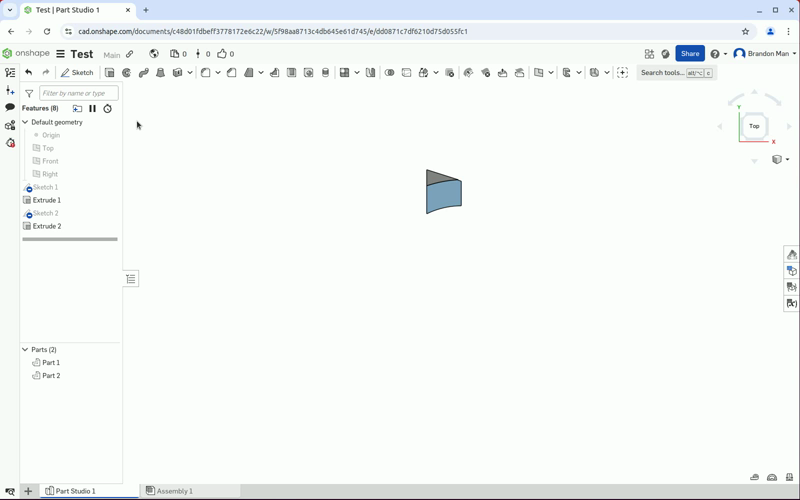
key(shift+h)
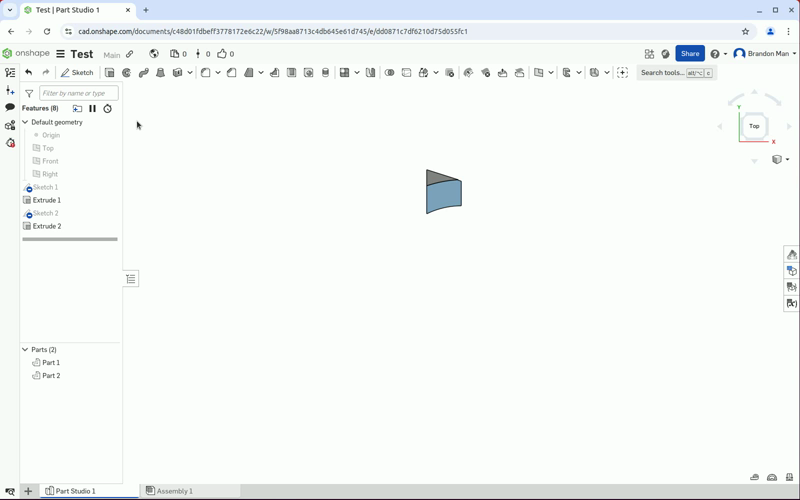
mouse_move(73, 189)
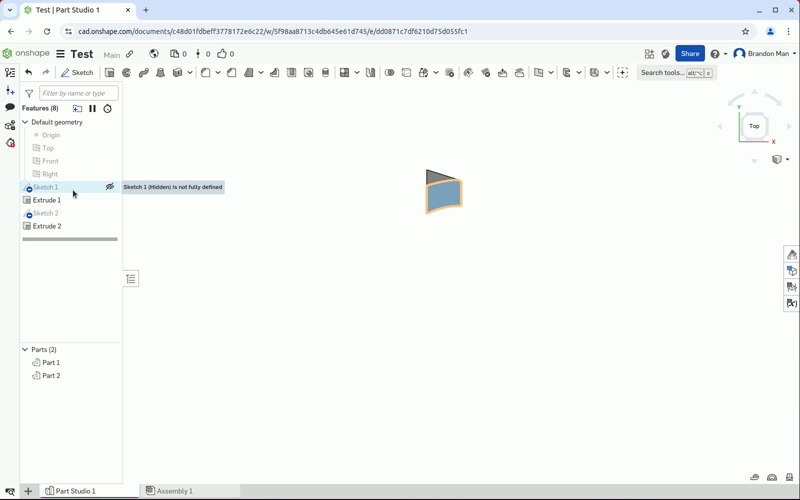
click(73, 189)
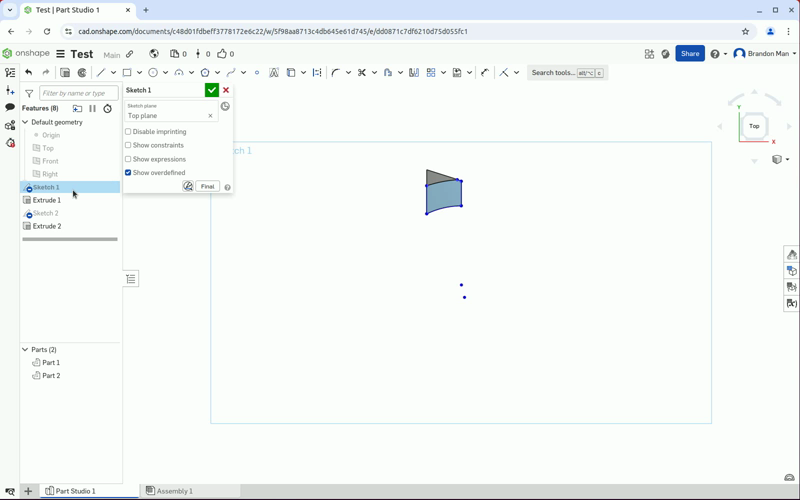
mouse_move(229, 92)
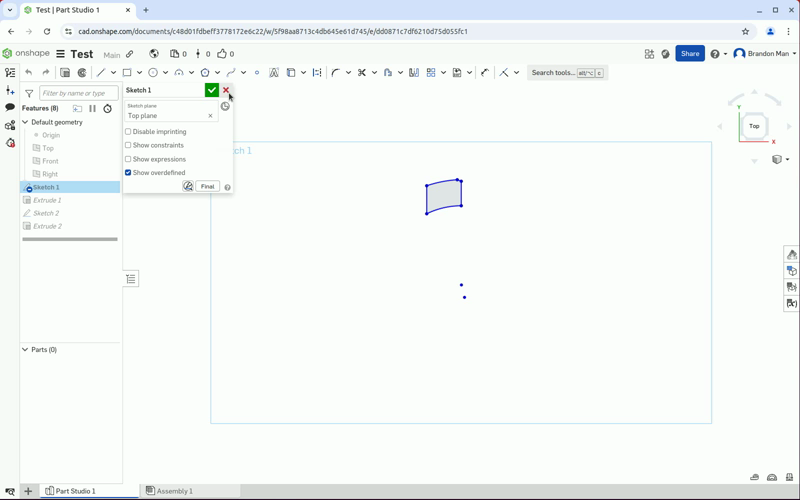
click(229, 92)
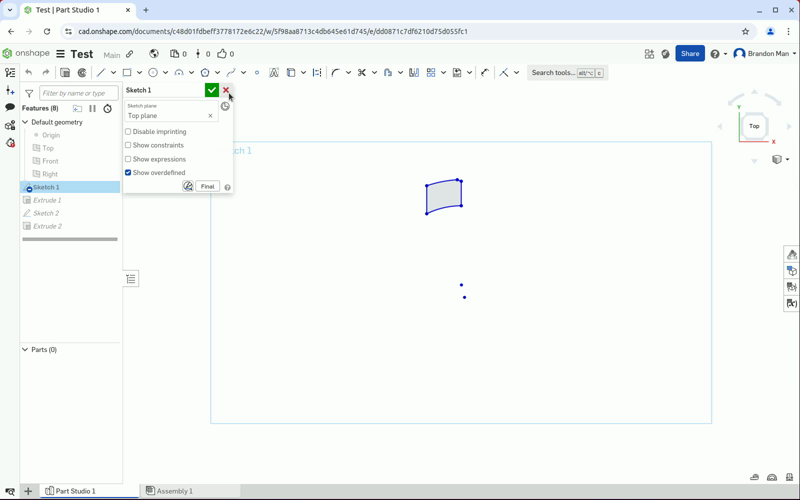
key(shift+s)
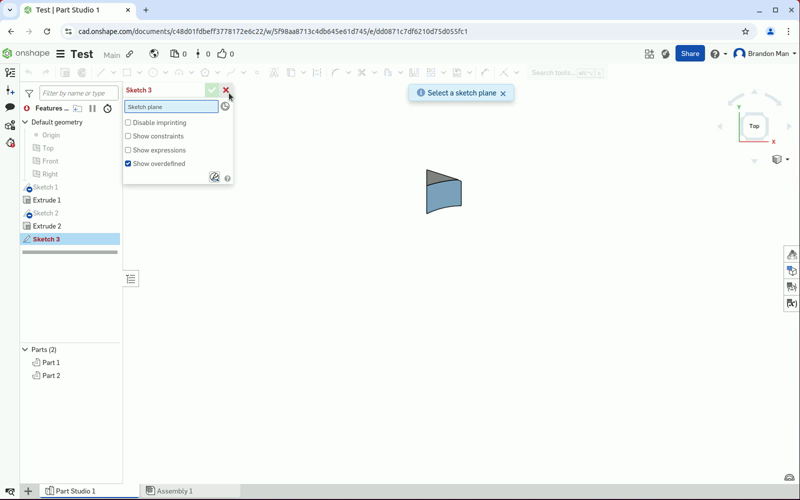
mouse_move(73, 150)
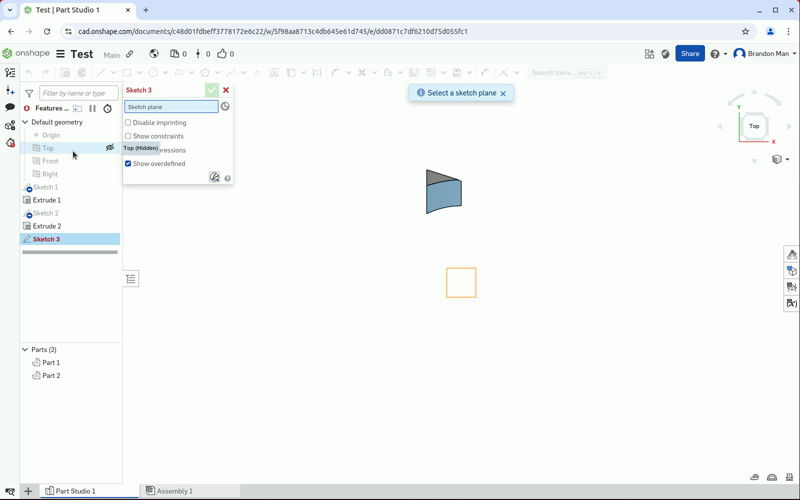
click(73, 150)
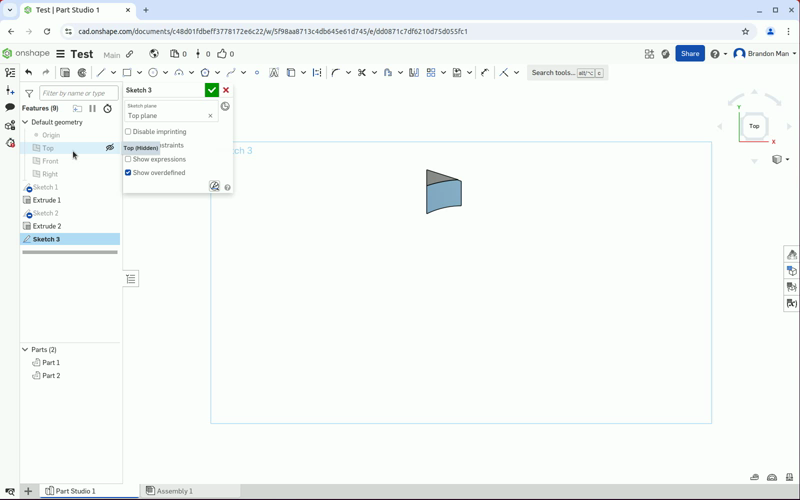
mouse_move(73, 352)
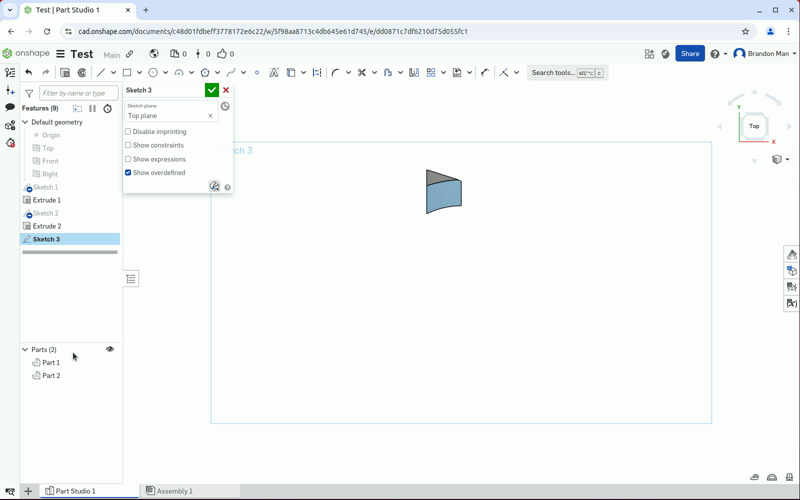
key(y)
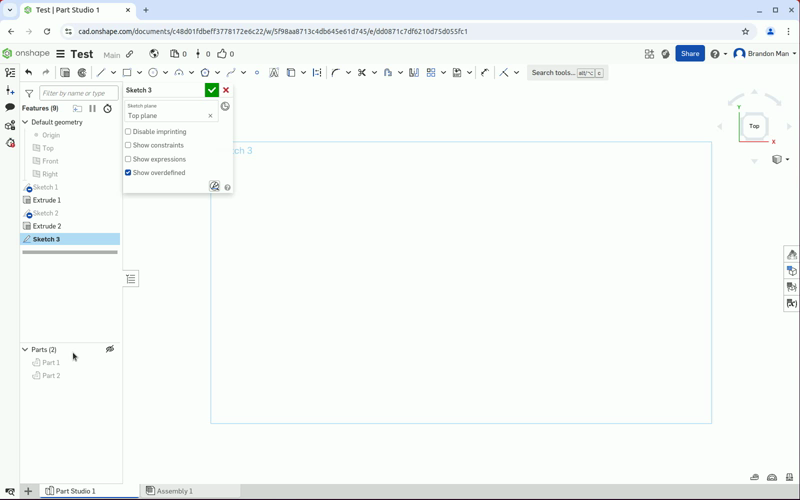
key(a)
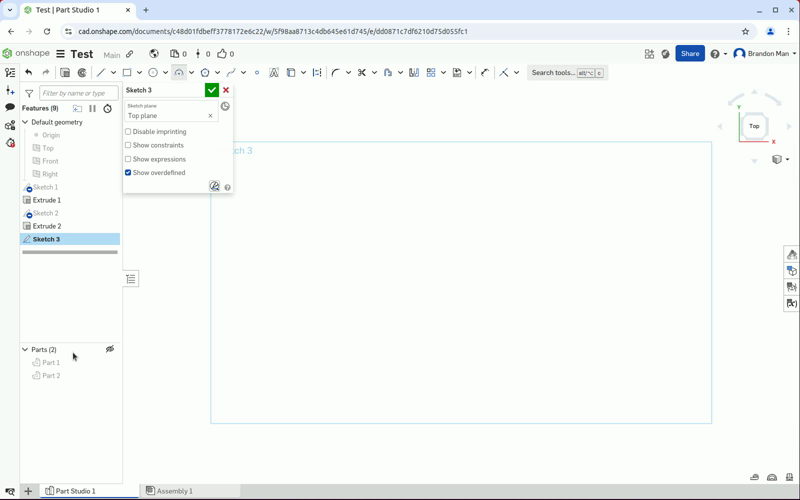
key_down(shift)
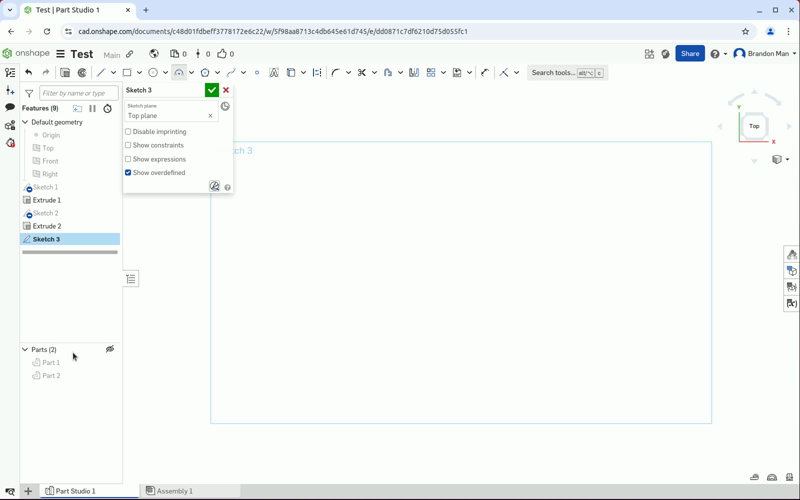
mouse_move(460, 205)
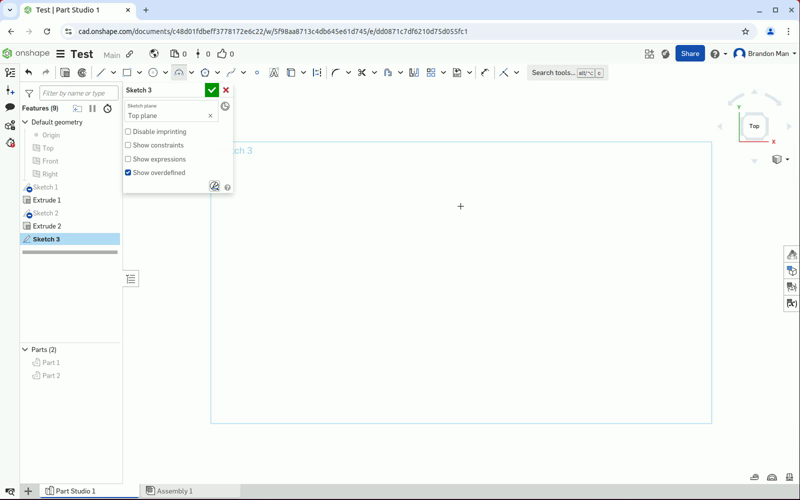
click(460, 205)
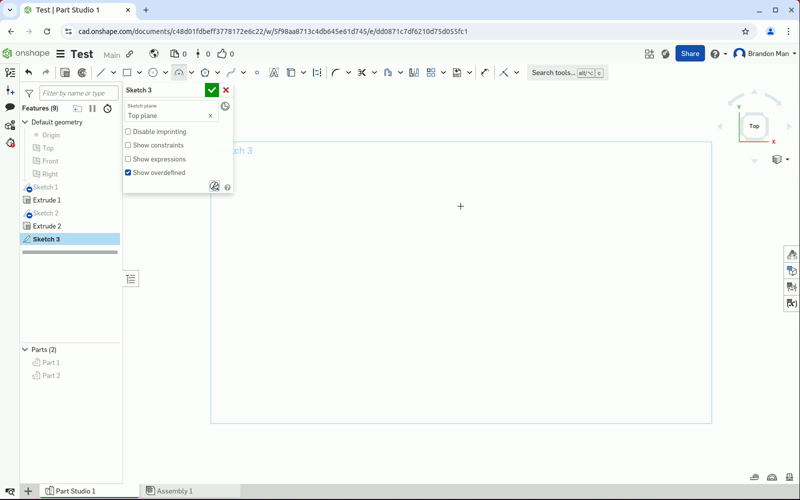
key_up(shift)
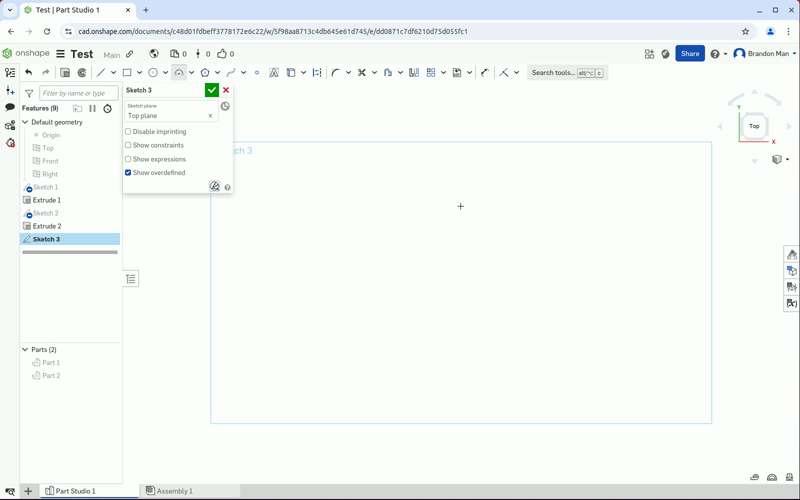
key_down(shift)
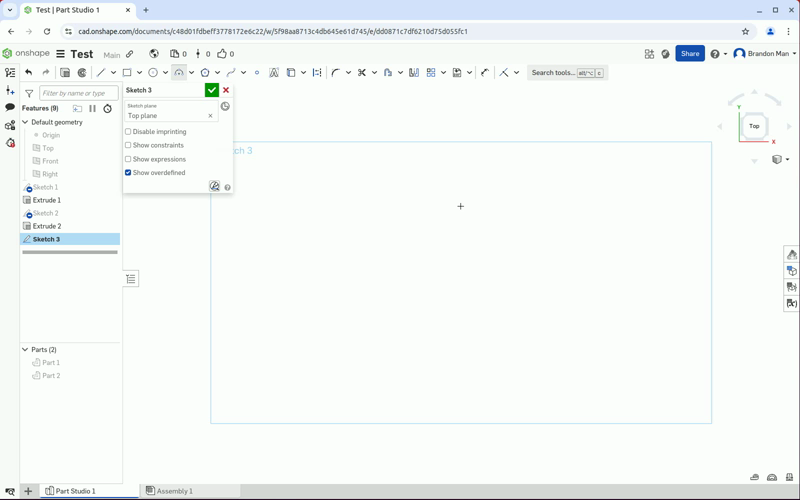
mouse_move(498, 214)
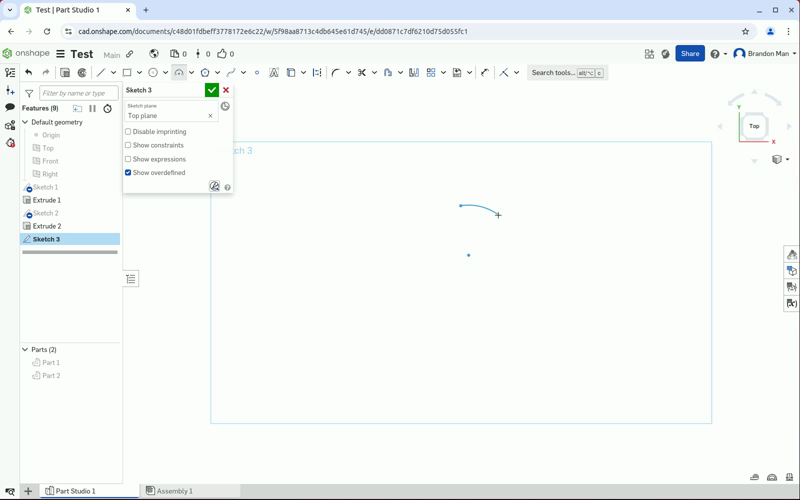
click(498, 214)
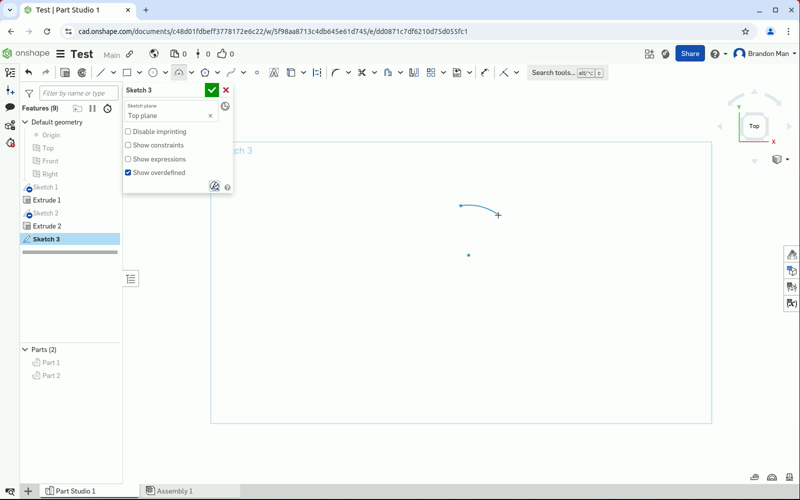
mouse_move(480, 207)
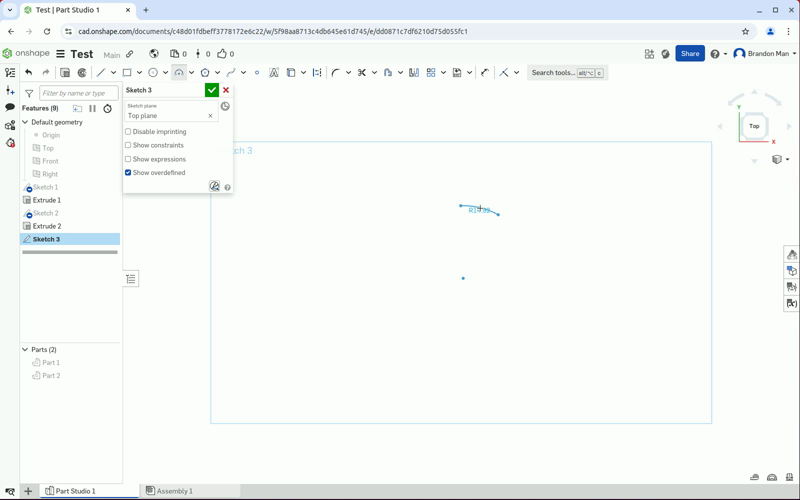
click(480, 207)
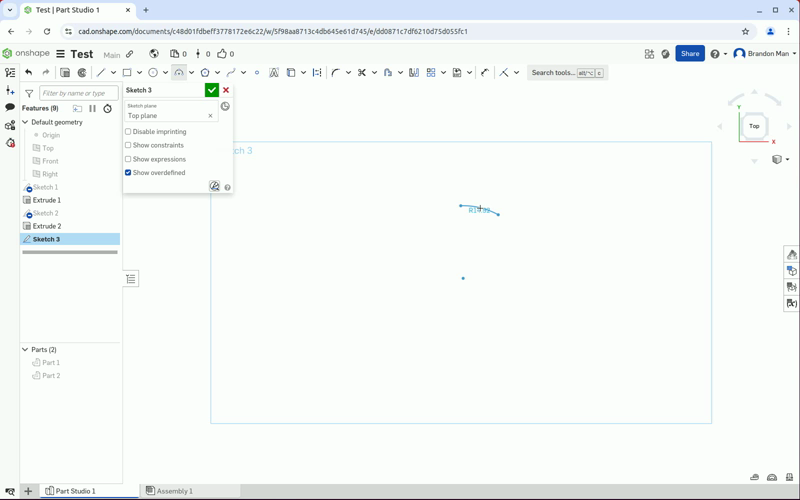
key_up(shift)
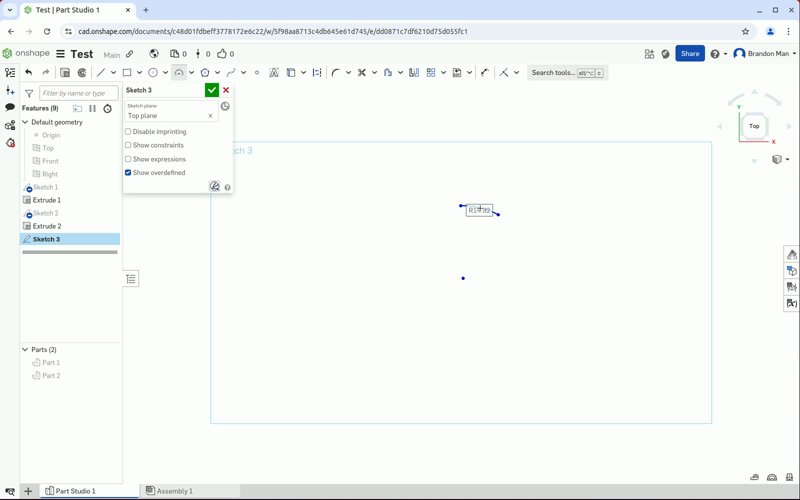
key(esc)
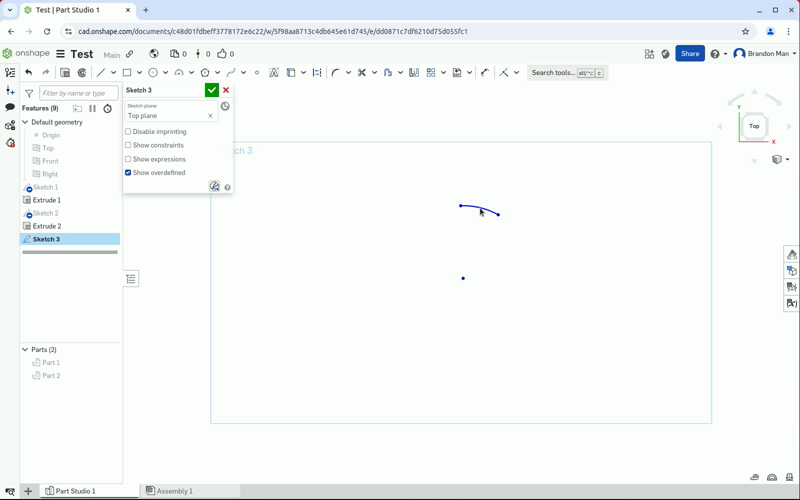
key(l)
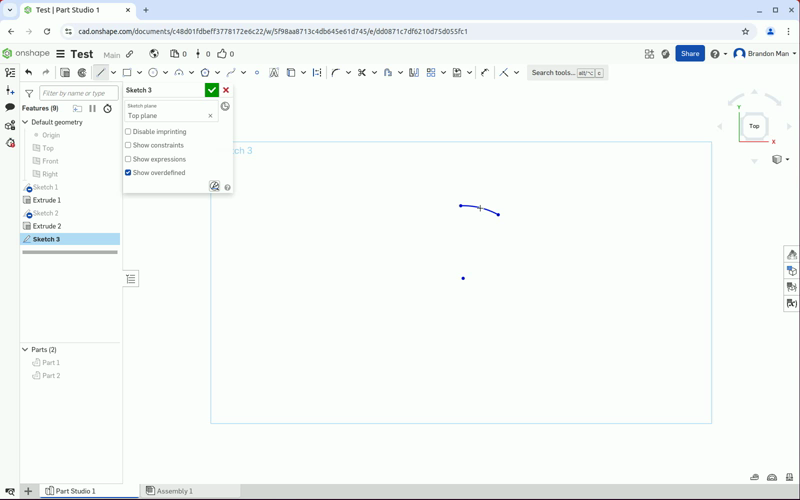
mouse_move(498, 214)
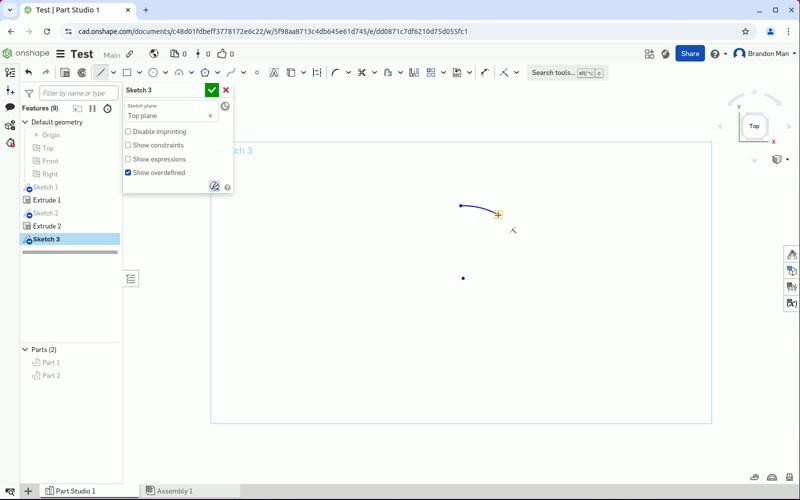
click(498, 214)
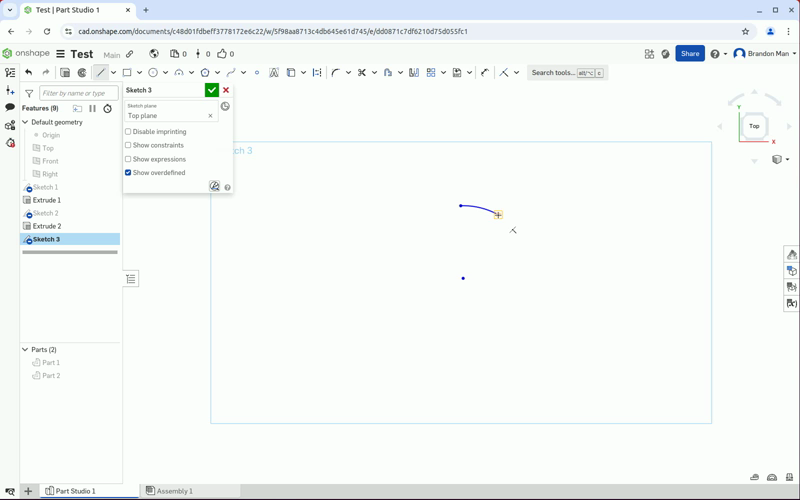
key_down(shift)
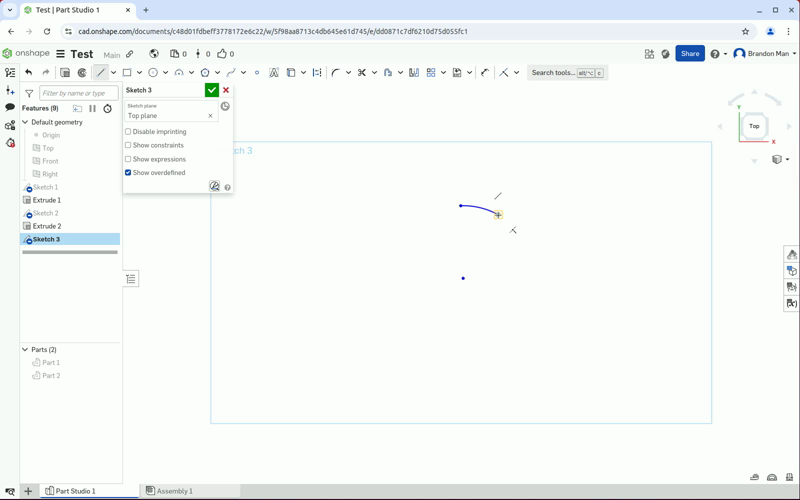
mouse_move(528, 214)
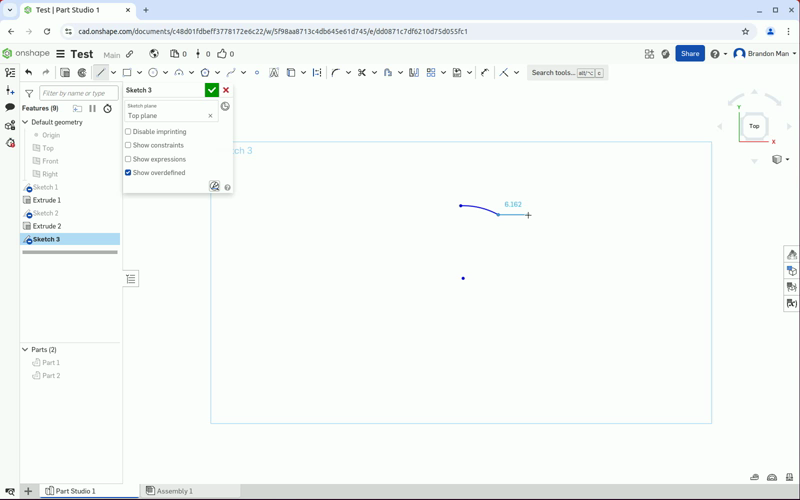
mouse_move(498, 192)
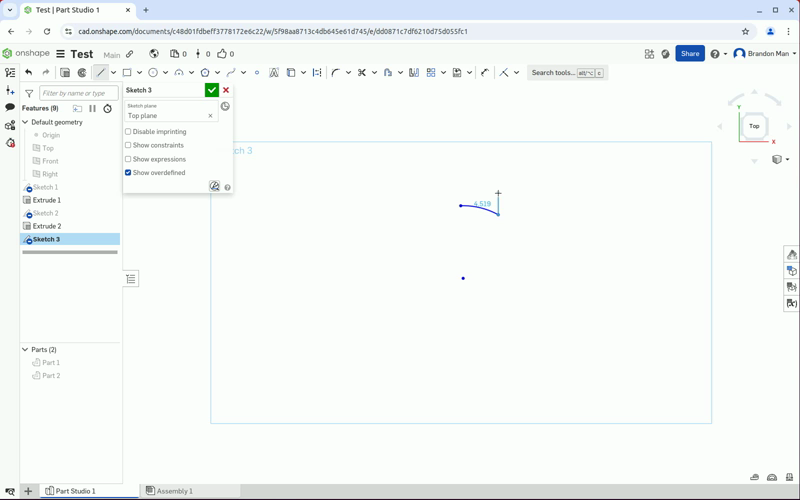
click(498, 192)
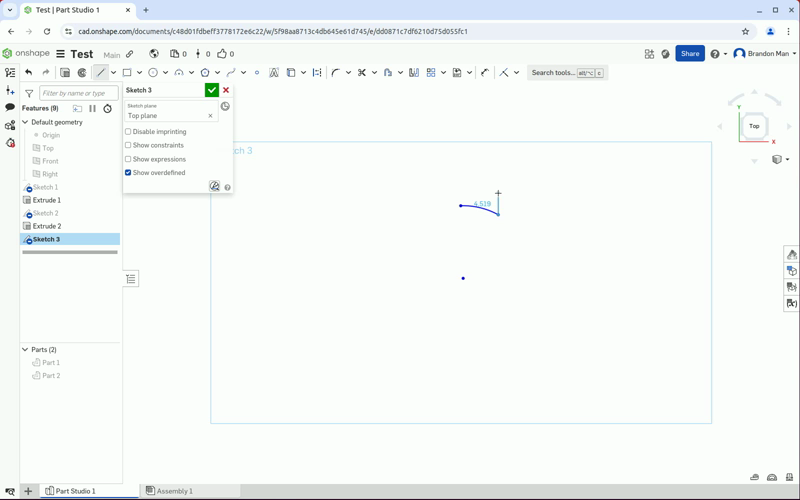
key_up(shift)
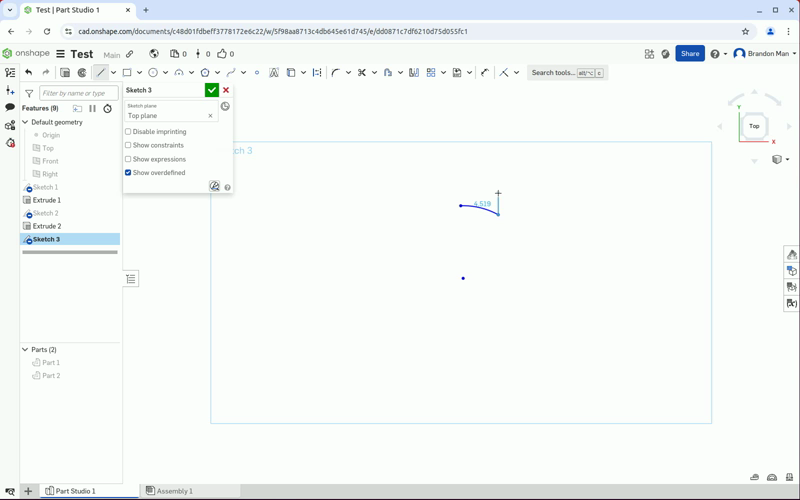
key_down(shift)
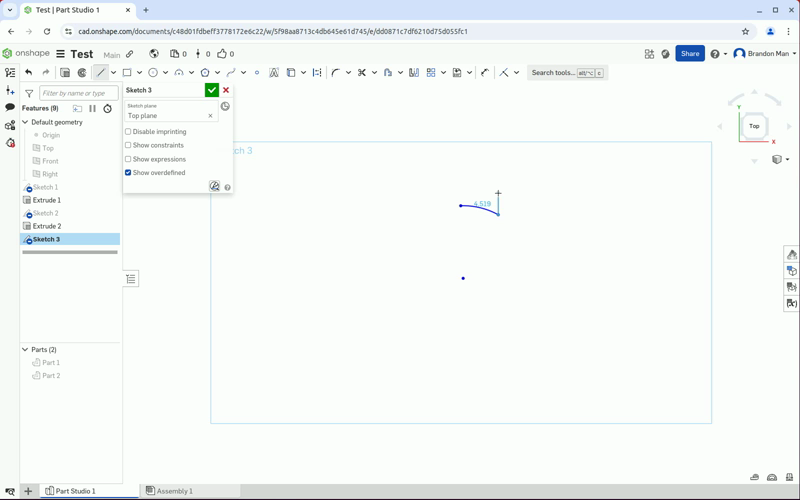
mouse_move(528, 192)
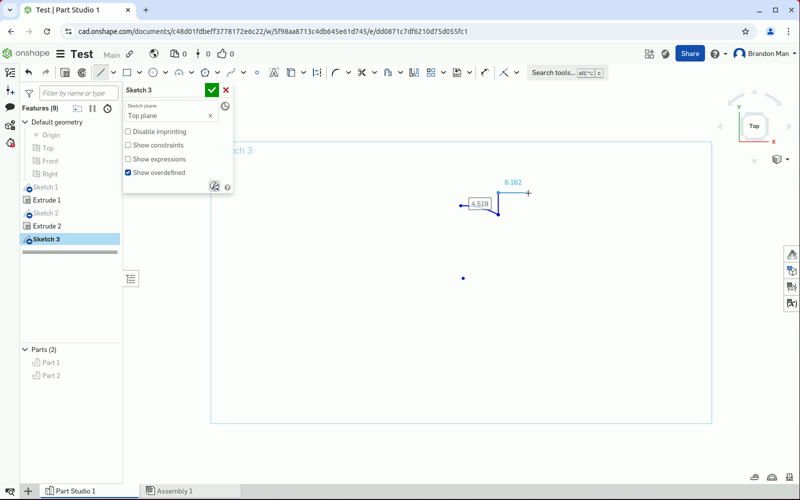
mouse_move(460, 180)
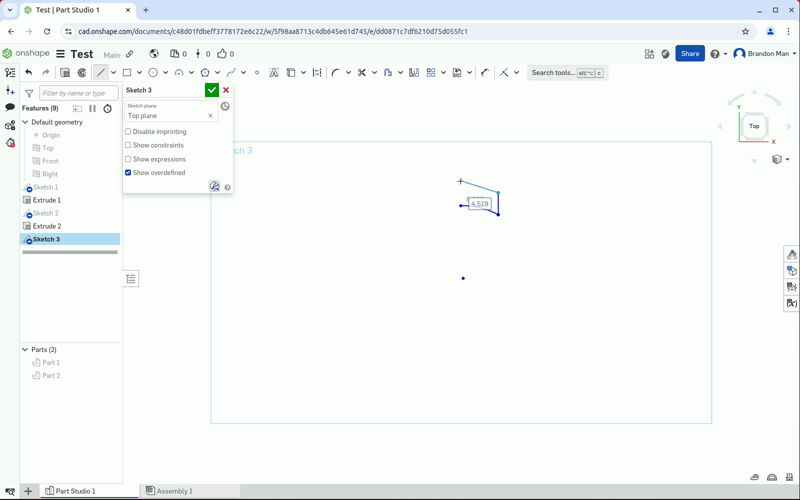
click(460, 180)
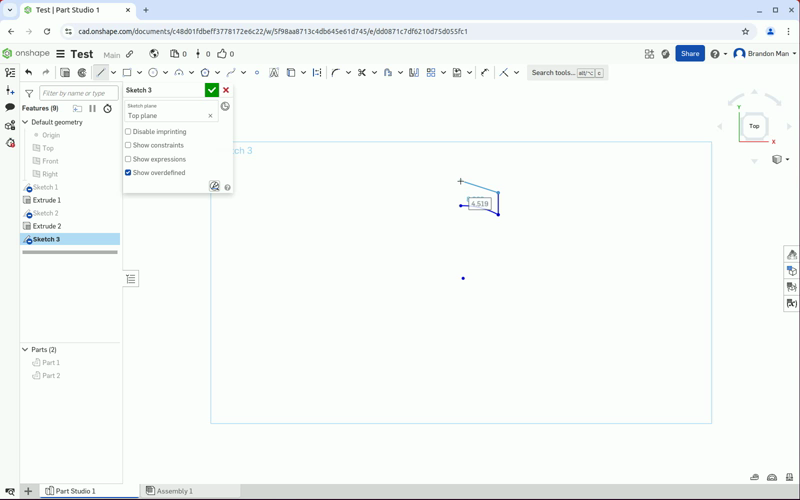
key_up(shift)
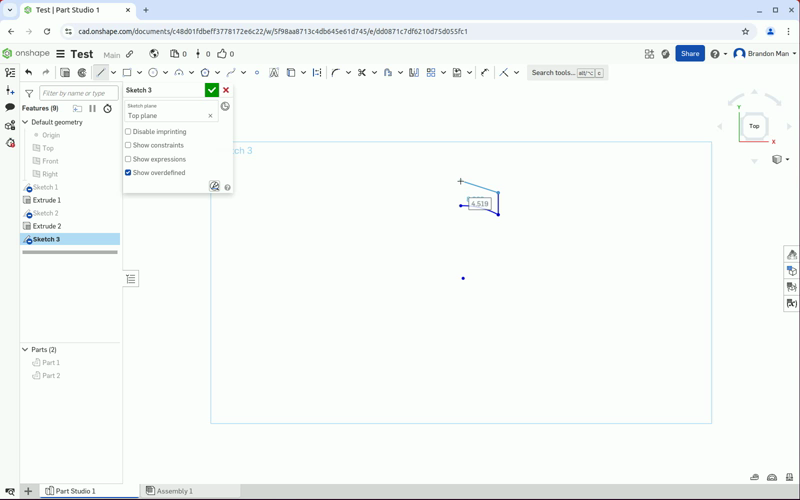
mouse_move(490, 180)
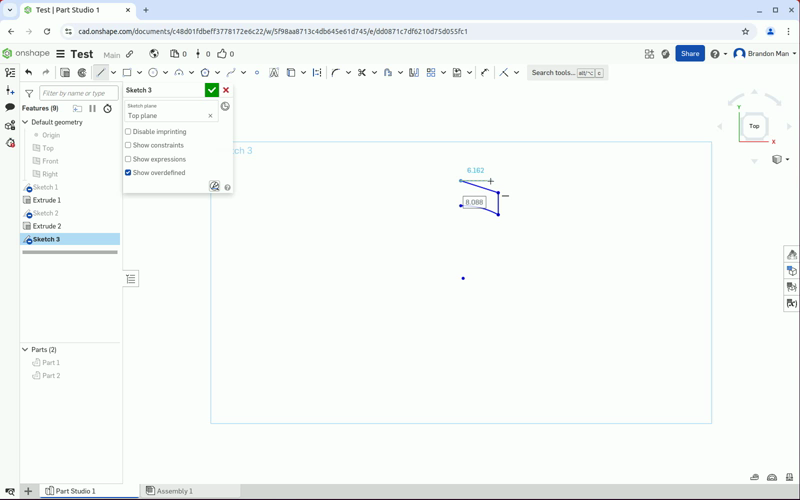
key_down(shift)
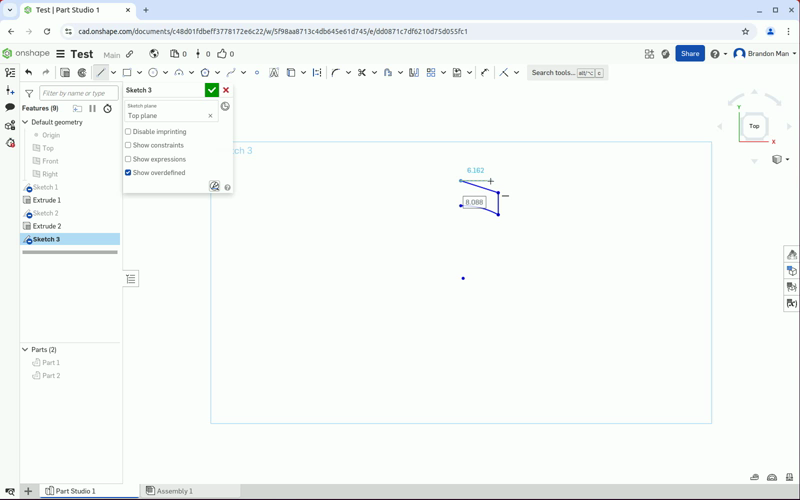
mouse_move(460, 205)
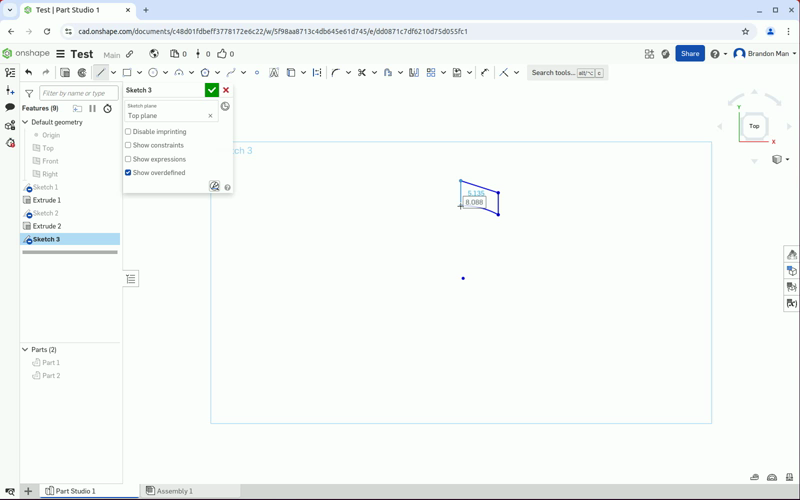
key_up(shift)
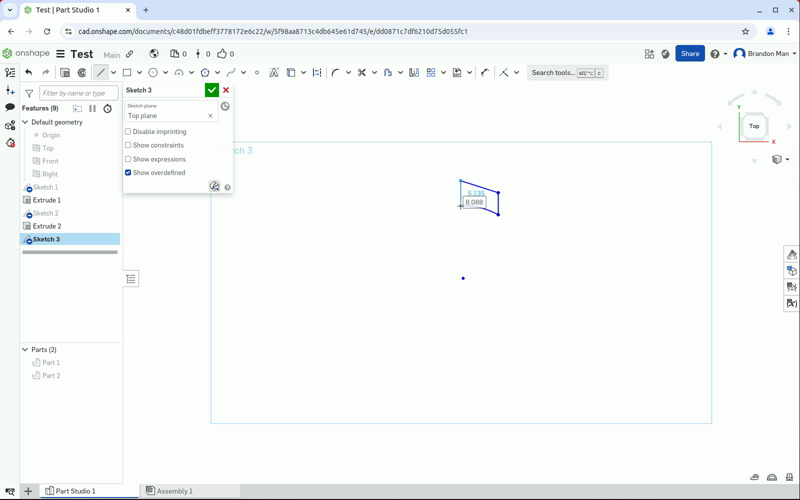
click(460, 205)
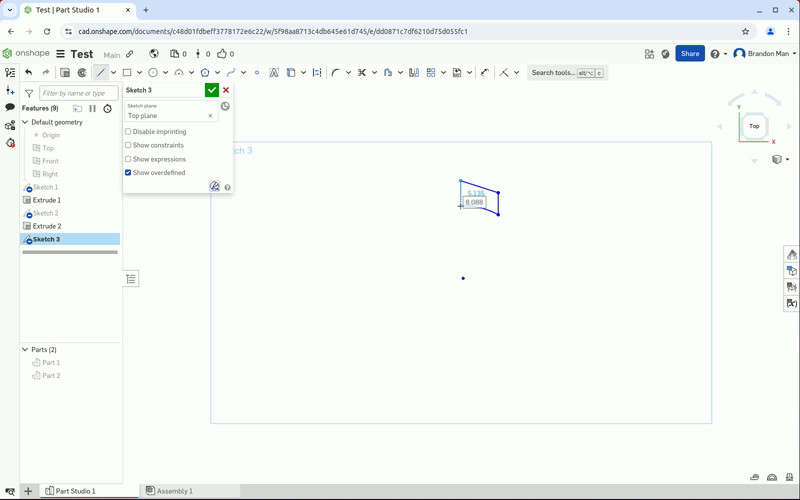
key(esc)
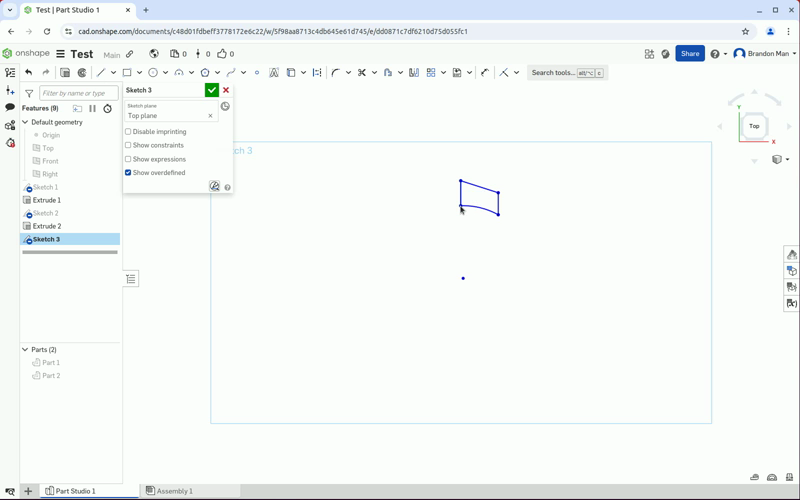
mouse_move(477, 196)
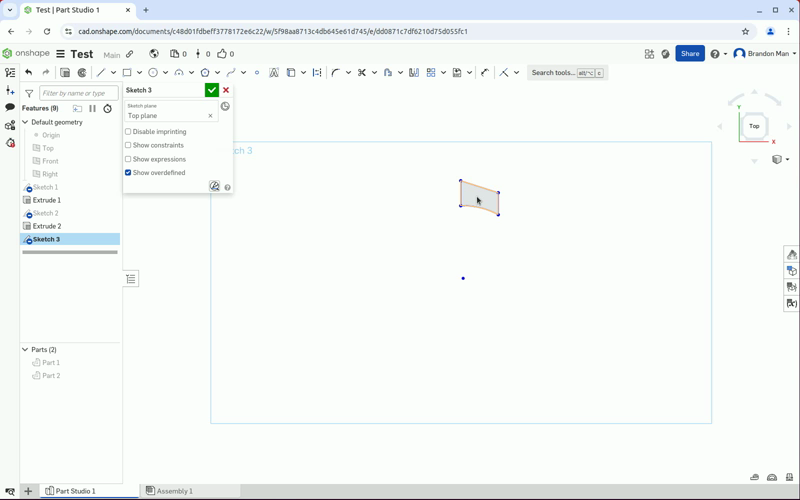
scroll(6)
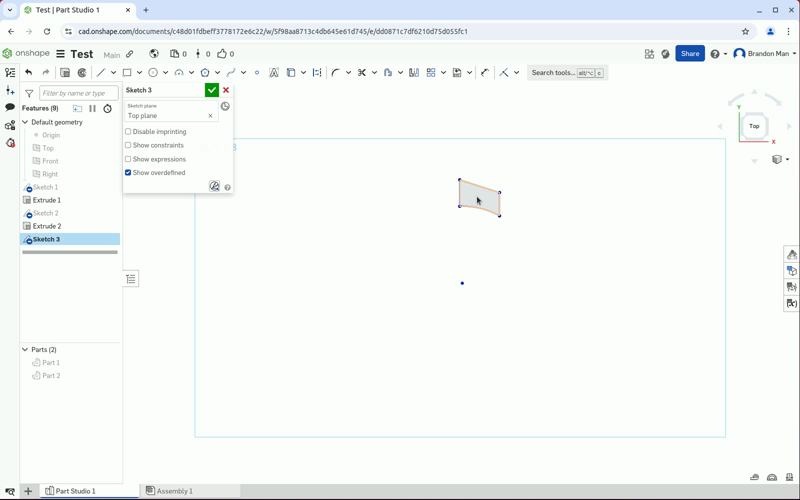
scroll(6)
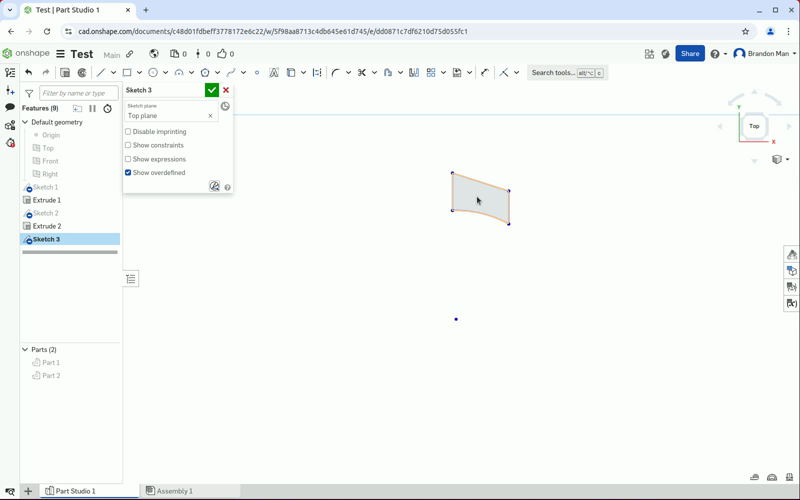
scroll(6)
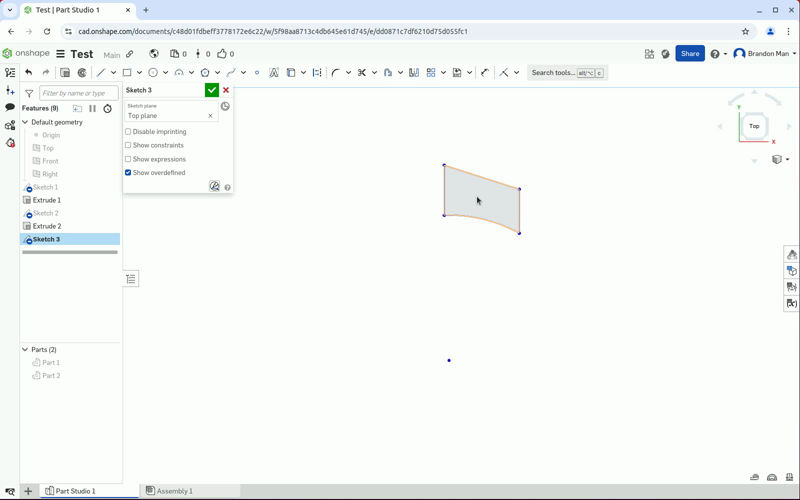
scroll(6)
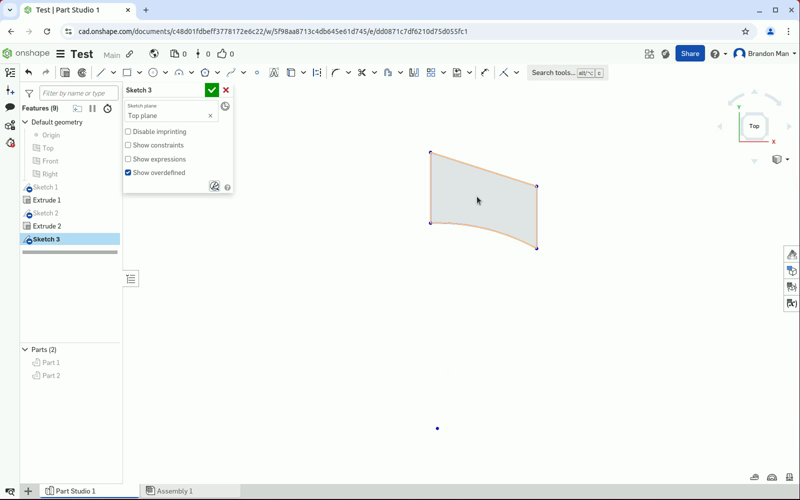
scroll(6)
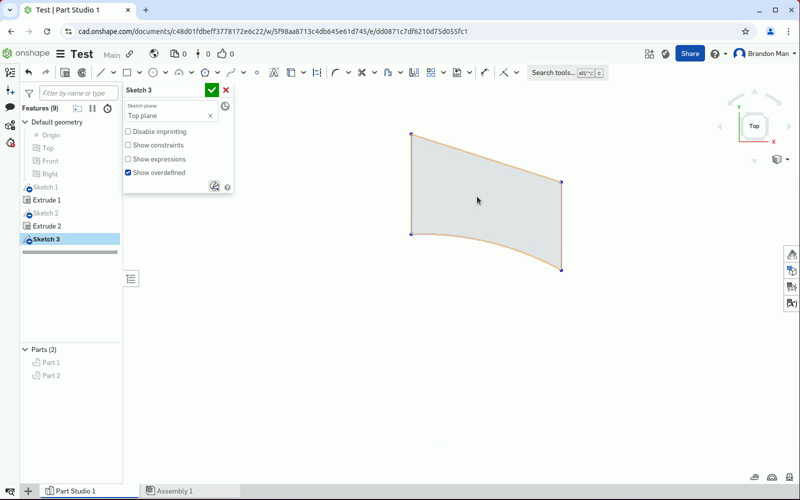
scroll(6)
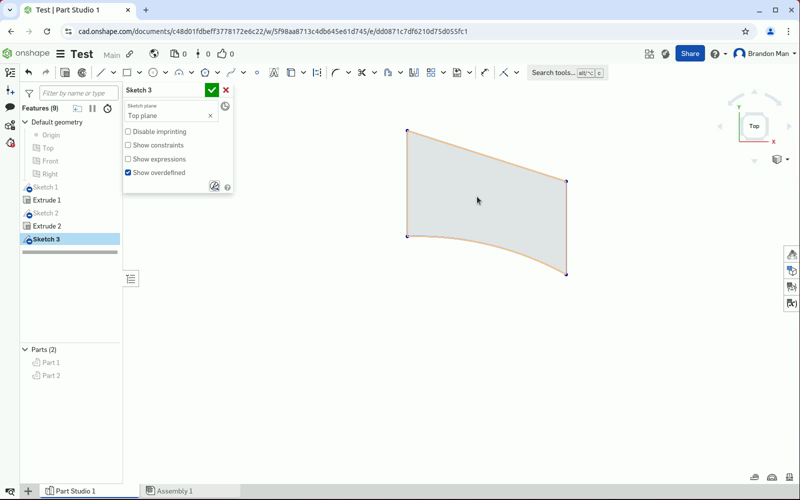
scroll(6)
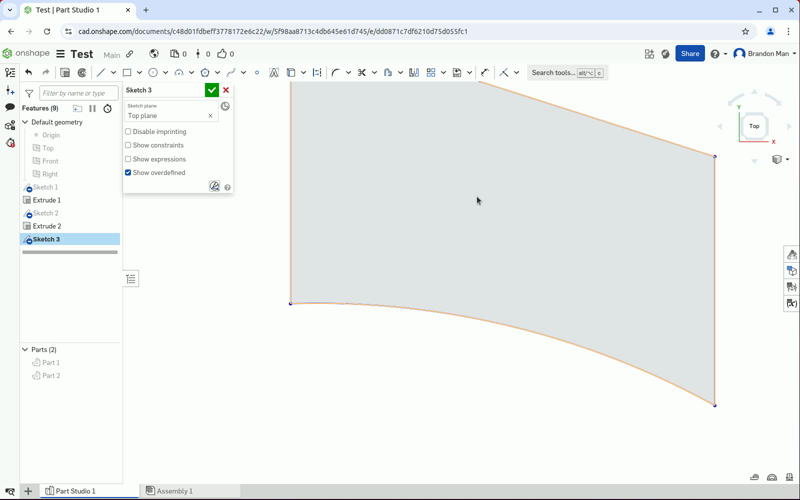
click(477, 196)
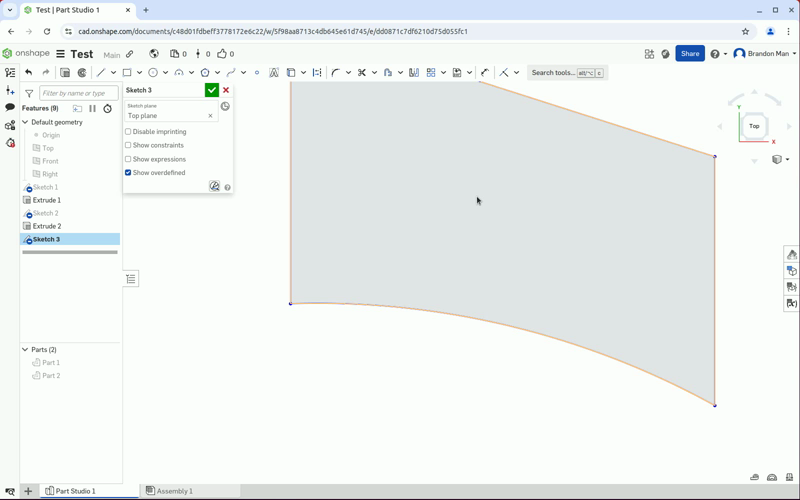
scroll(-6)
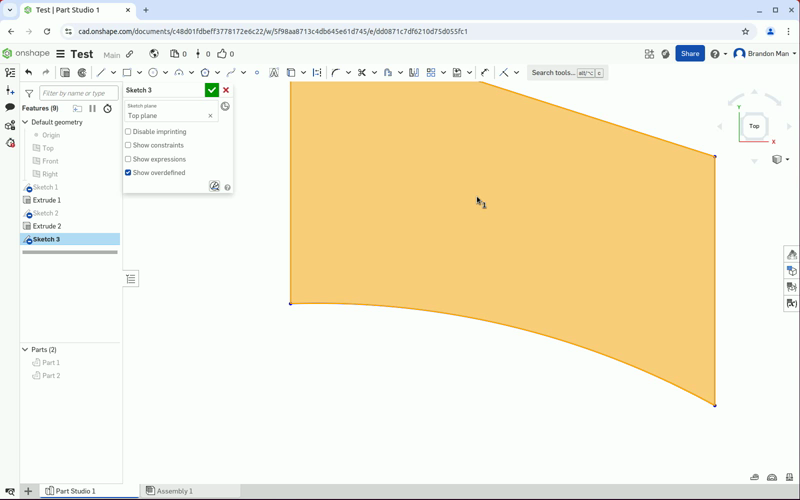
scroll(-6)
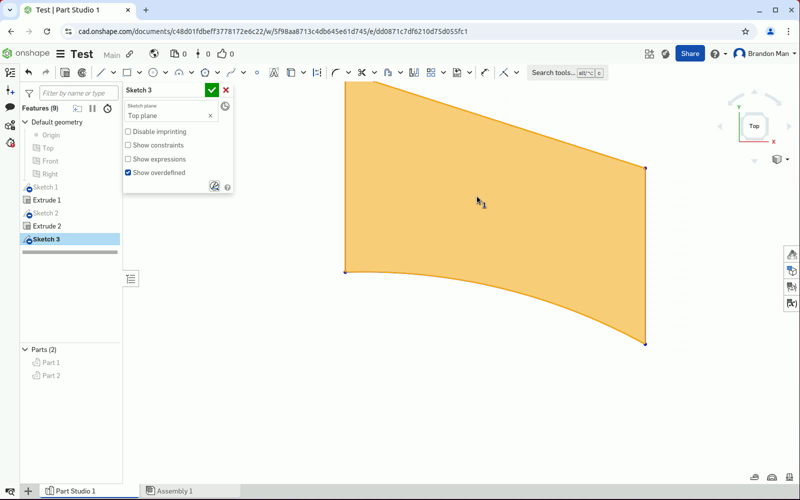
scroll(-6)
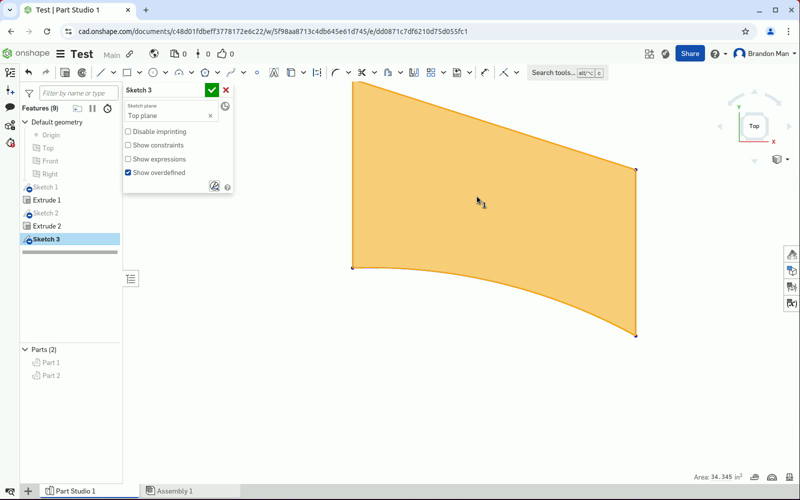
scroll(-6)
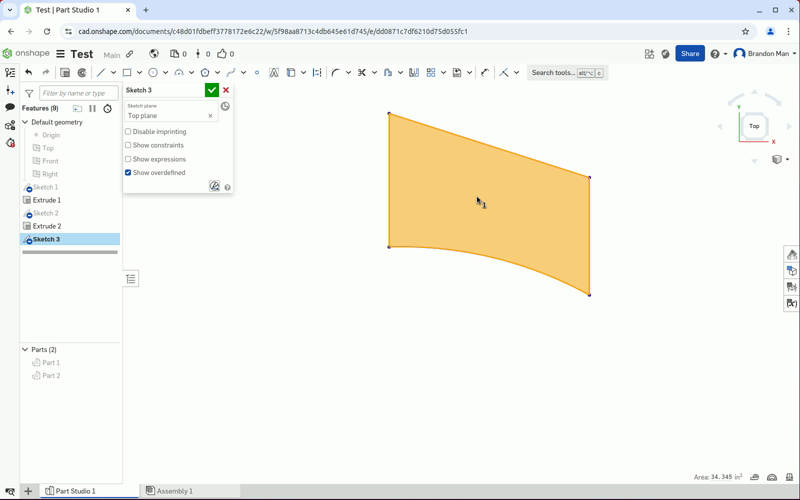
scroll(-6)
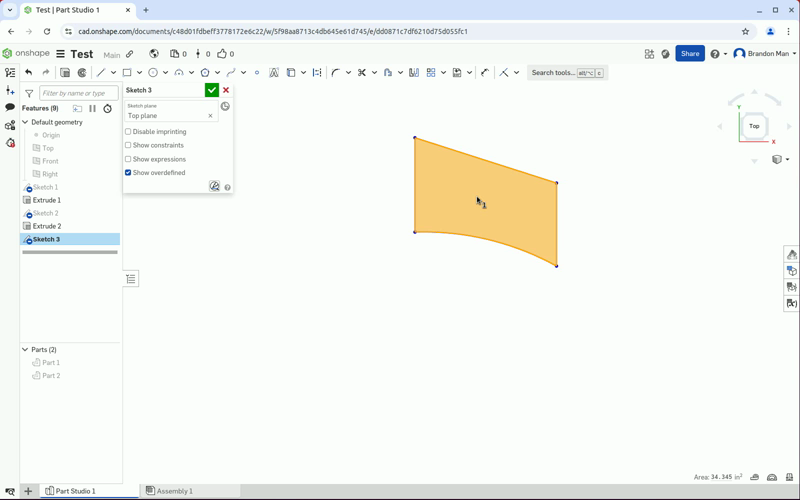
scroll(-6)
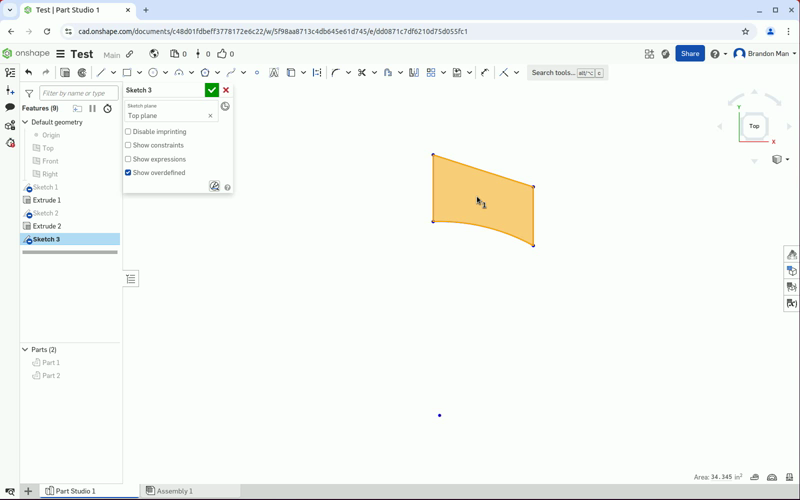
scroll(-6)
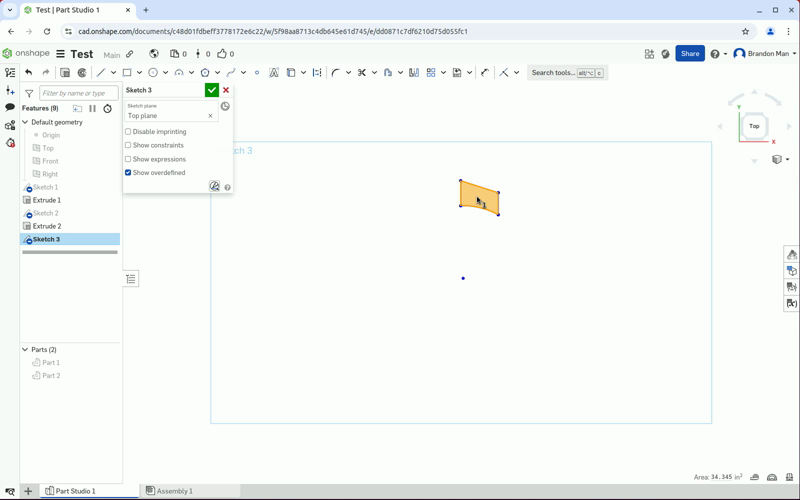
mouse_move(73, 352)
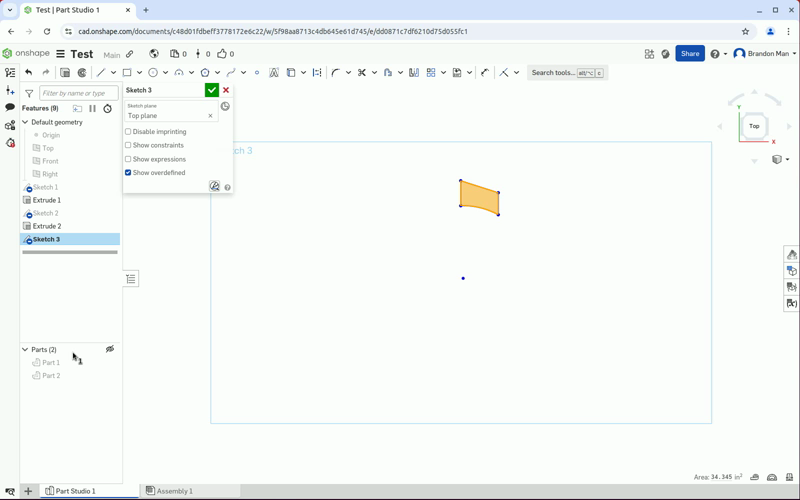
key(shift+y)
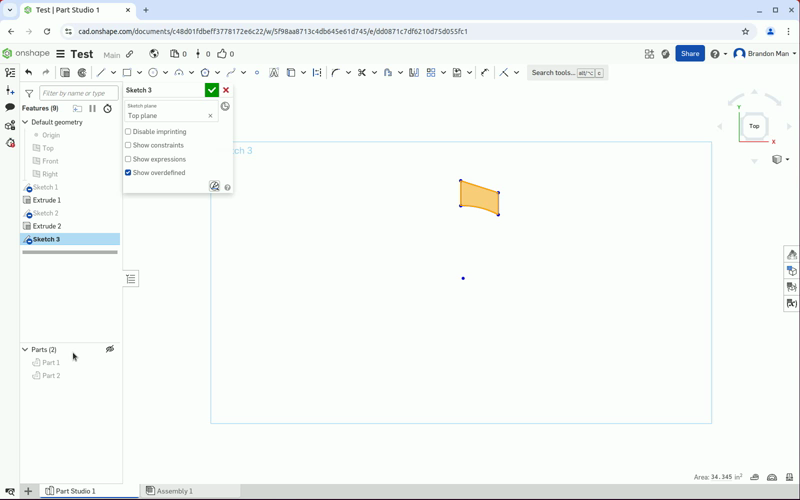
key(shift+e)
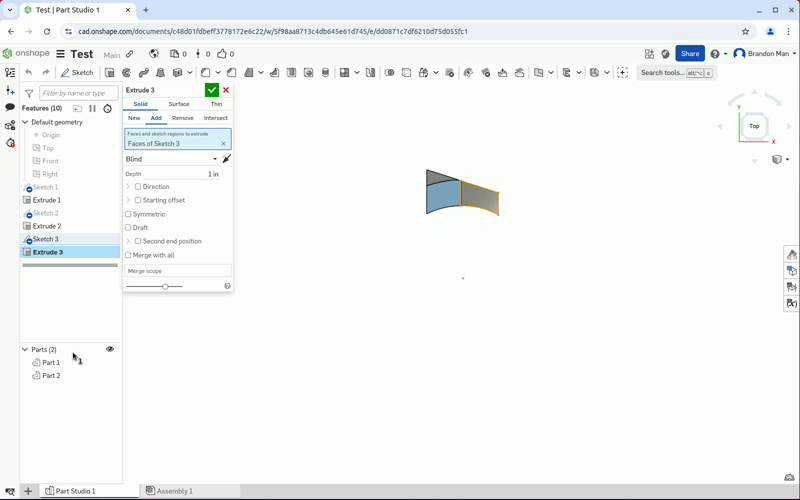
mouse_move(143, 106)
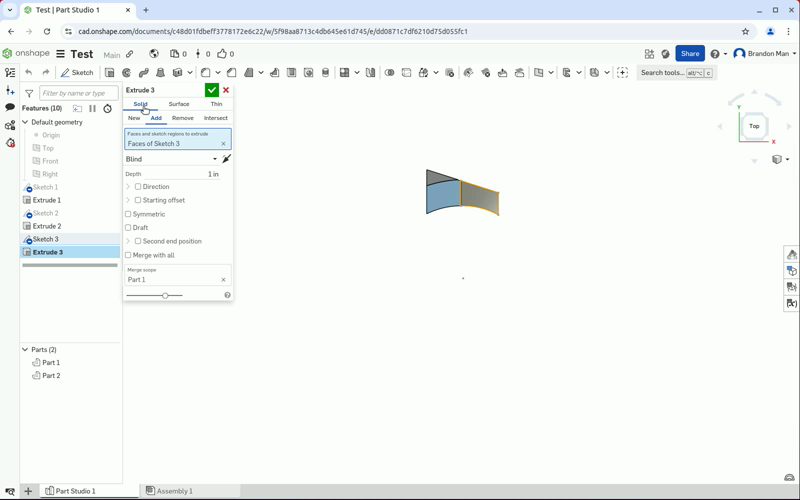
click(143, 106)
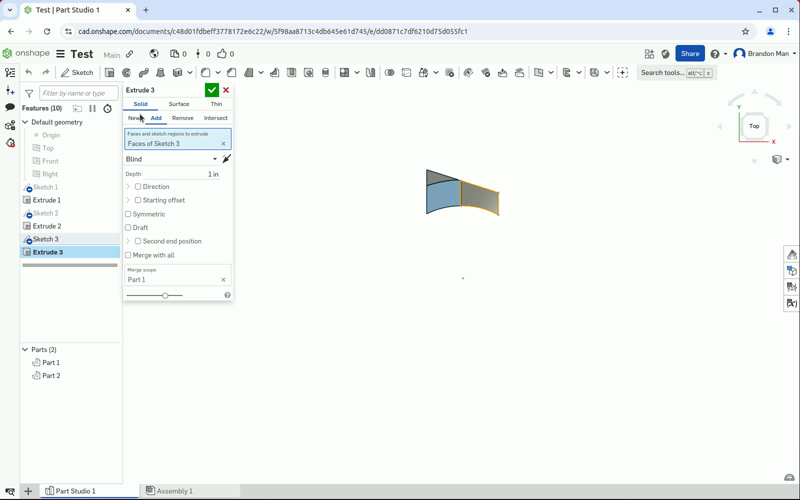
mouse_move(137, 120)
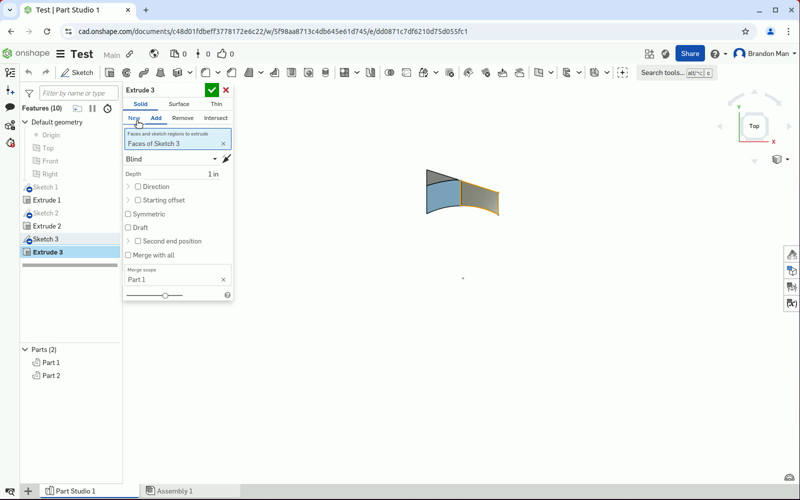
click(137, 120)
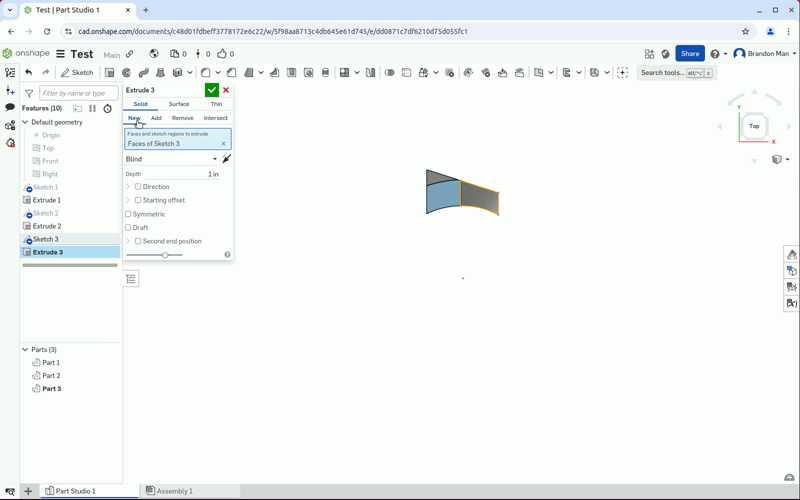
key(tab, 4)
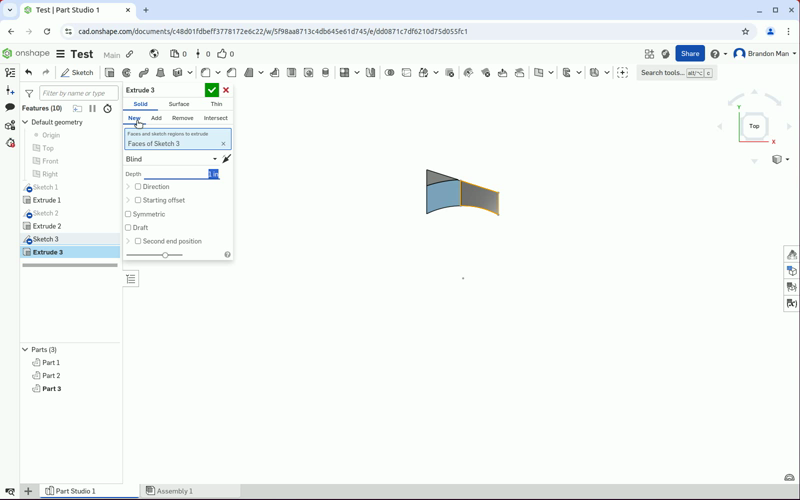
text(1.204)
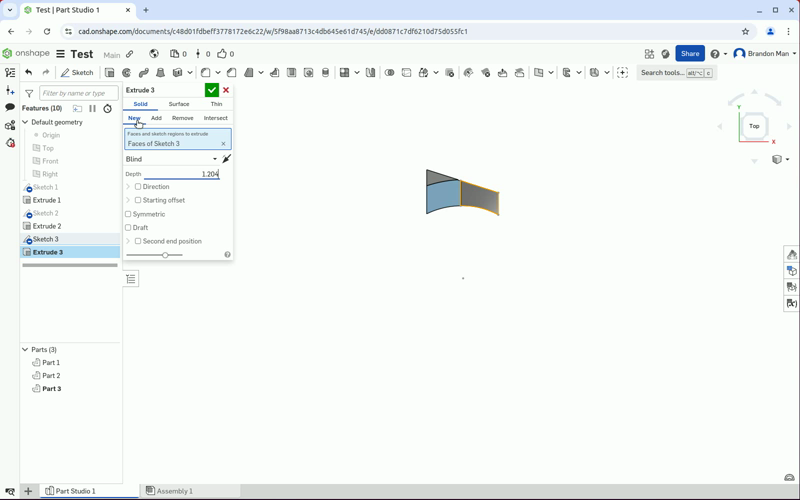
key(enter)
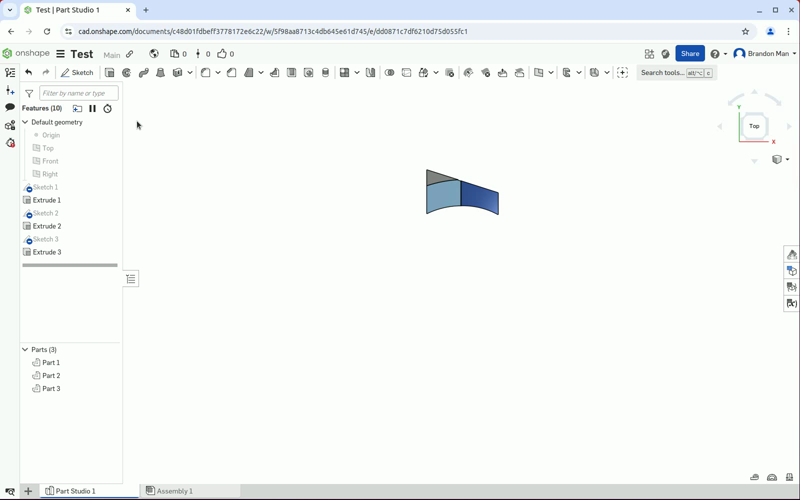
key(shift+h)
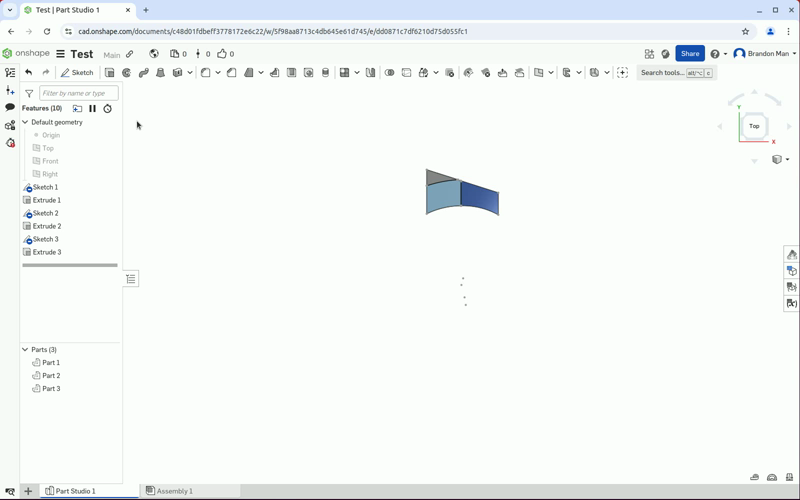
key(shift+h)
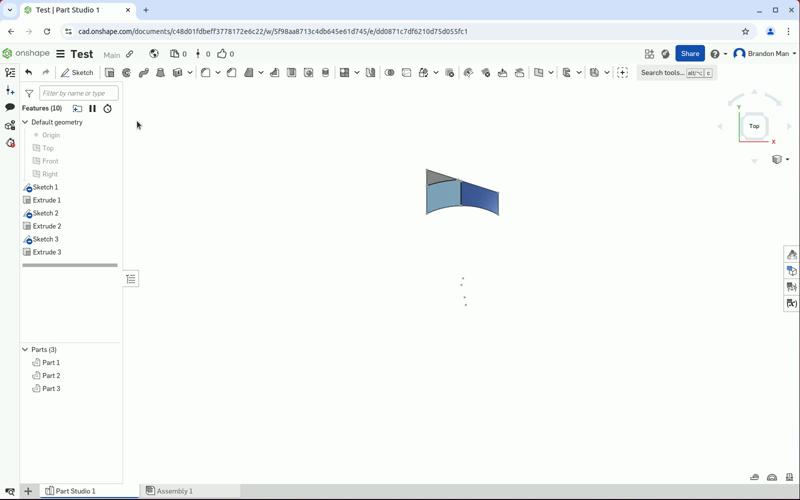
key(shift+7)
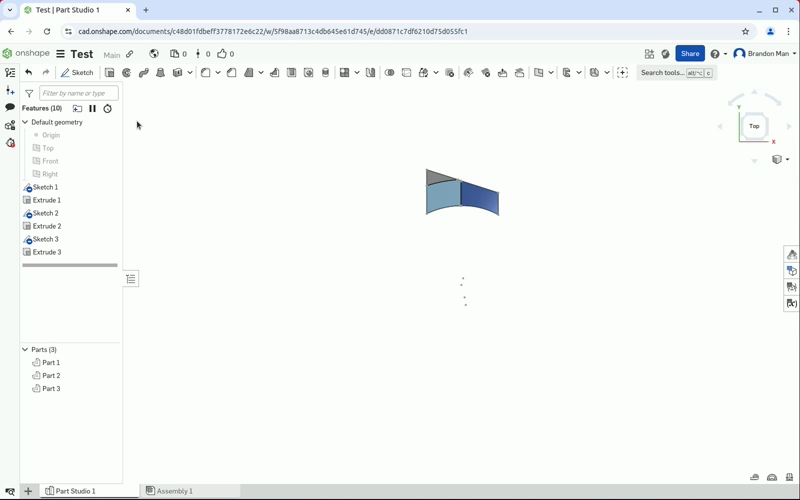
key(up, 3)
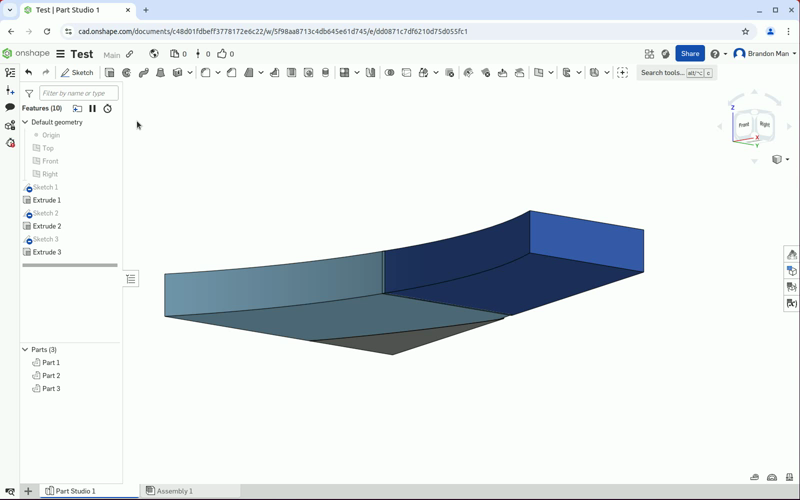
key(left, 3)
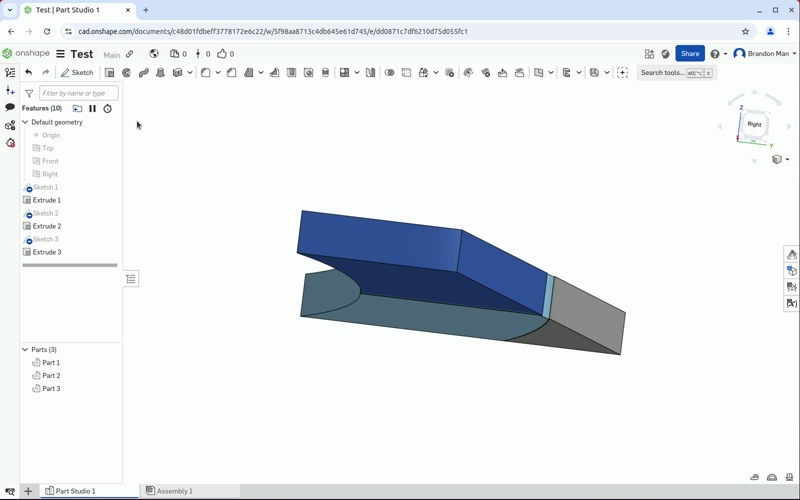
key(right, 3)
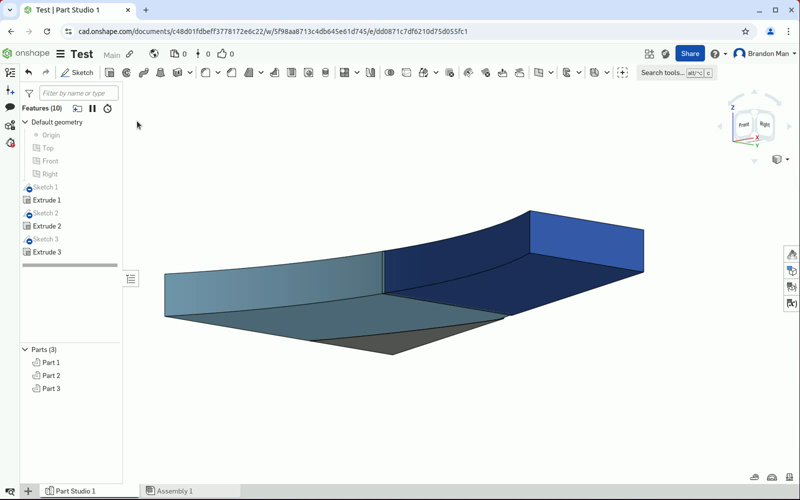
key(down, 3)
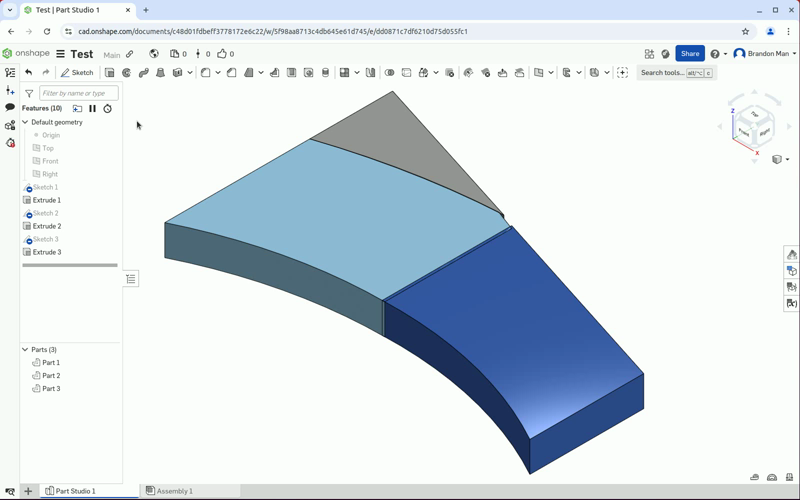
mouse_move(73, 189)
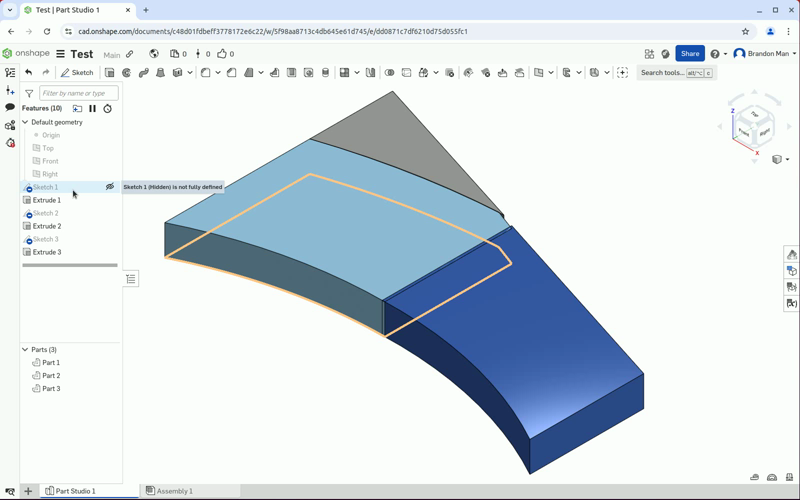
click(73, 189)